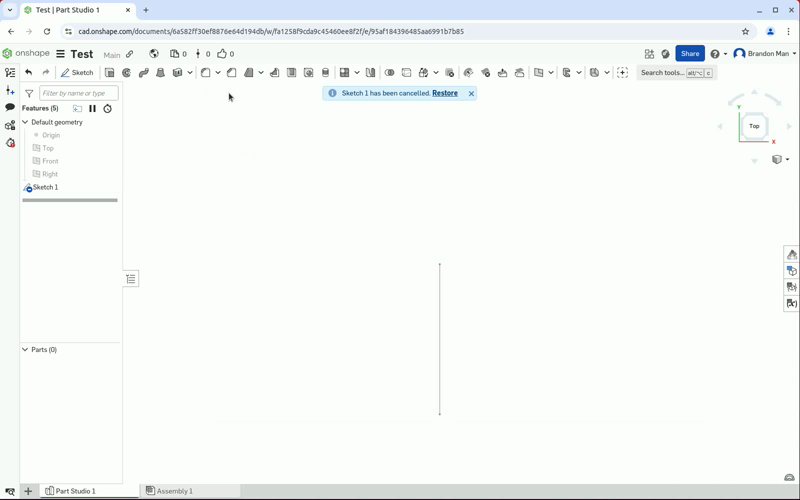
key(shift+h)
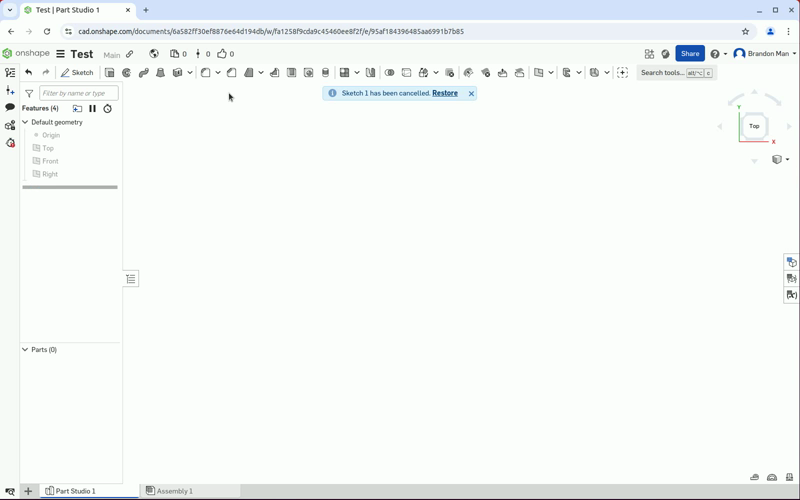
mouse_move(73, 352)
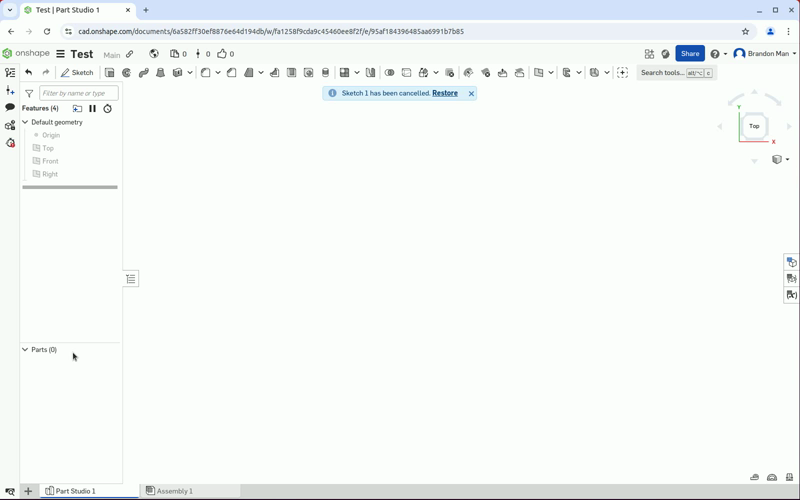
key(y)
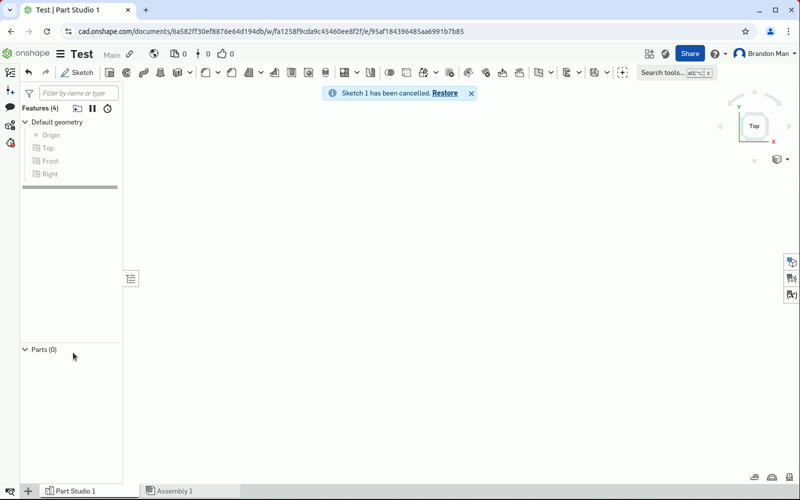
key(shift+p)
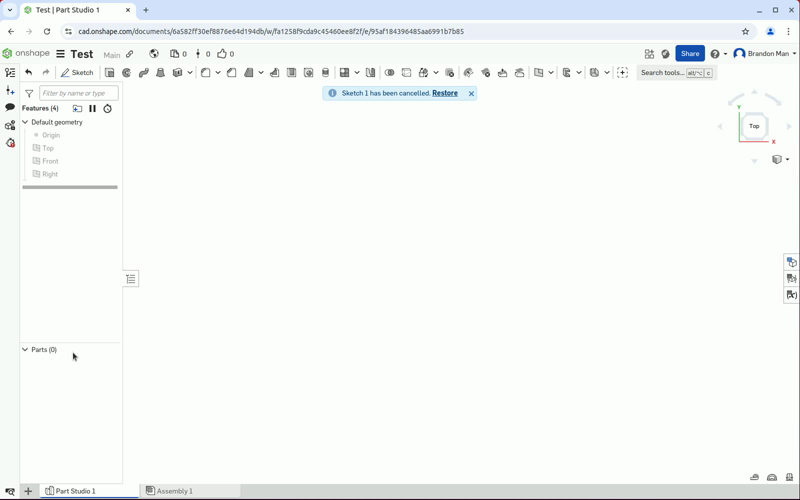
key(space)
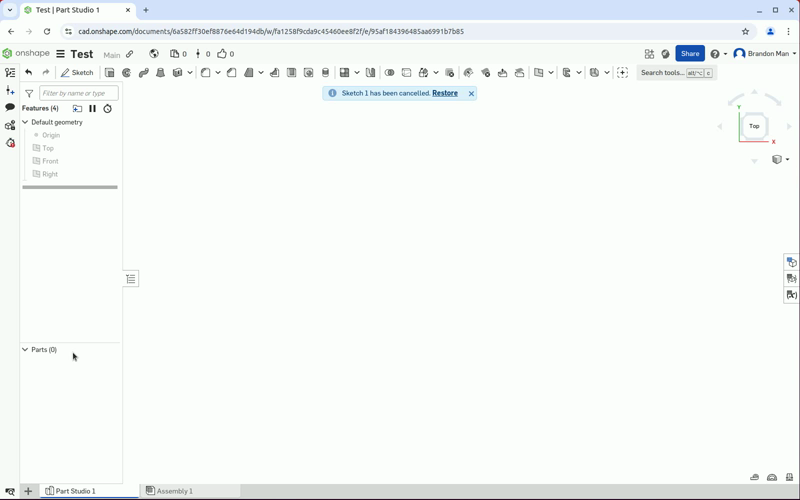
key_down(shift)
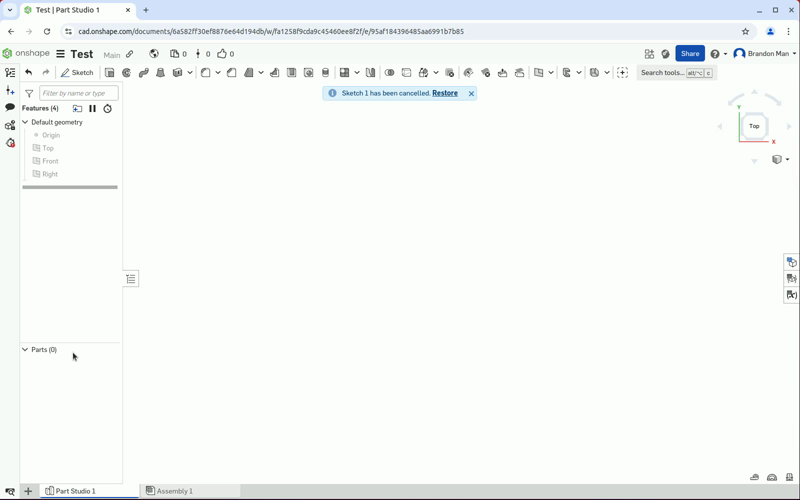
key(up)
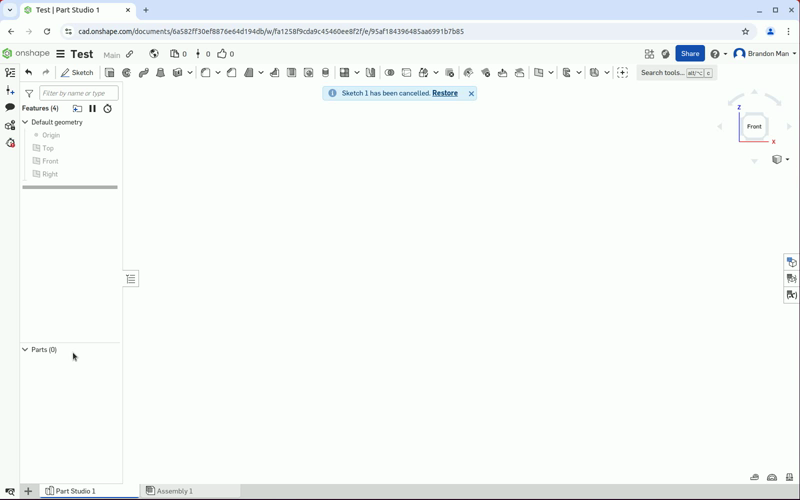
key_up(shift)
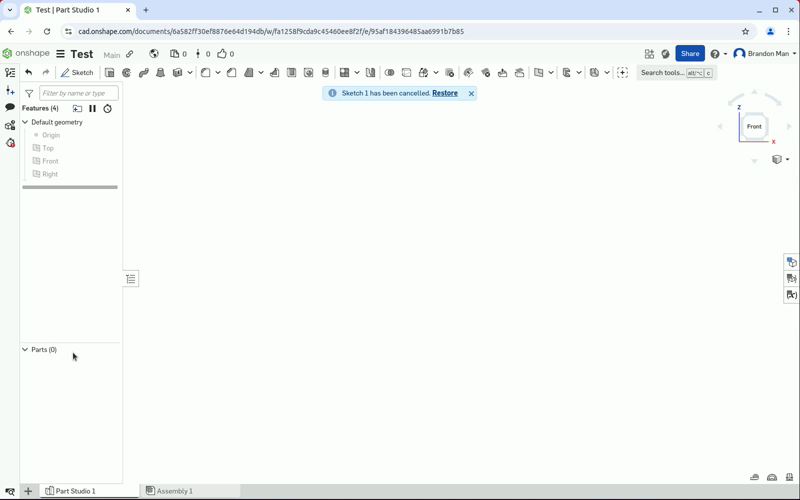
mouse_move(73, 352)
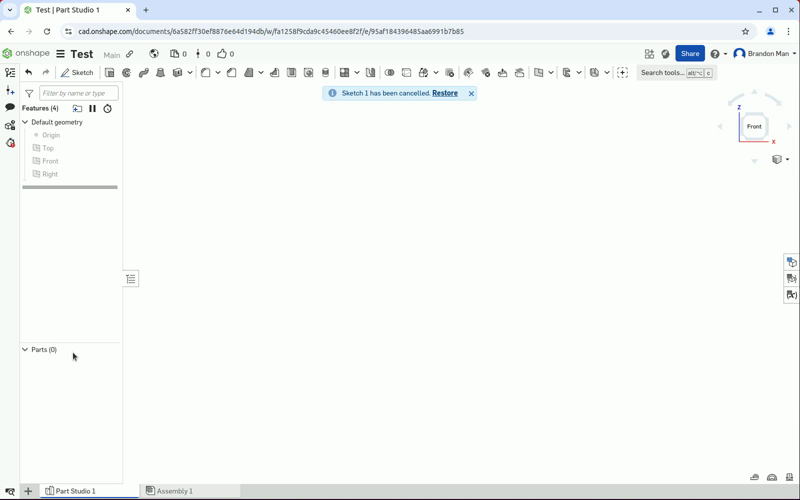
key(shift+y)
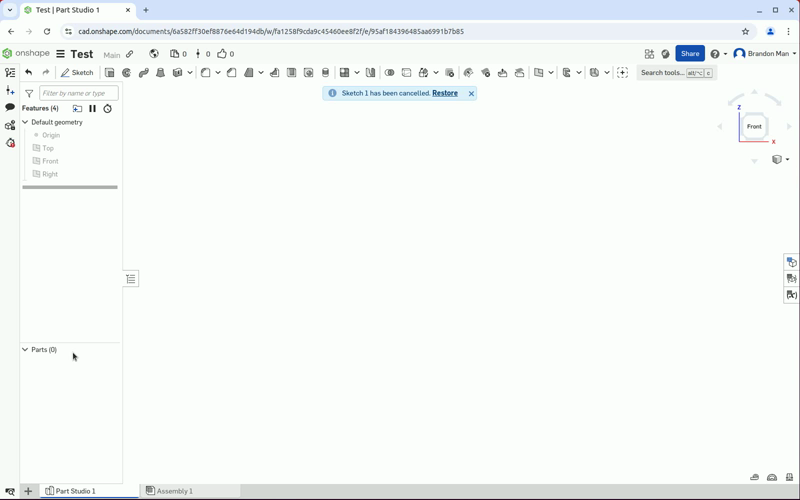
key(shift+s)
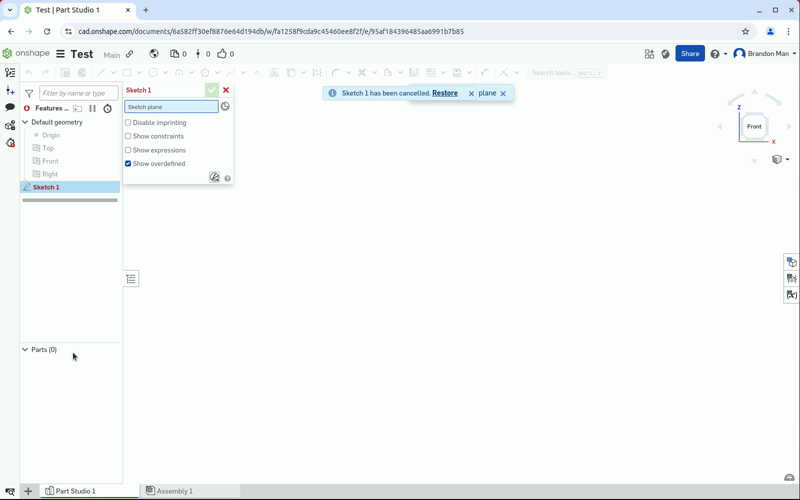
mouse_move(73, 163)
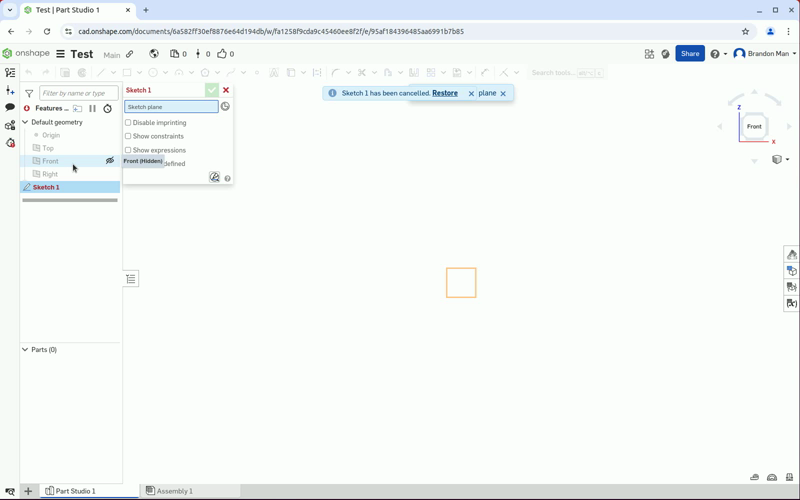
click(73, 163)
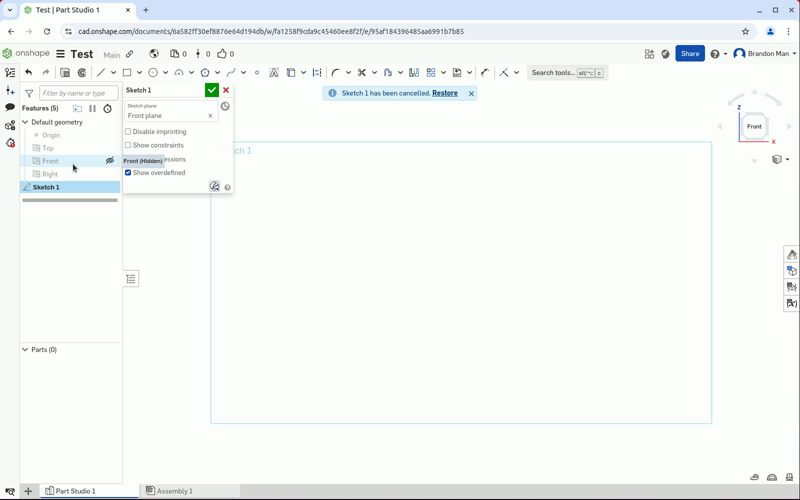
mouse_move(73, 352)
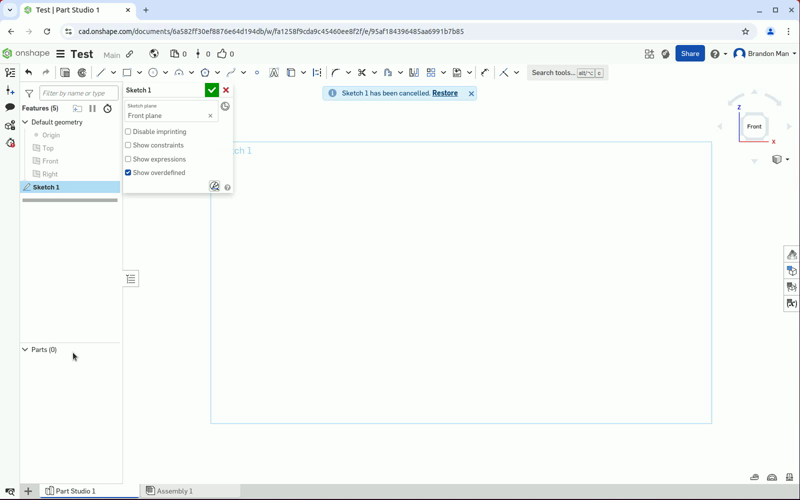
key(y)
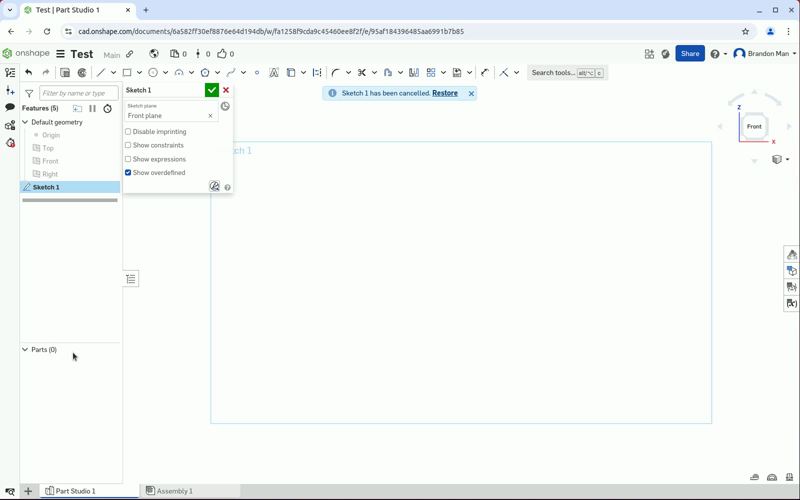
key(l)
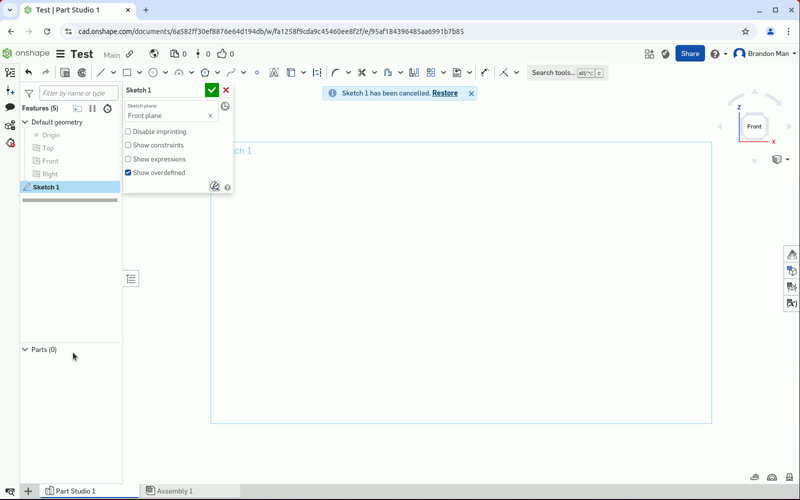
key_down(shift)
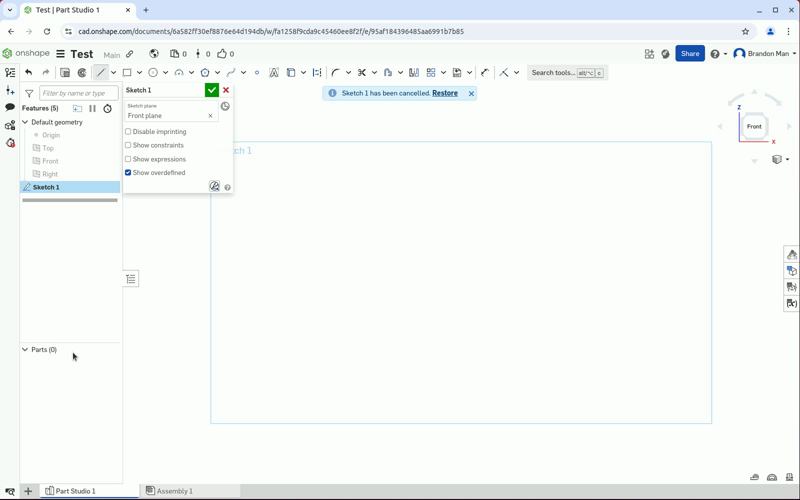
mouse_move(391, 292)
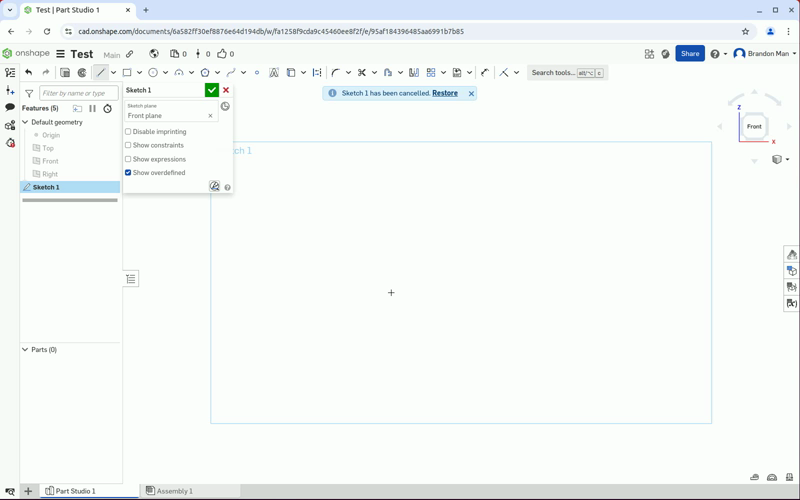
click(391, 292)
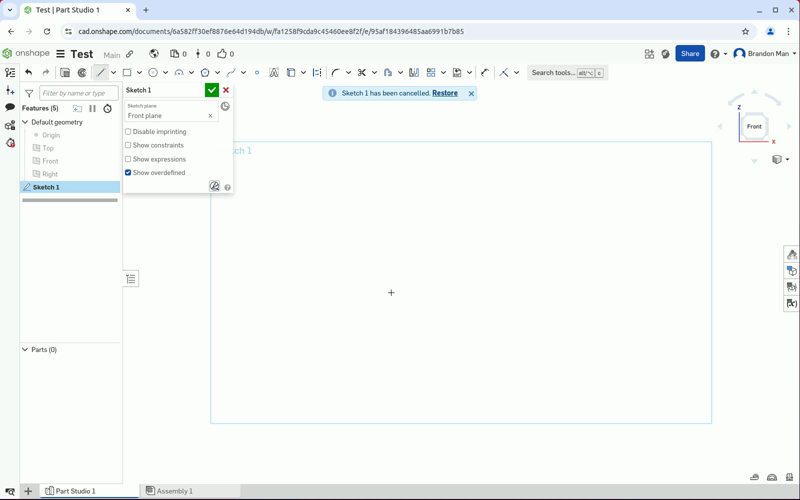
key_up(shift)
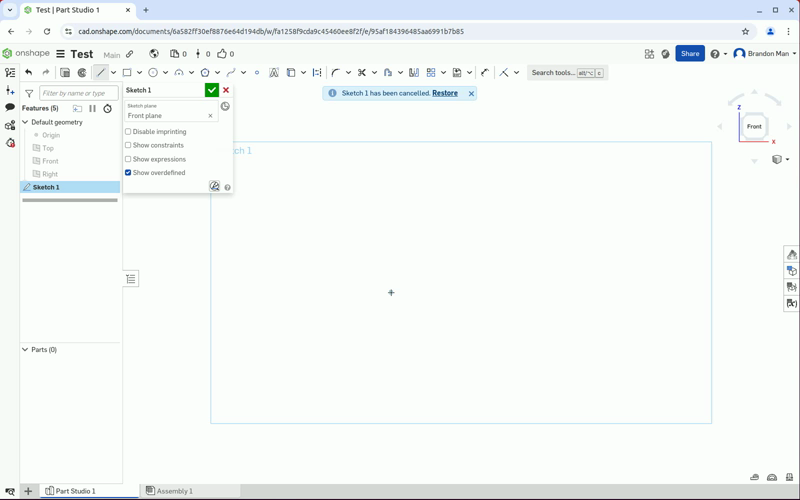
key_down(shift)
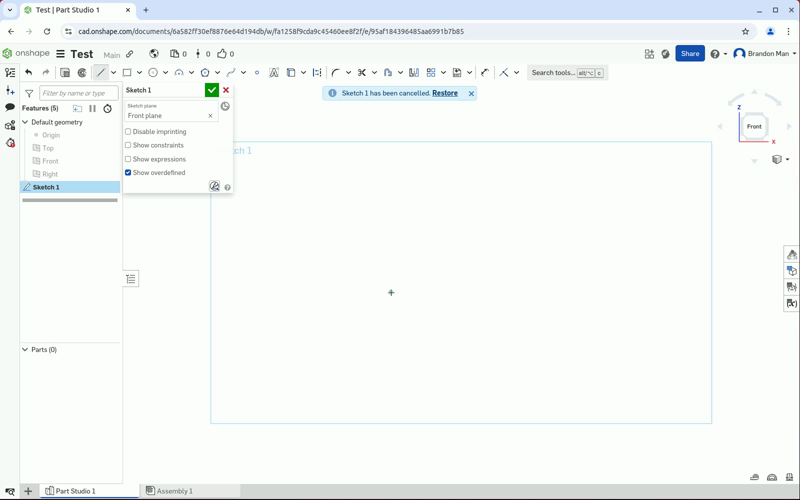
mouse_move(523, 292)
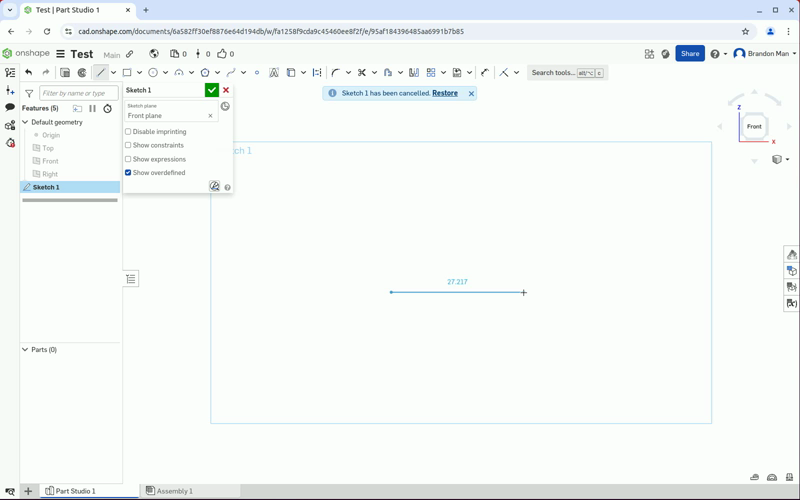
click(523, 292)
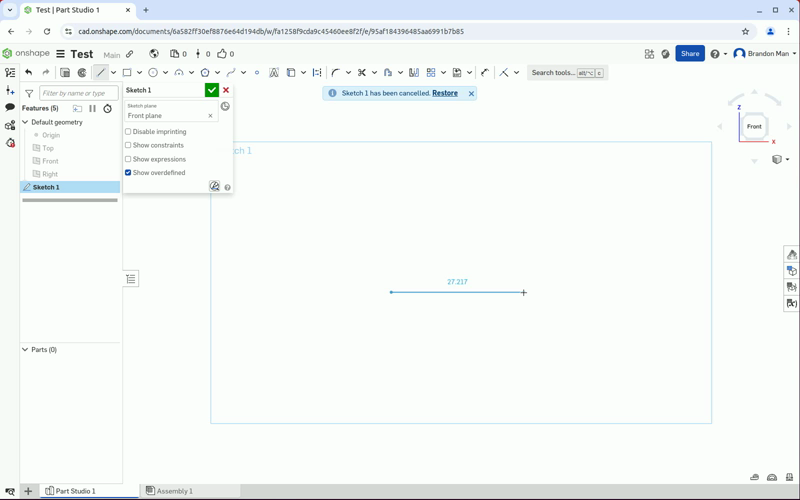
key_up(shift)
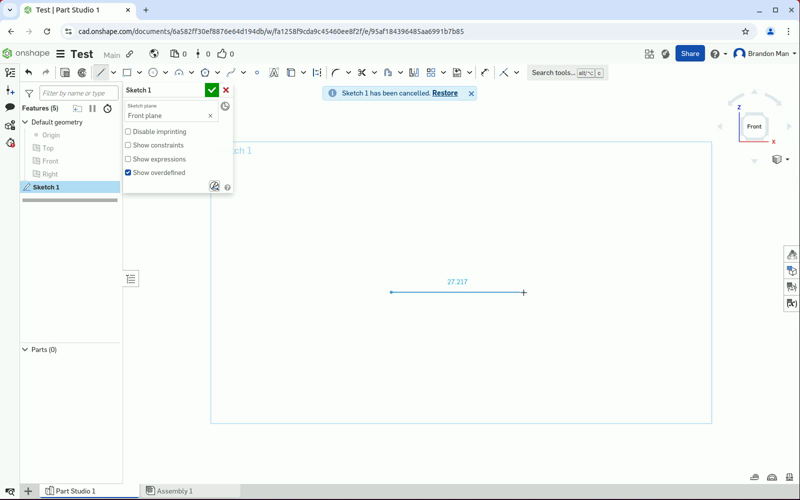
key_down(shift)
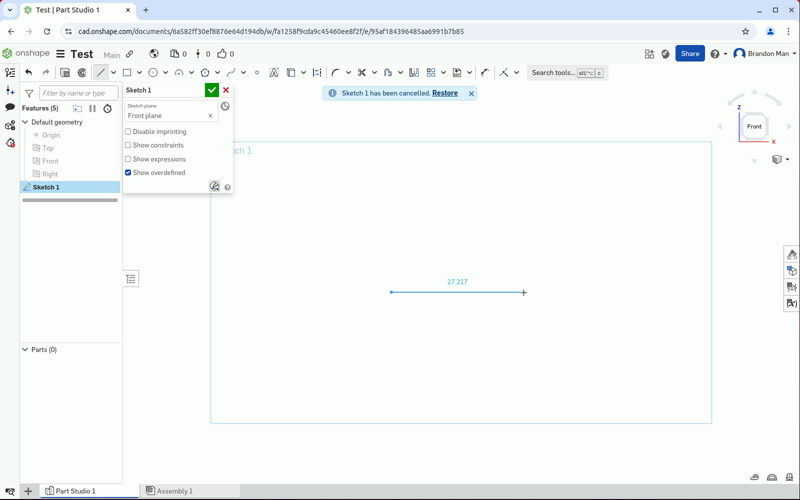
mouse_move(553, 292)
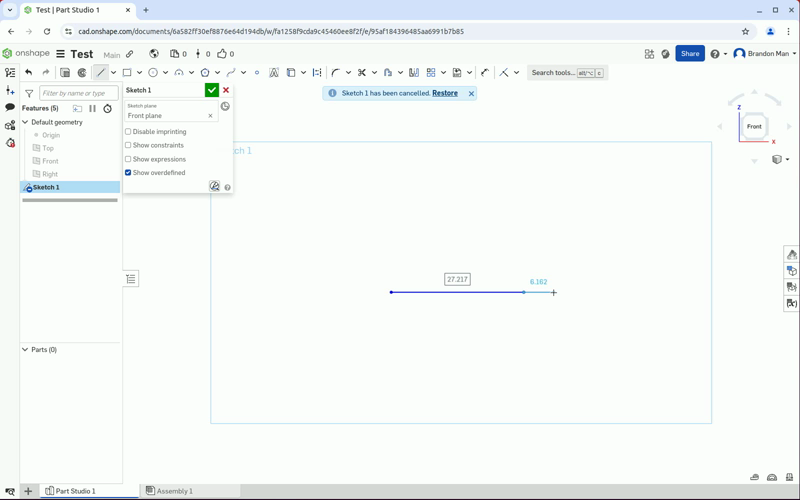
mouse_move(523, 268)
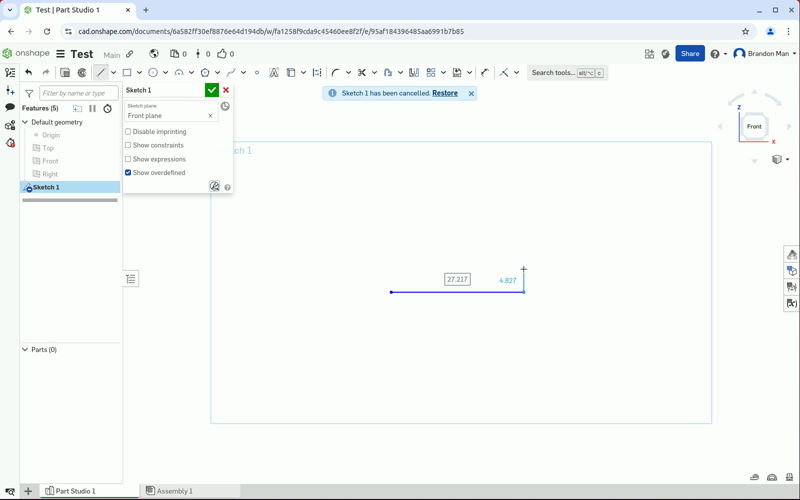
click(523, 268)
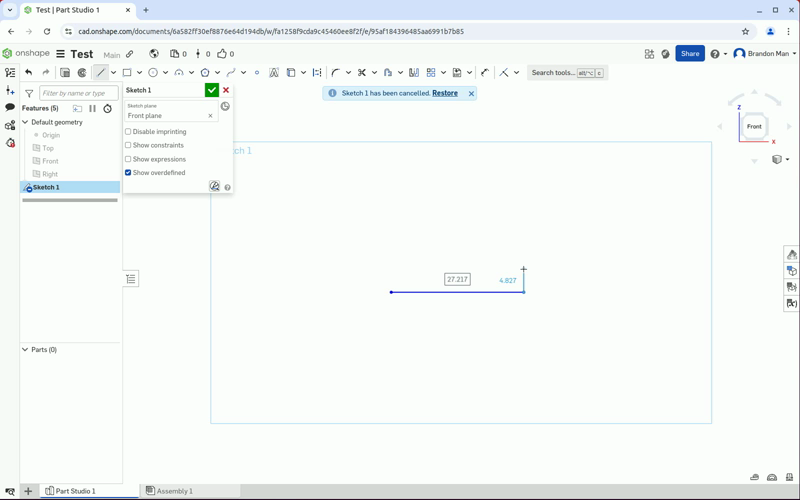
key_up(shift)
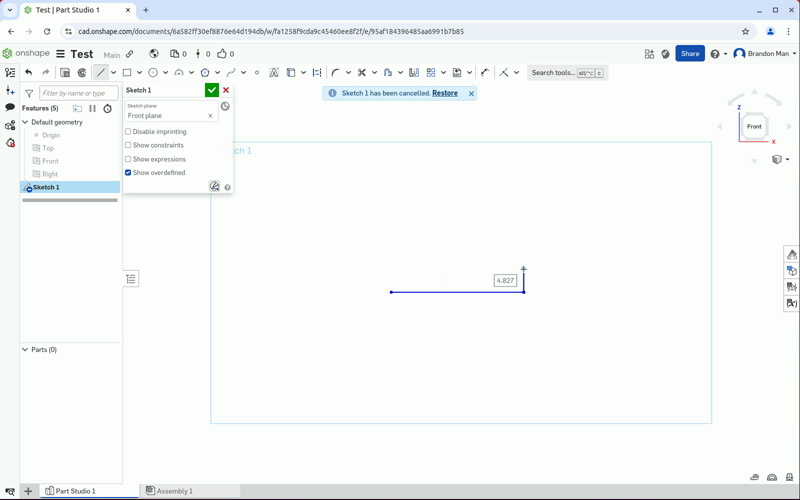
key_down(shift)
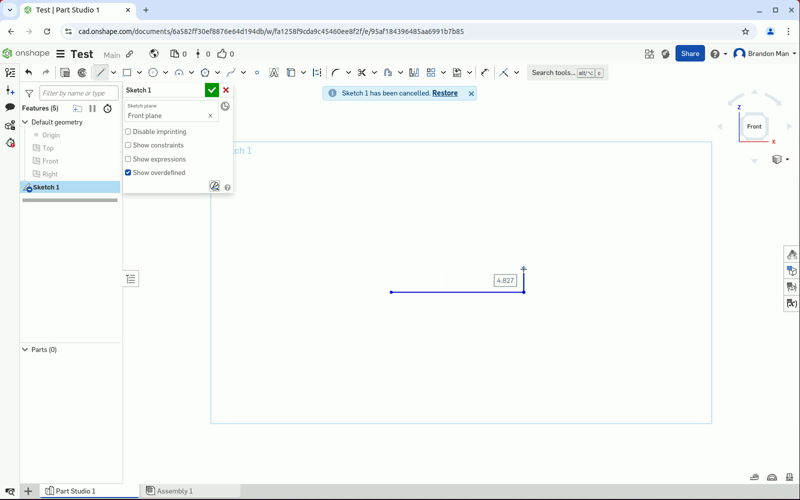
mouse_move(391, 268)
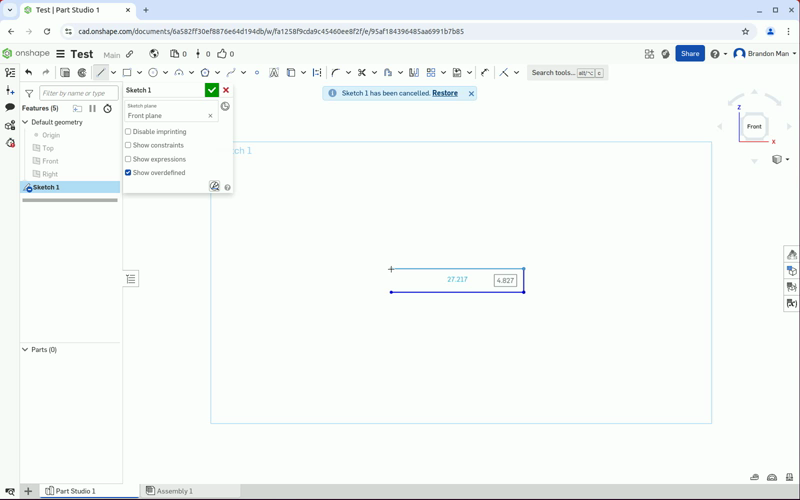
click(391, 268)
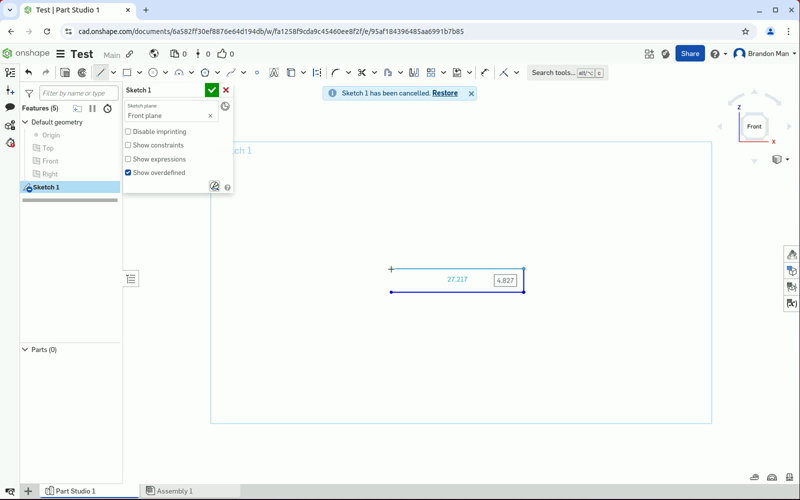
key_up(shift)
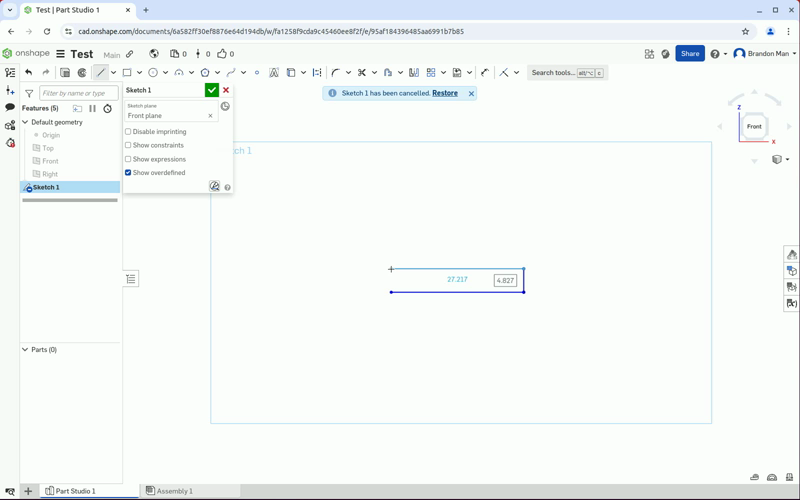
mouse_move(421, 268)
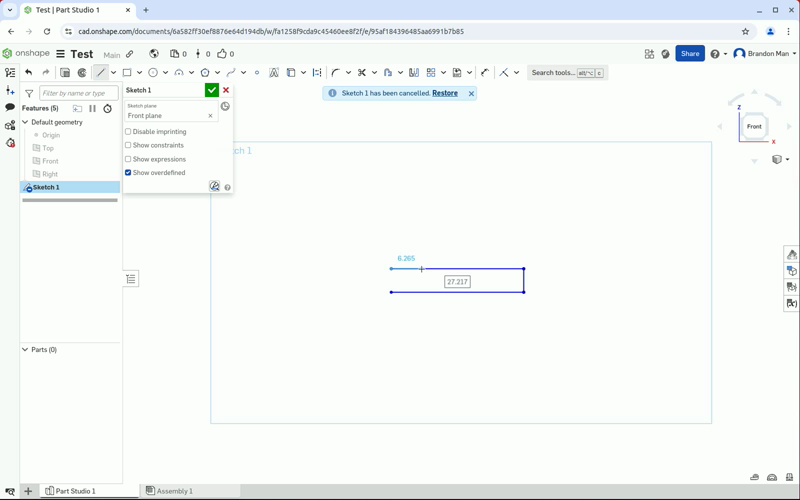
key_down(shift)
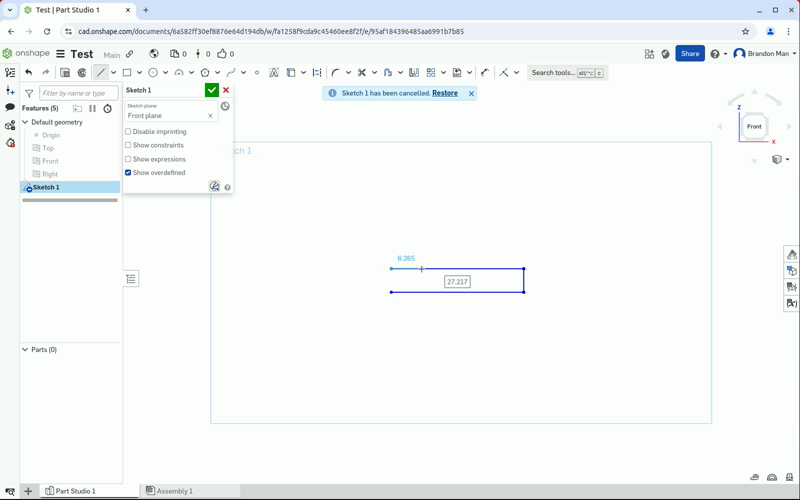
mouse_move(391, 292)
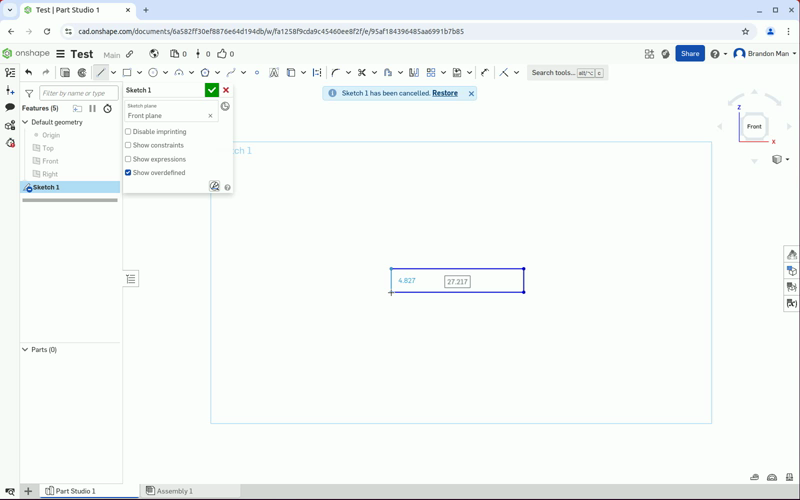
key_up(shift)
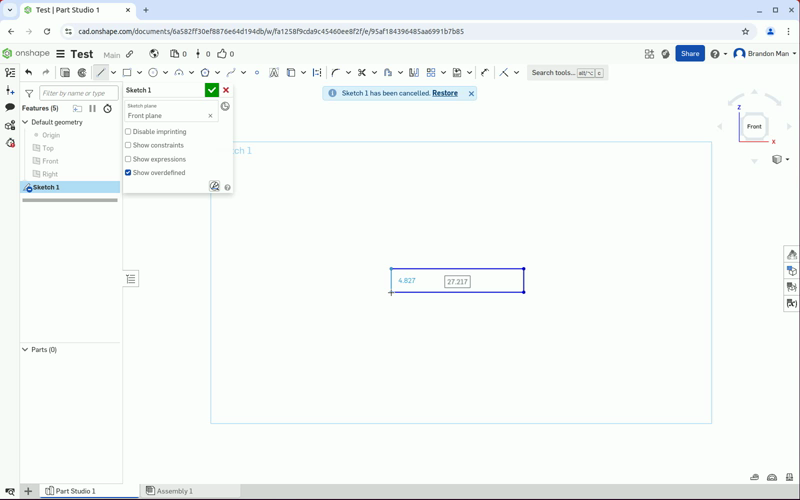
click(391, 292)
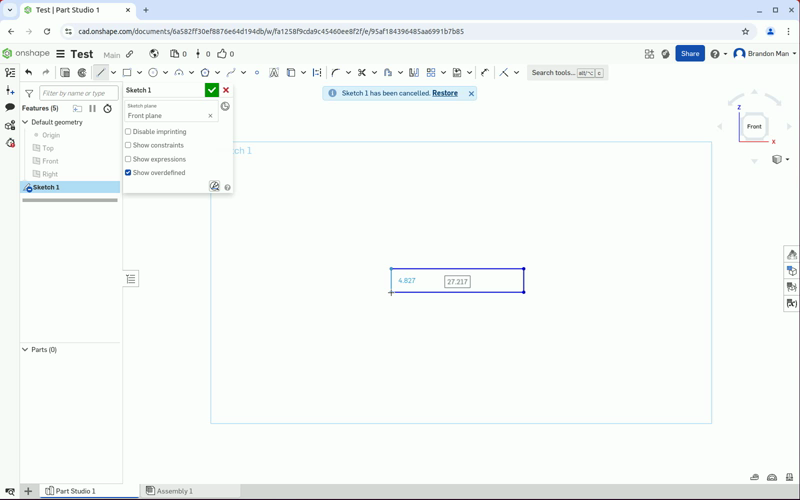
key(esc)
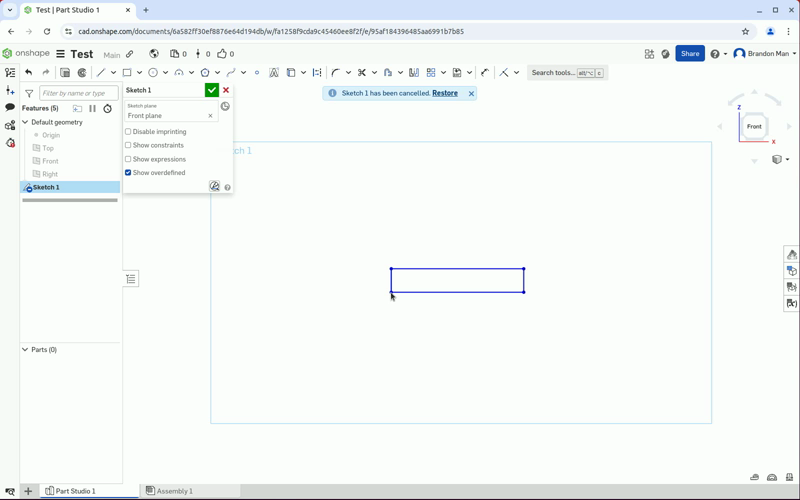
key(l)
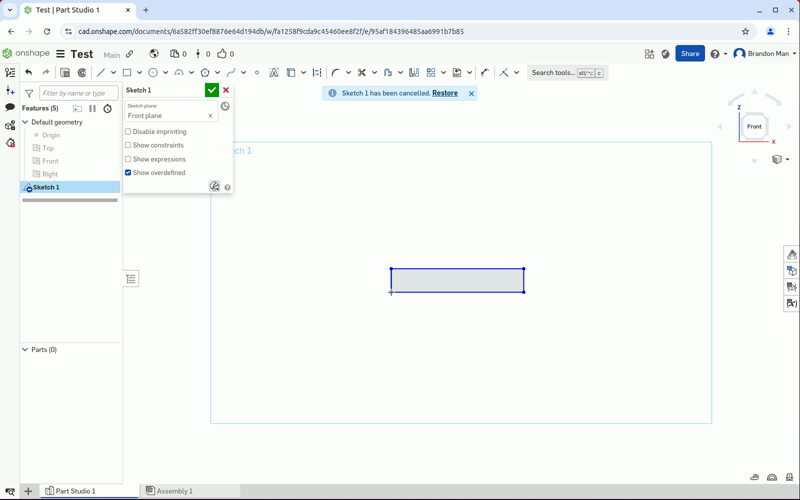
key_down(shift)
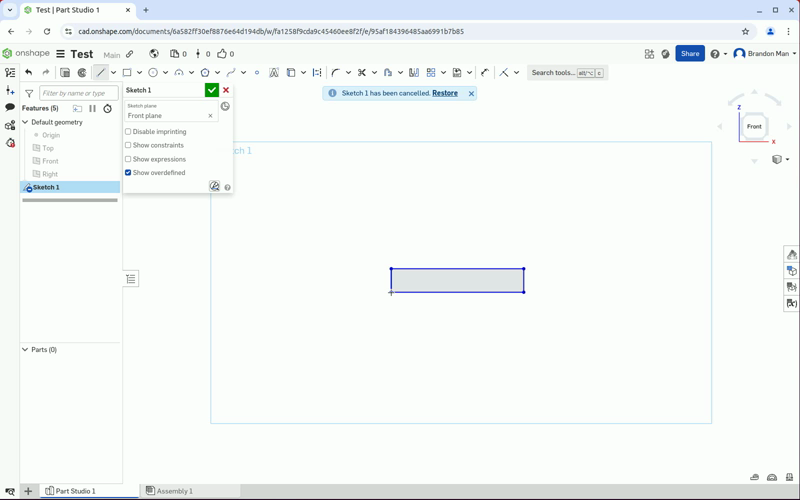
mouse_move(392, 290)
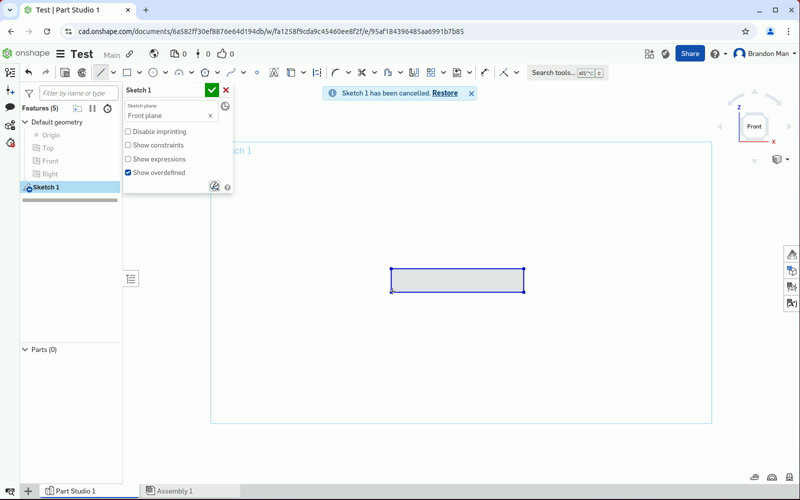
scroll(6)
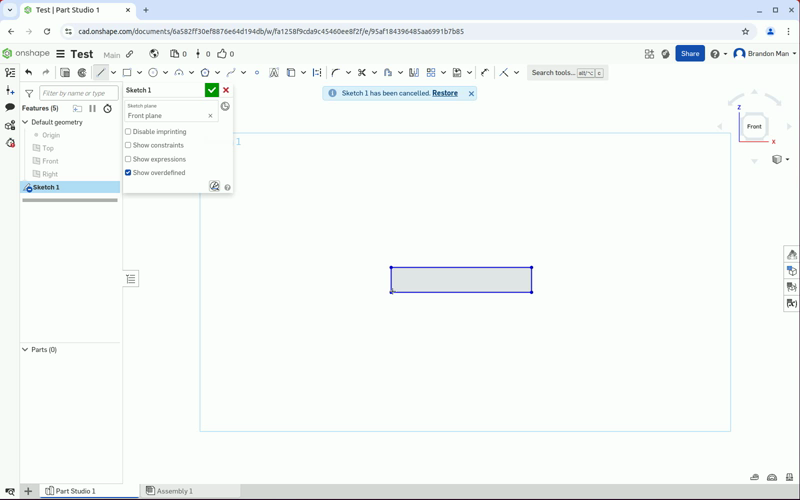
scroll(6)
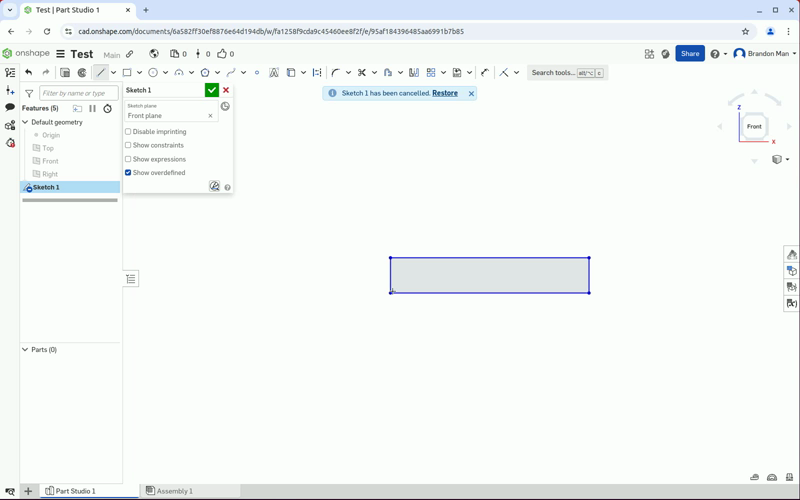
scroll(6)
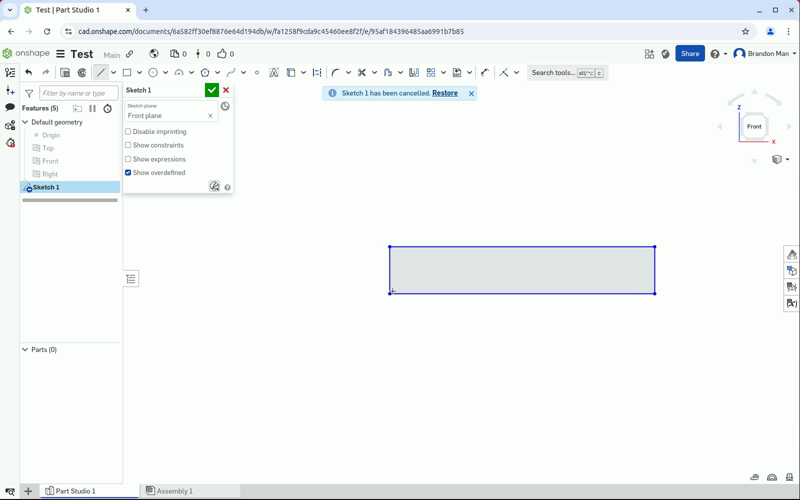
scroll(6)
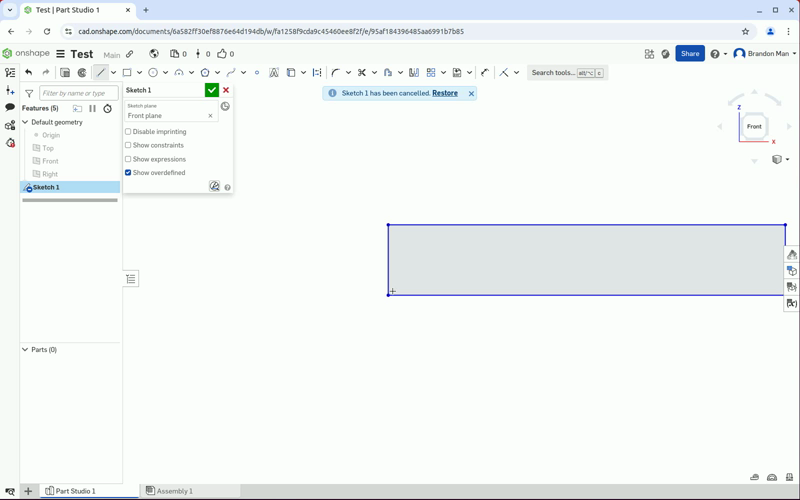
scroll(6)
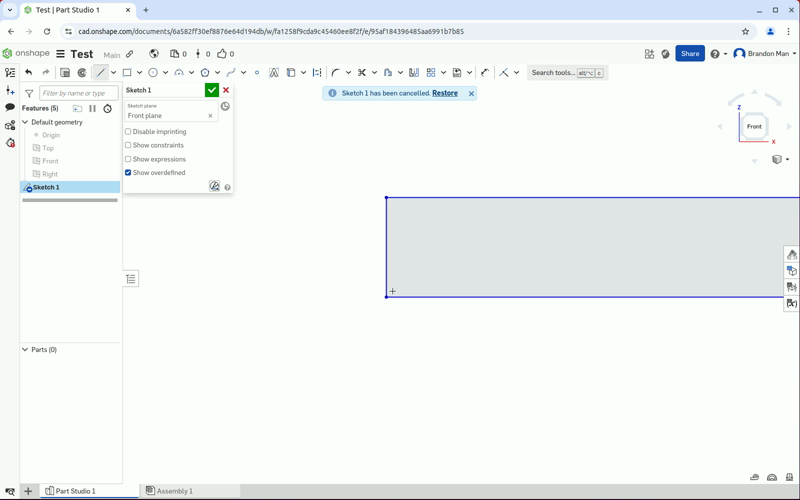
scroll(6)
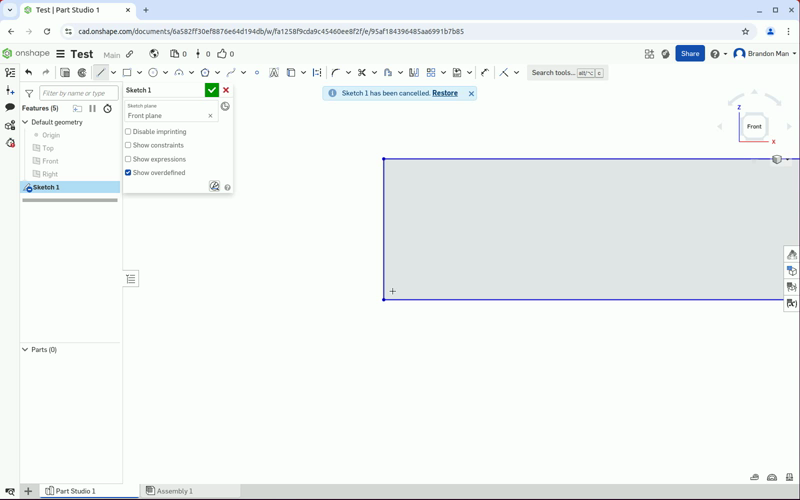
scroll(6)
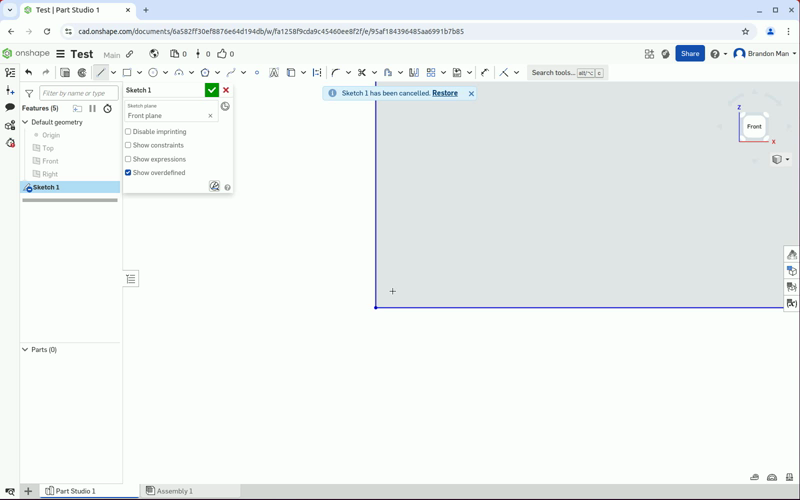
click(392, 290)
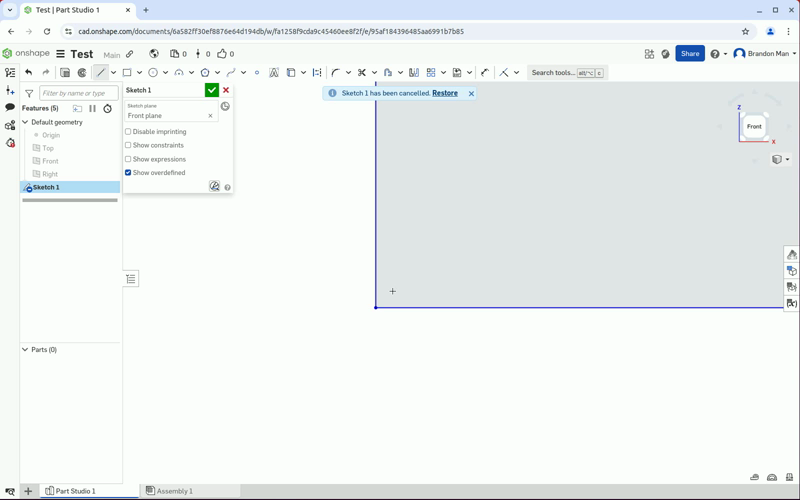
scroll(-6)
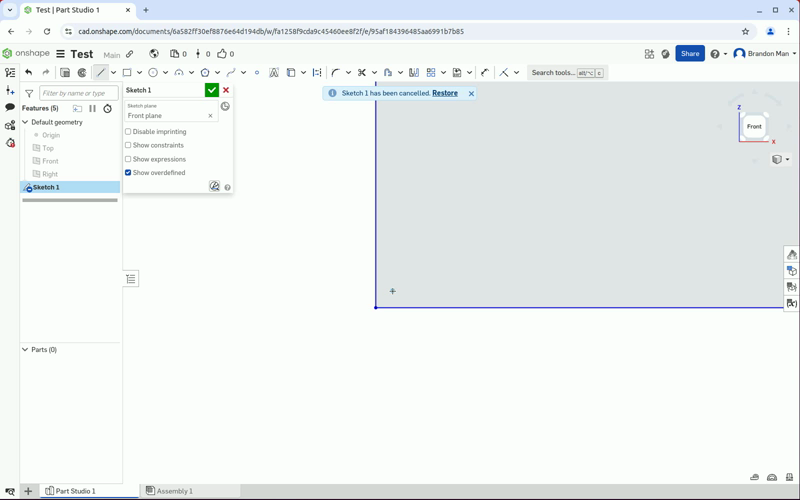
scroll(-6)
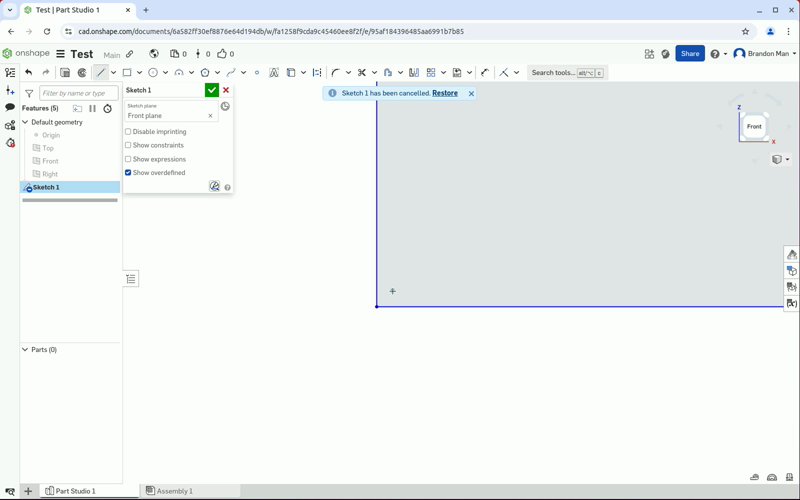
scroll(-6)
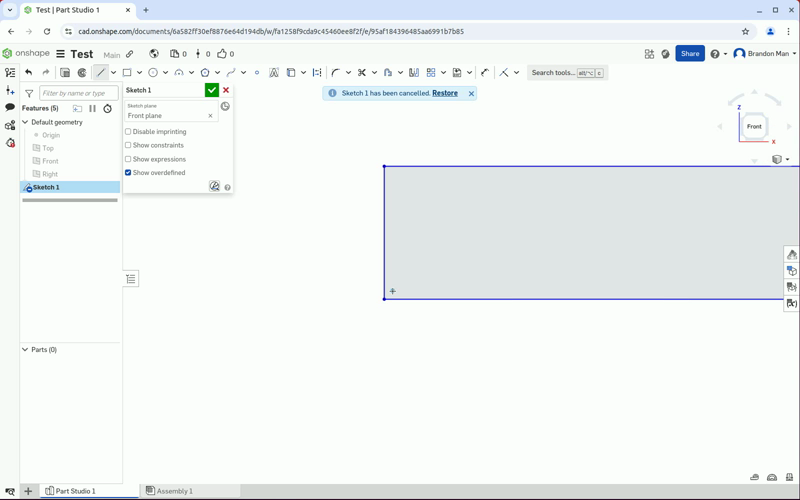
scroll(-6)
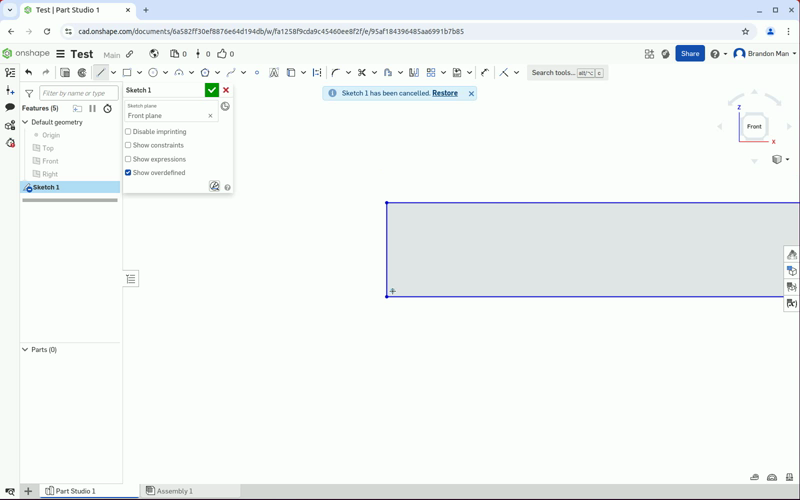
scroll(-6)
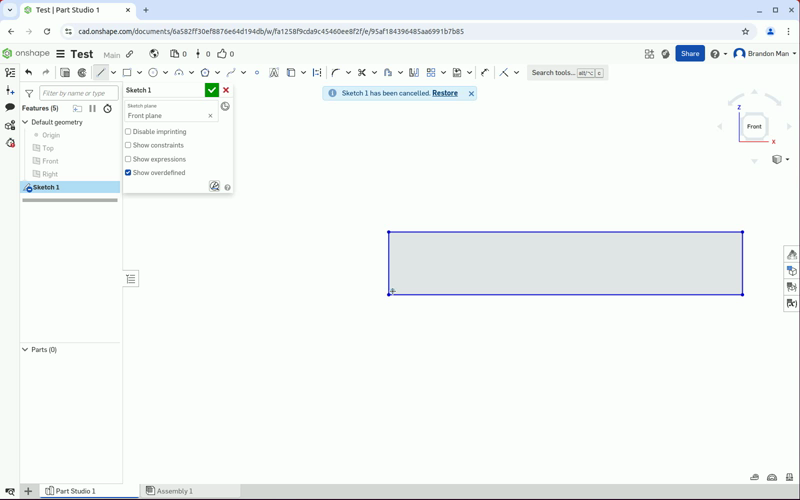
scroll(-6)
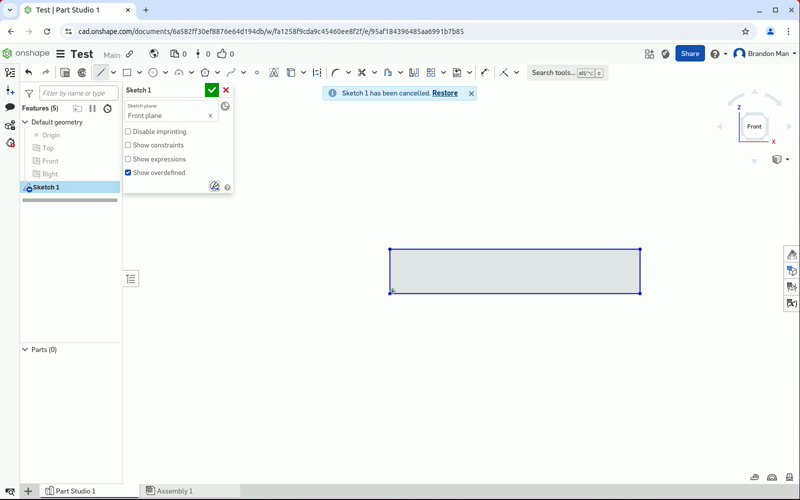
scroll(-6)
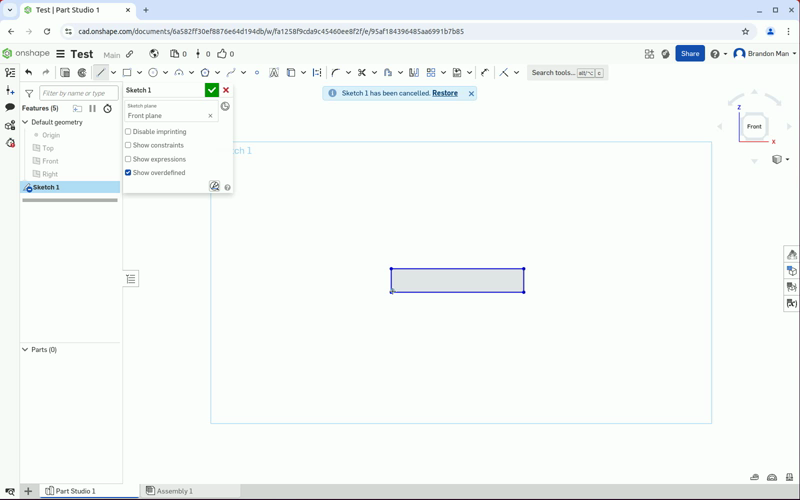
key_up(shift)
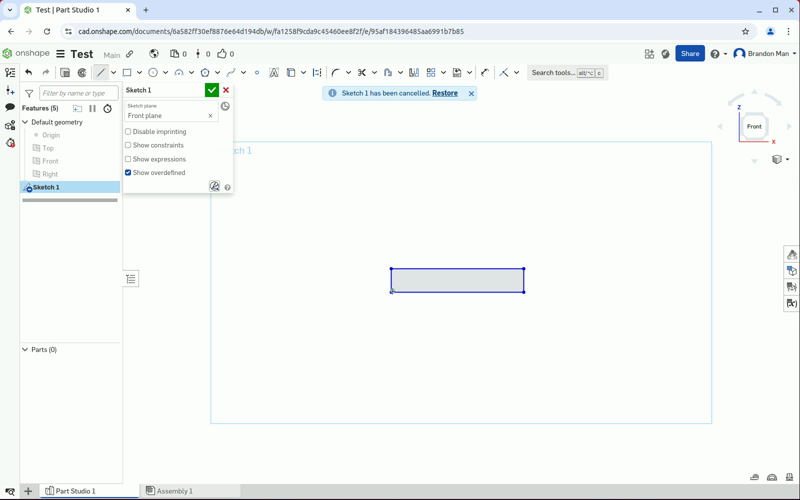
key_down(shift)
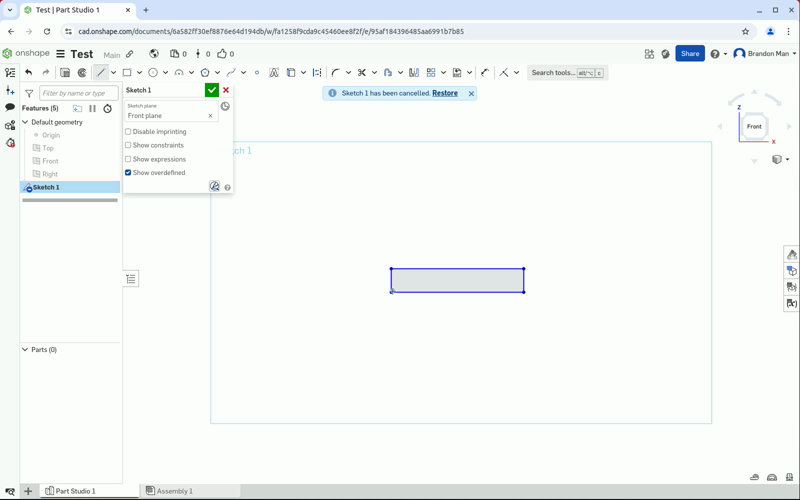
mouse_move(522, 290)
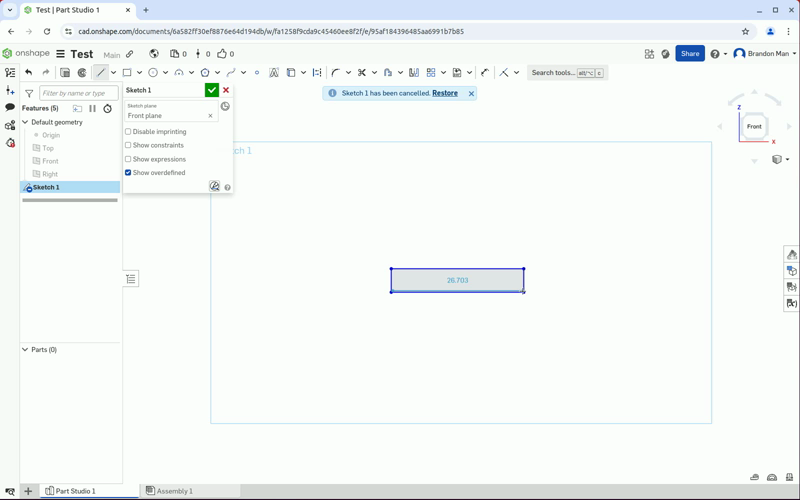
scroll(6)
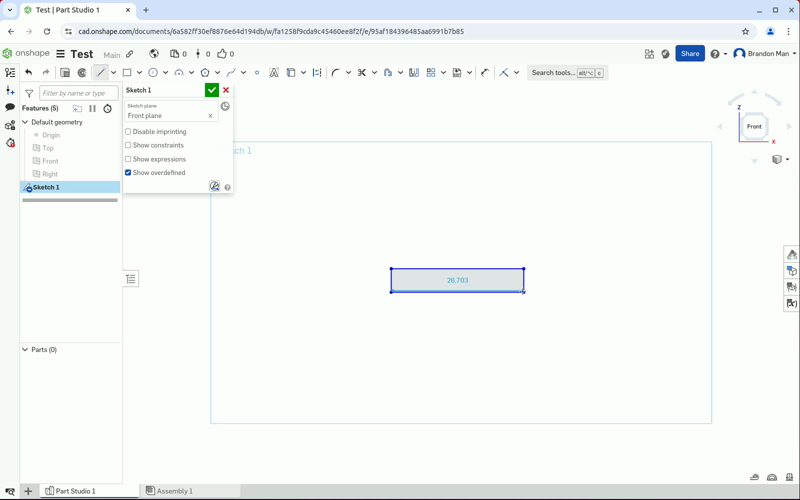
scroll(6)
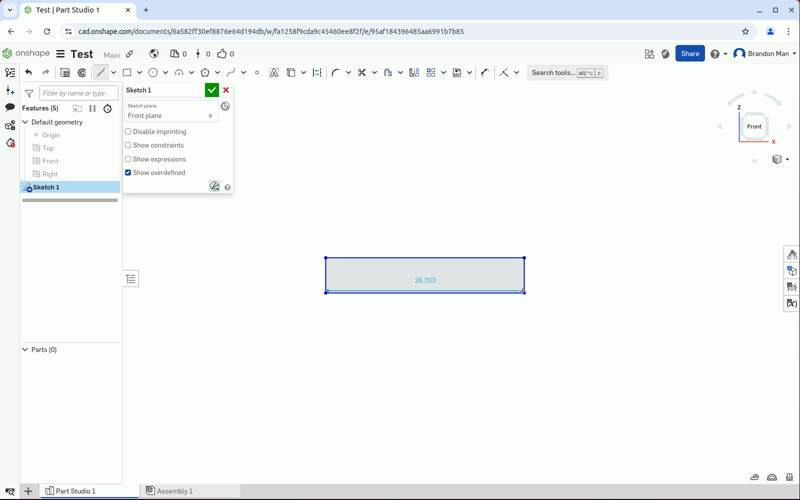
scroll(6)
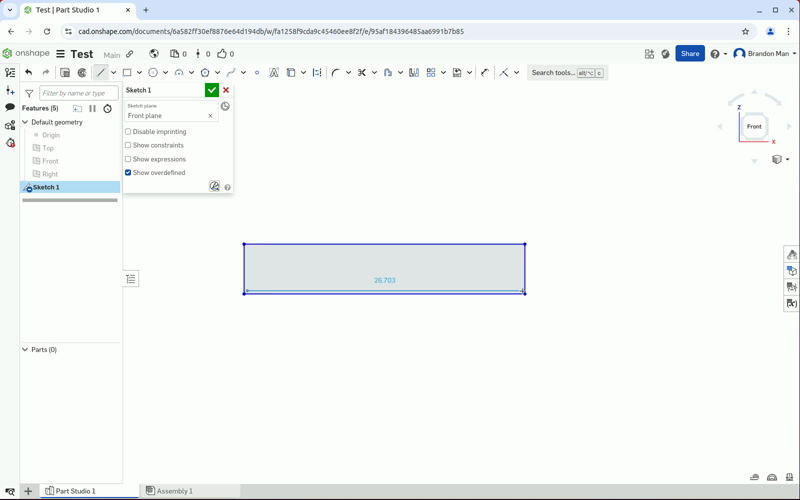
scroll(6)
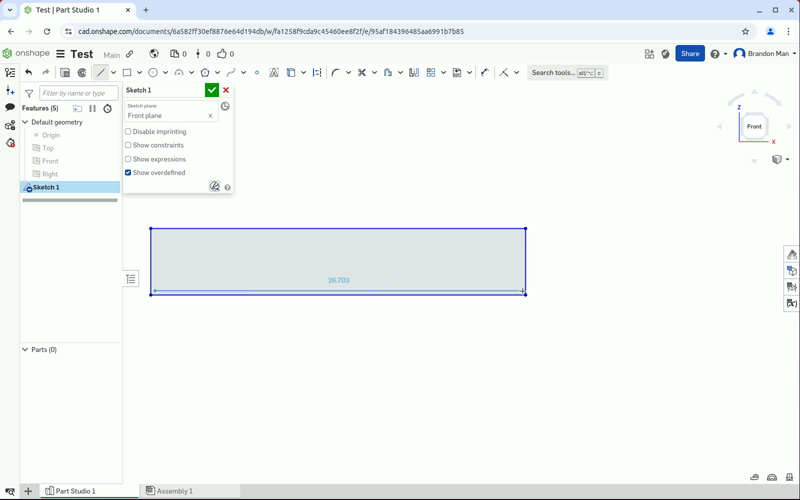
scroll(6)
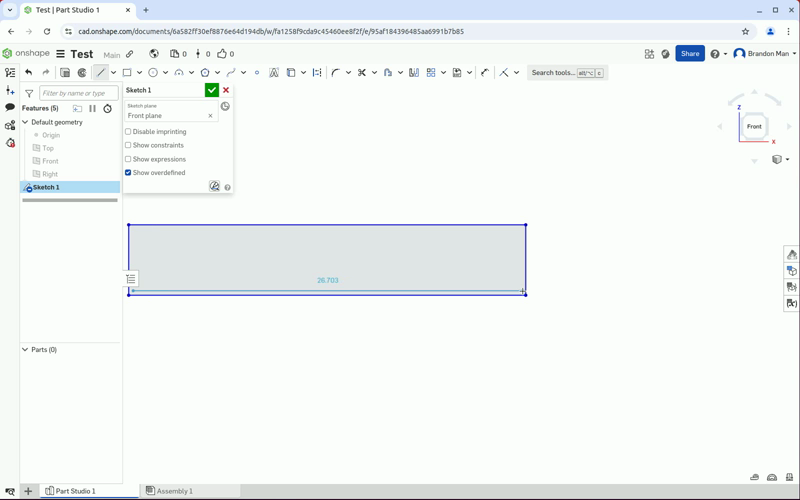
scroll(6)
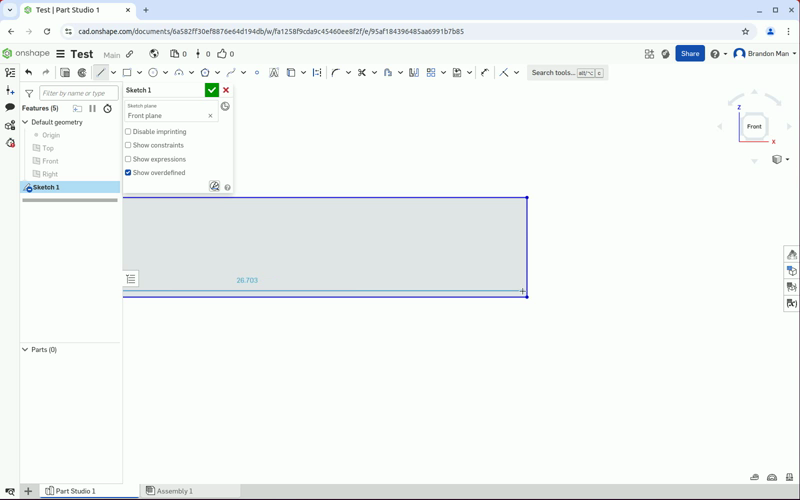
scroll(6)
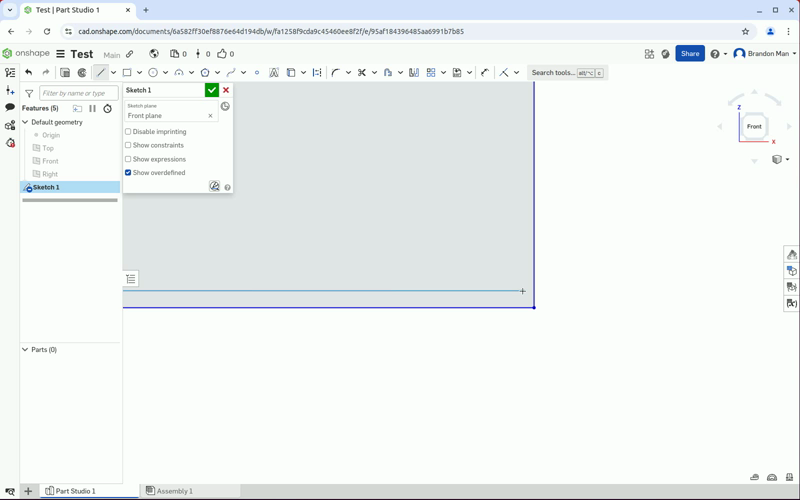
click(522, 290)
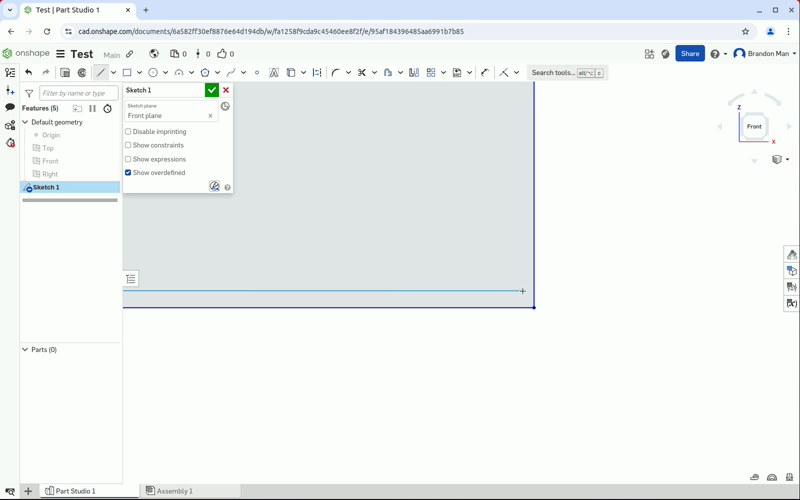
scroll(-6)
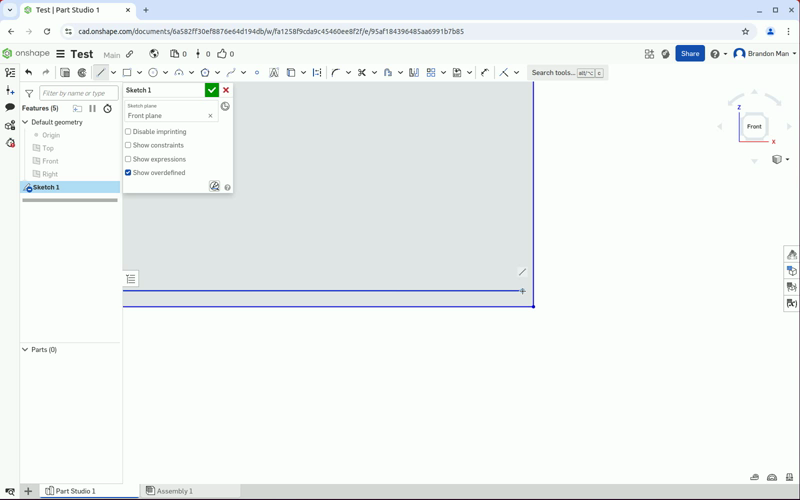
scroll(-6)
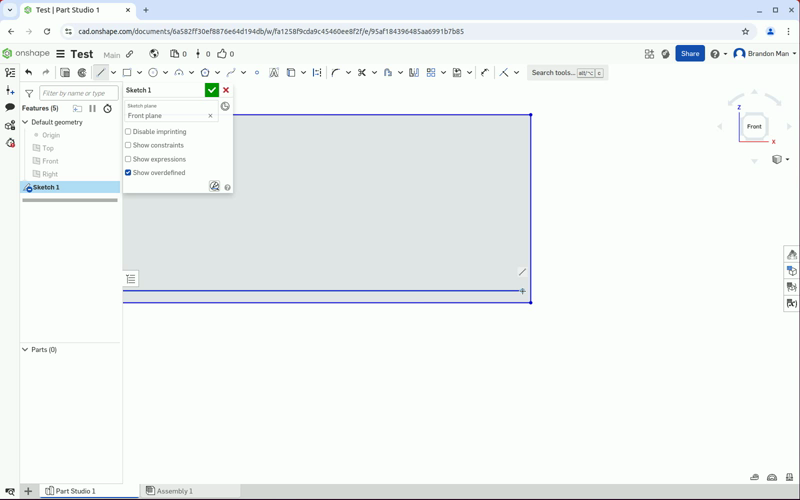
scroll(-6)
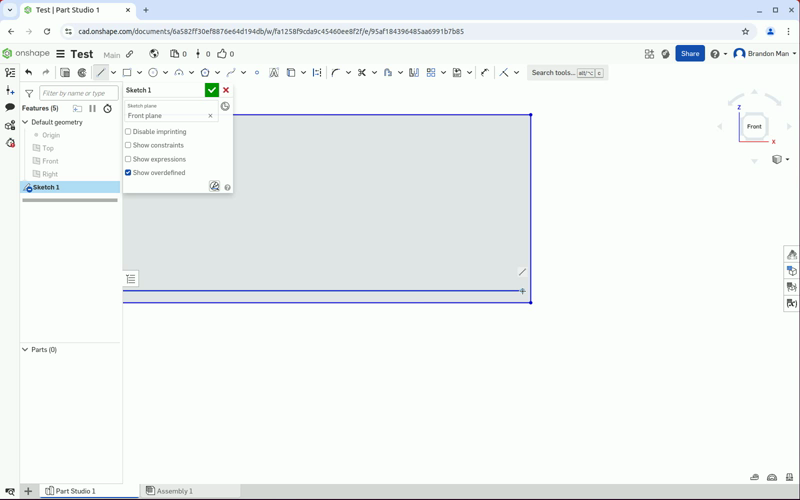
scroll(-6)
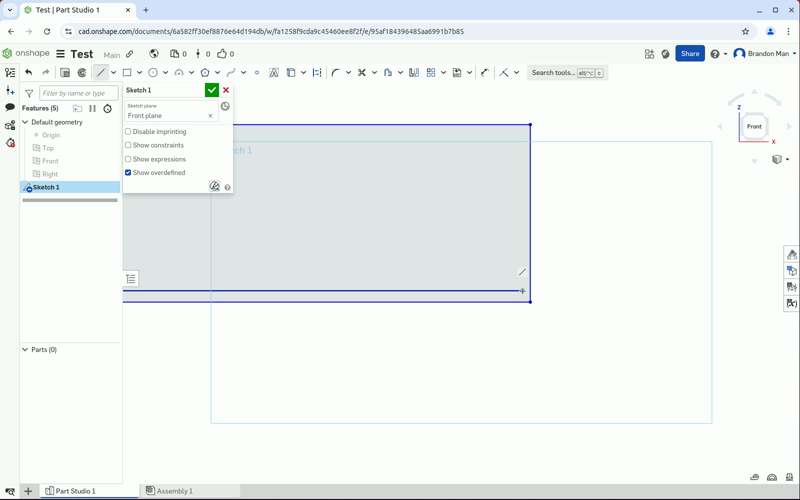
scroll(-6)
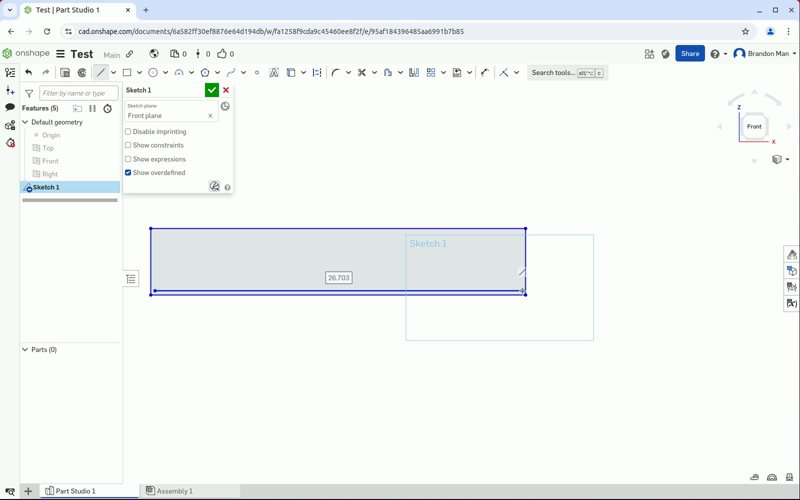
scroll(-6)
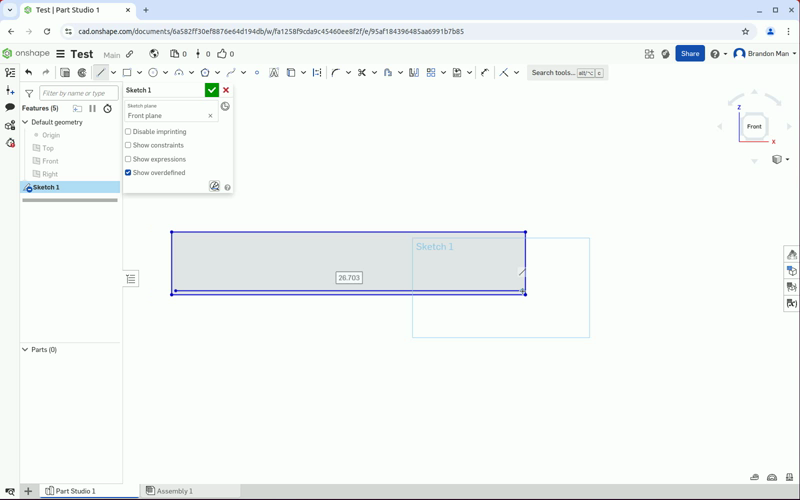
scroll(-6)
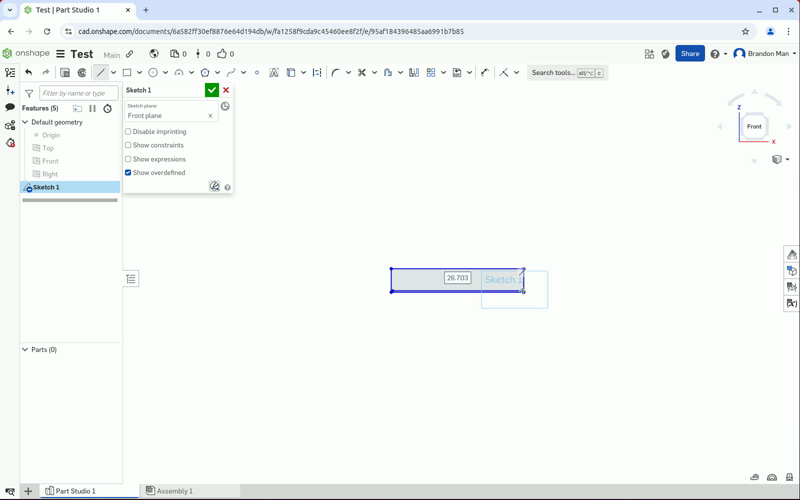
key_up(shift)
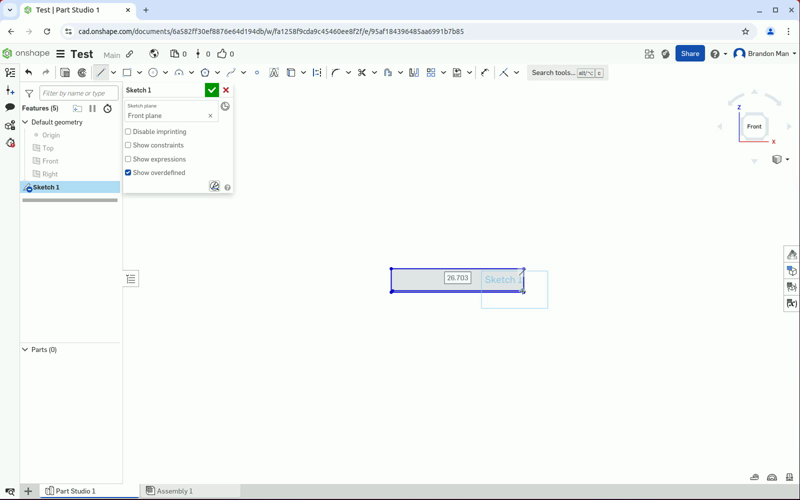
key_down(shift)
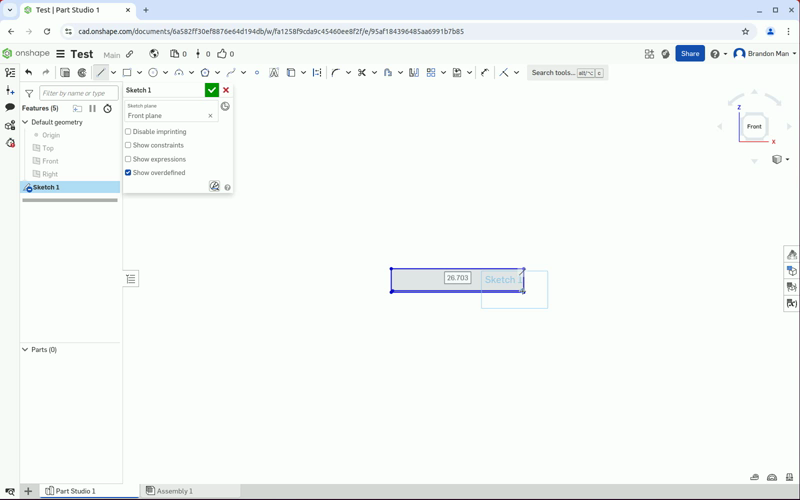
mouse_move(552, 290)
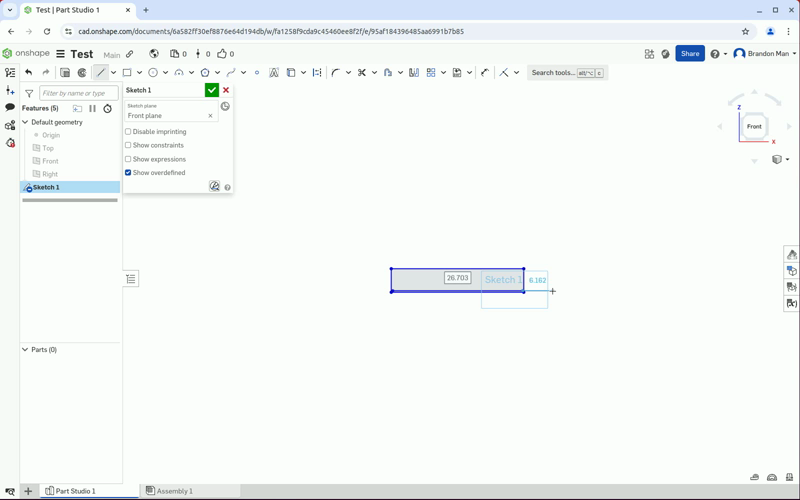
mouse_move(522, 276)
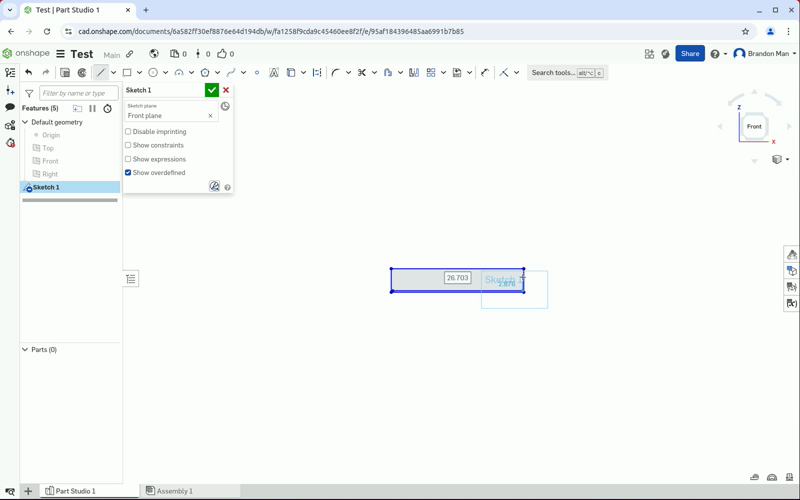
click(522, 276)
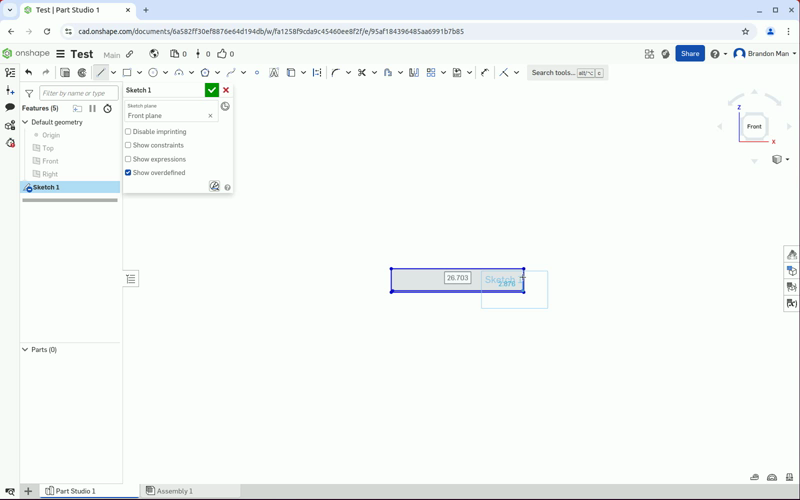
key_up(shift)
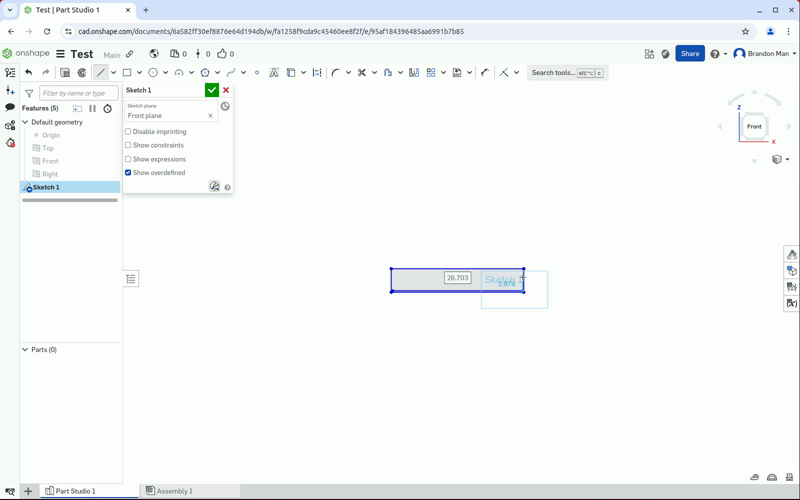
key_down(shift)
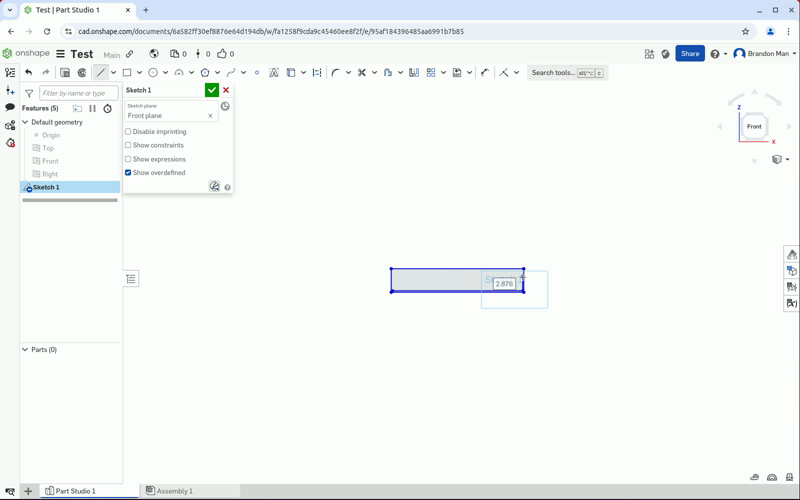
mouse_move(392, 276)
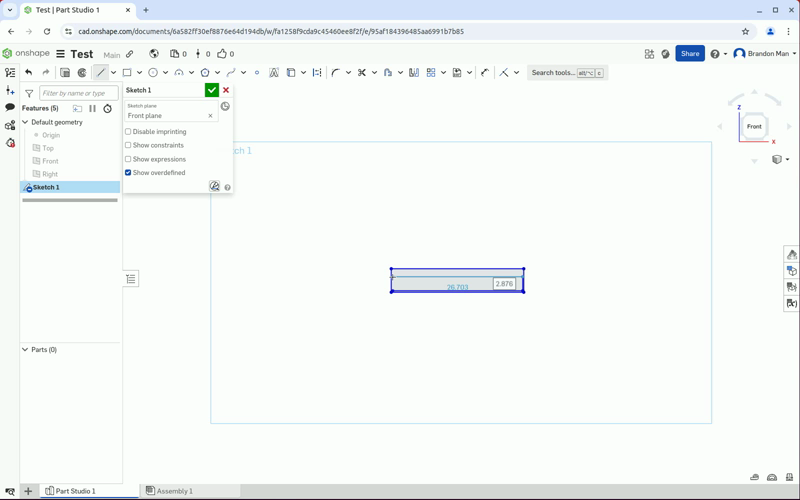
click(392, 276)
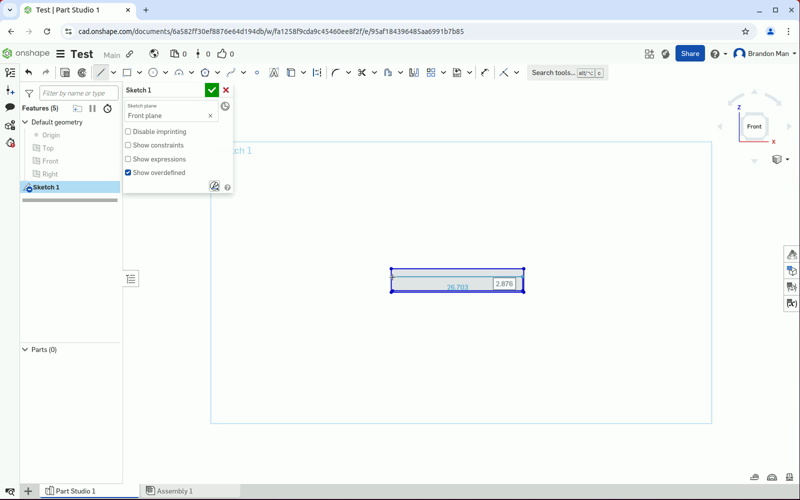
key_up(shift)
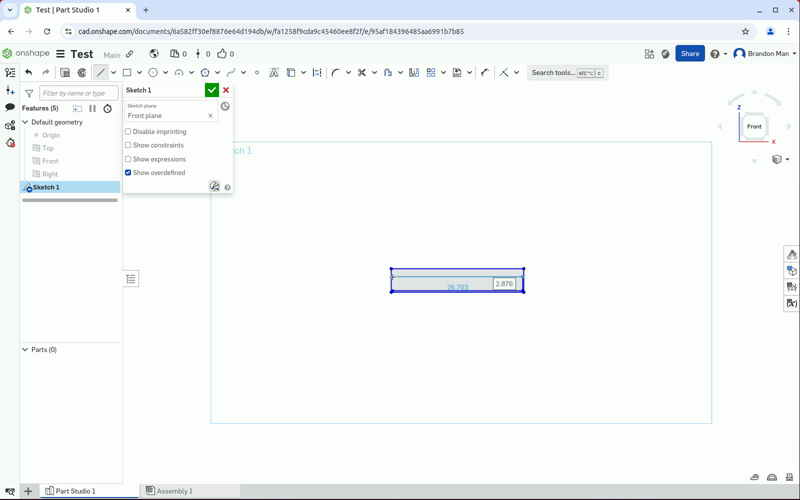
mouse_move(422, 276)
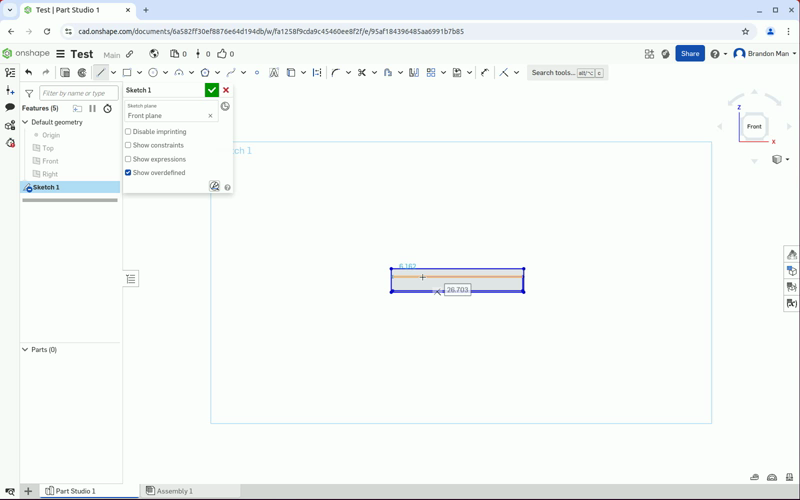
key_down(shift)
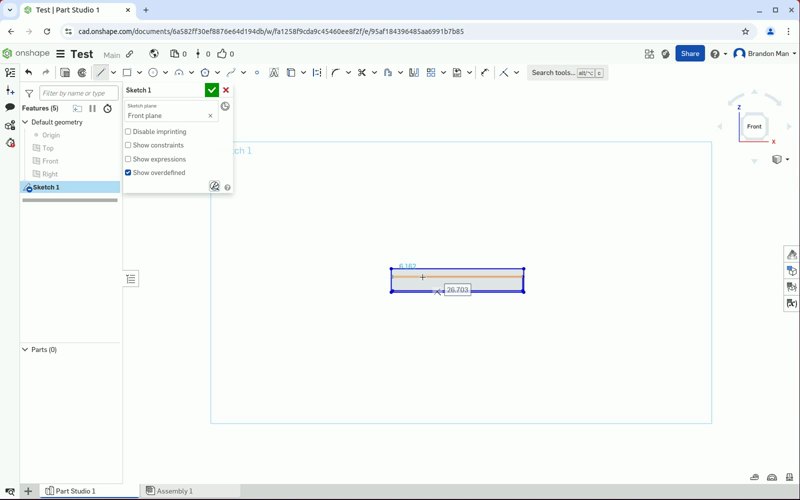
mouse_move(392, 290)
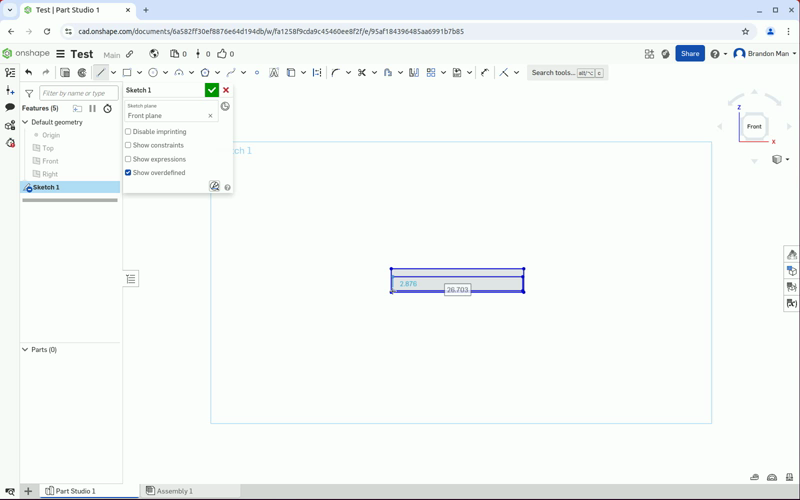
scroll(6)
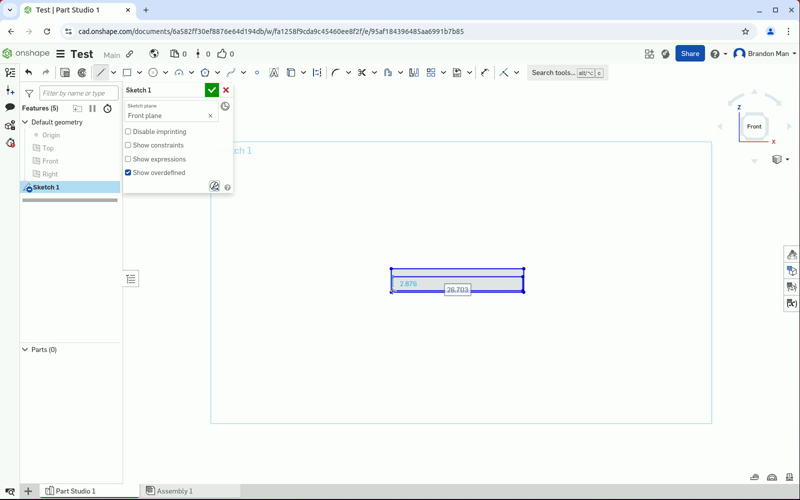
scroll(6)
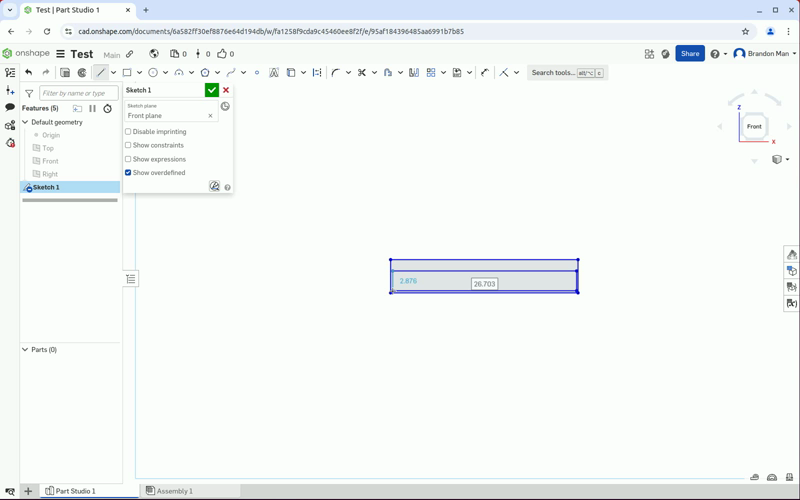
scroll(6)
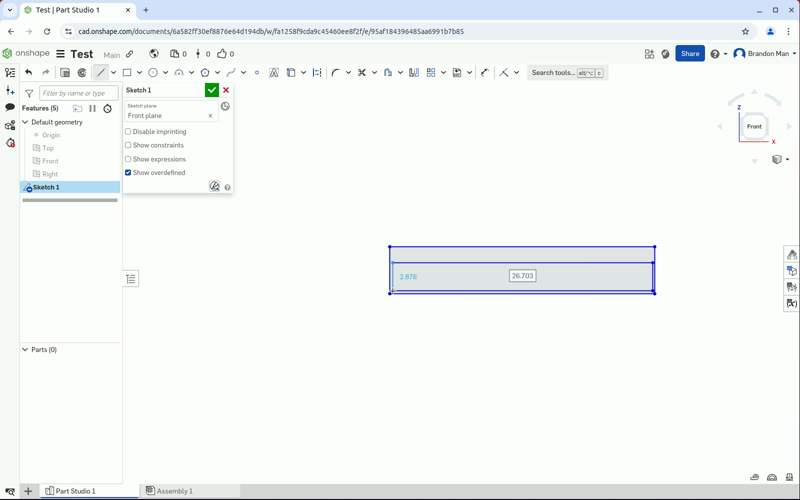
scroll(6)
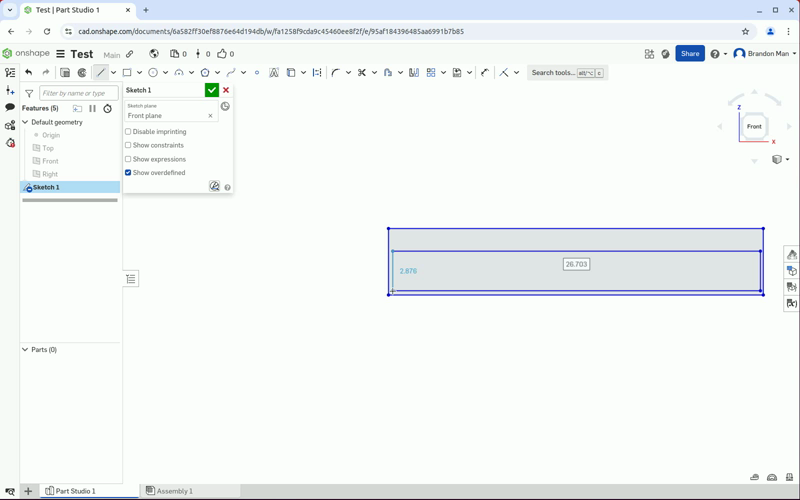
scroll(6)
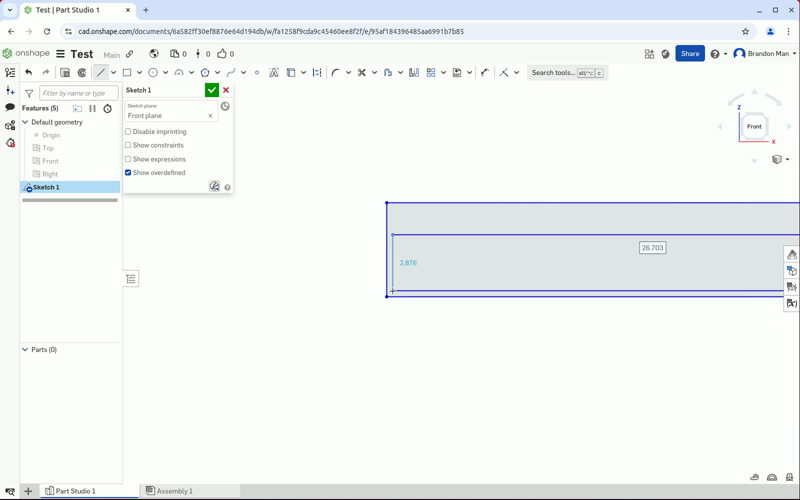
scroll(6)
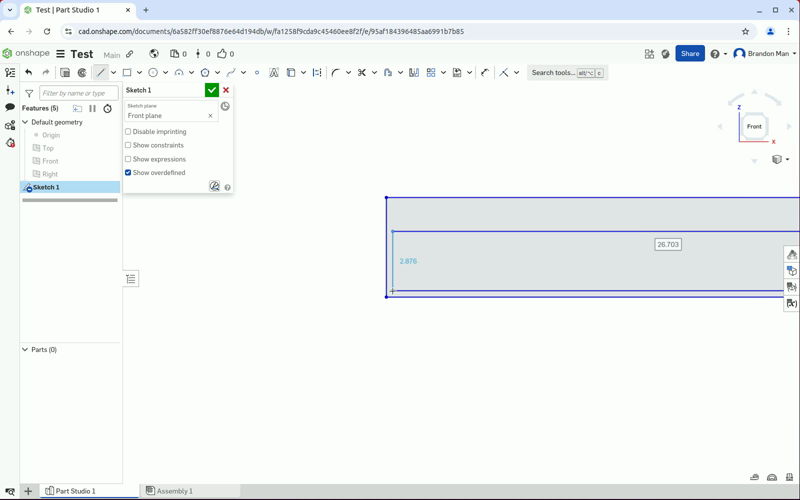
scroll(6)
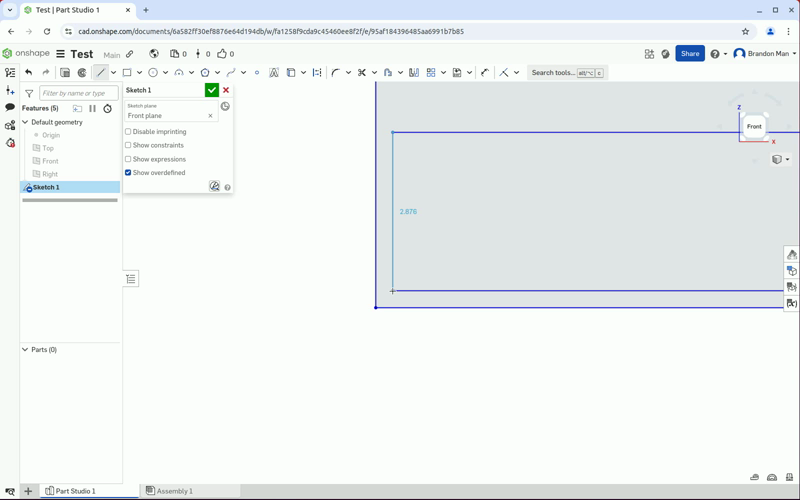
key_up(shift)
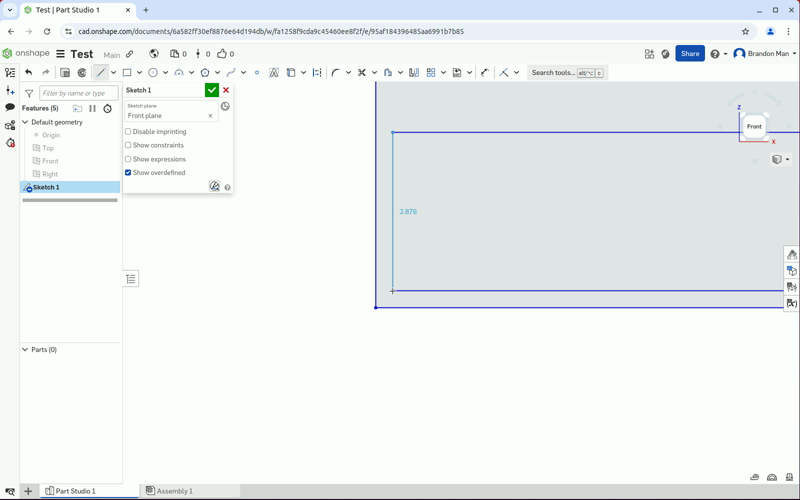
click(392, 290)
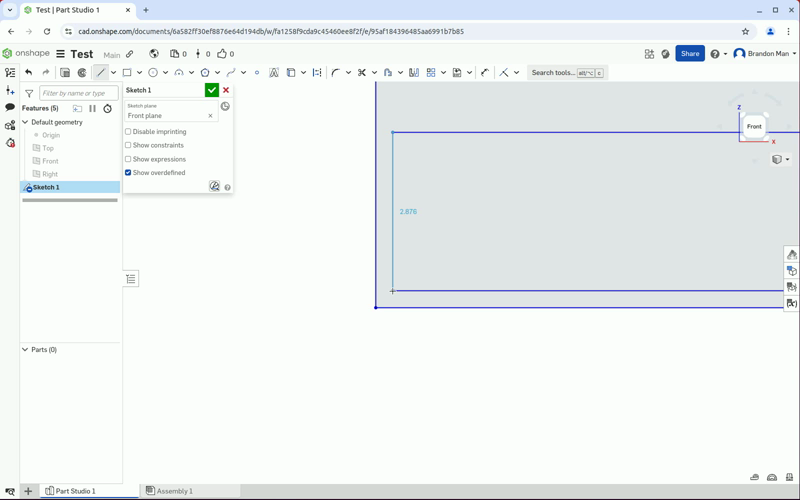
scroll(-6)
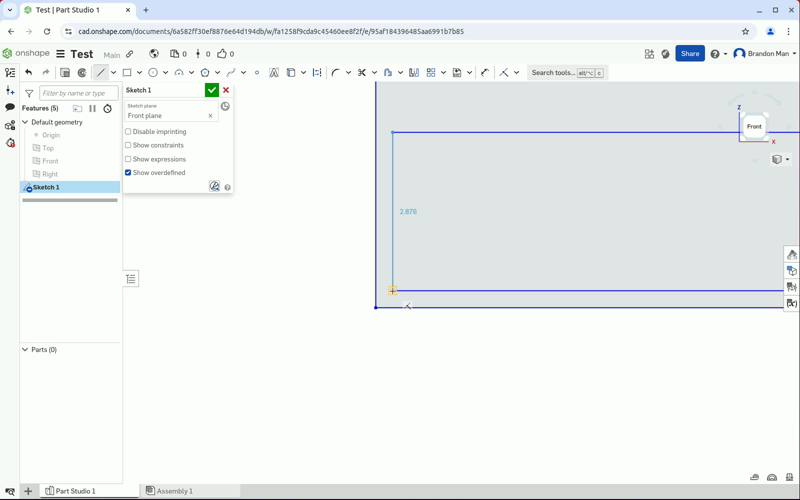
scroll(-6)
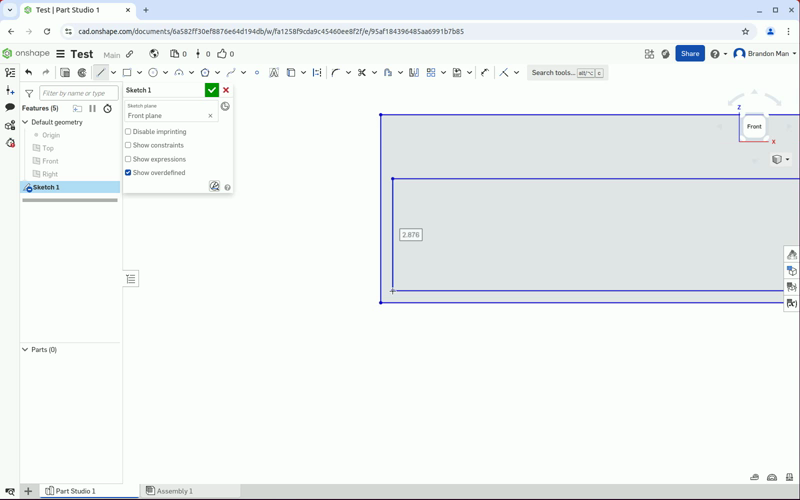
scroll(-6)
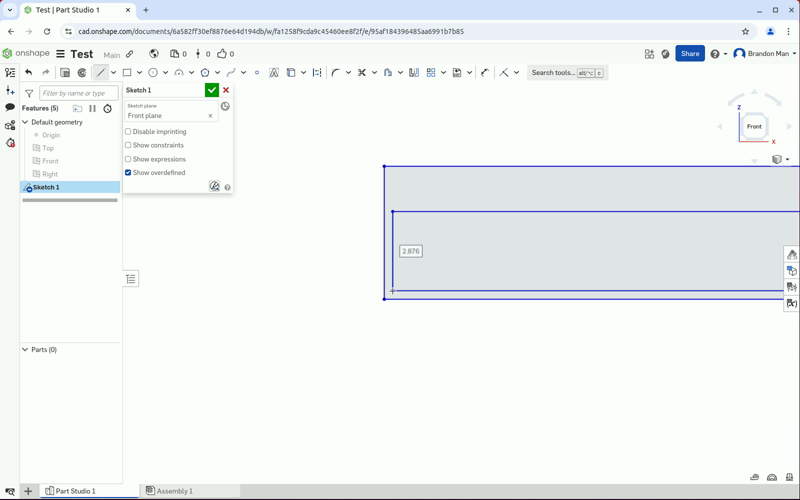
scroll(-6)
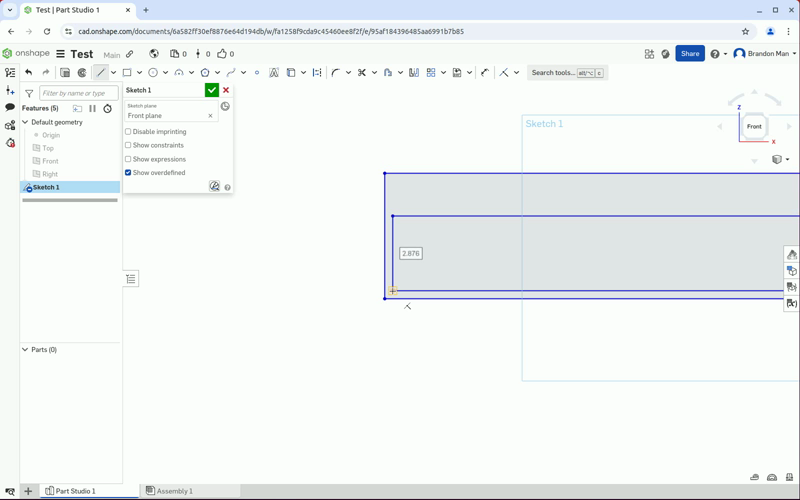
scroll(-6)
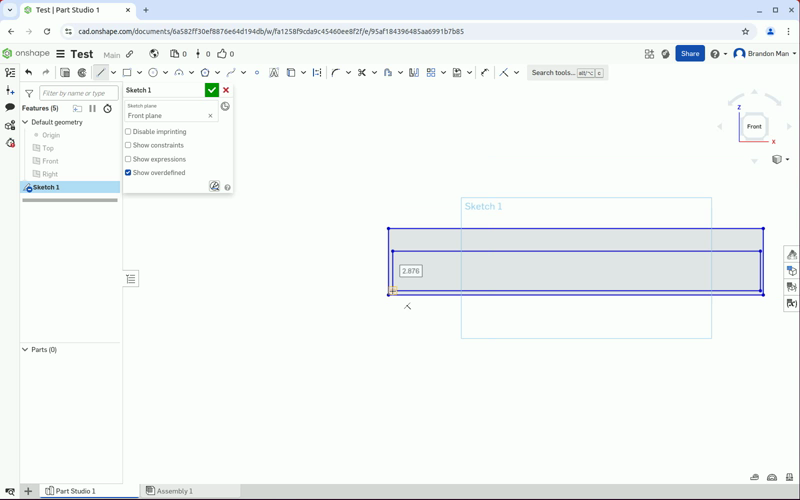
scroll(-6)
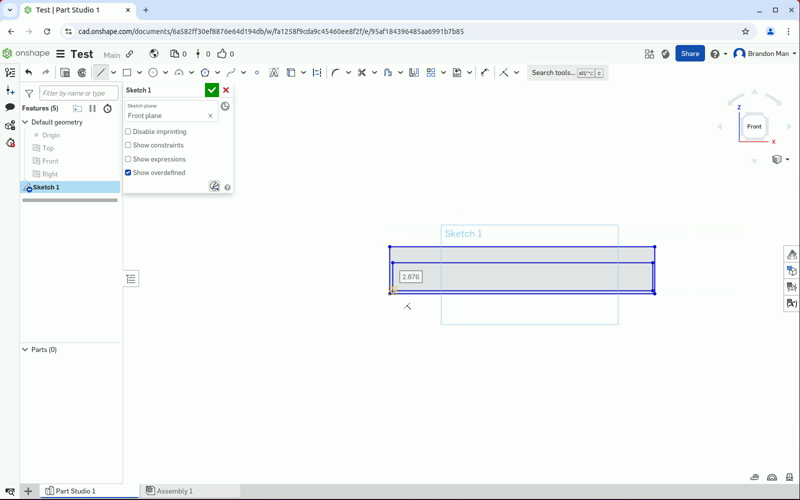
scroll(-6)
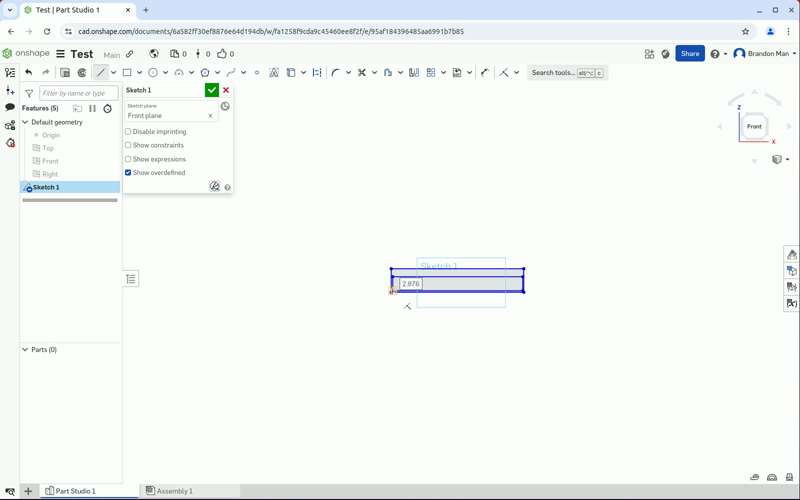
key(esc)
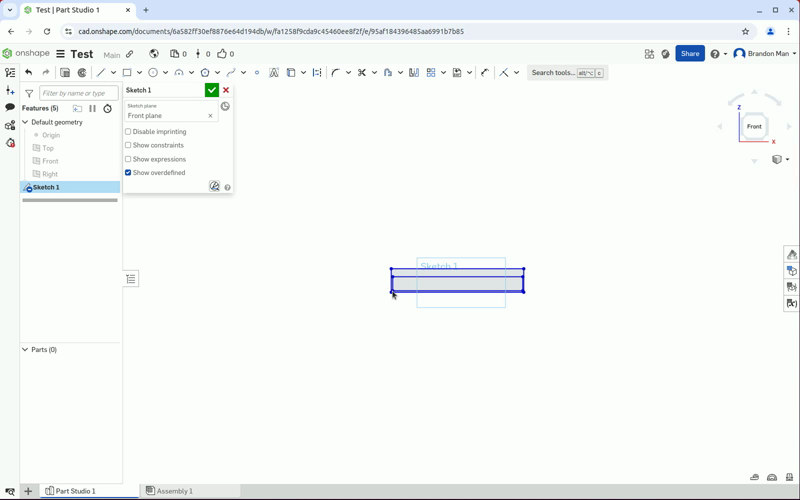
mouse_move(496, 273)
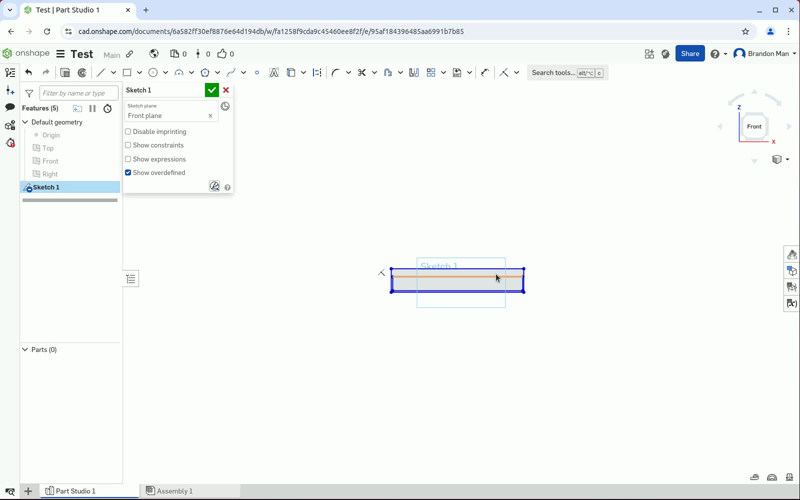
scroll(6)
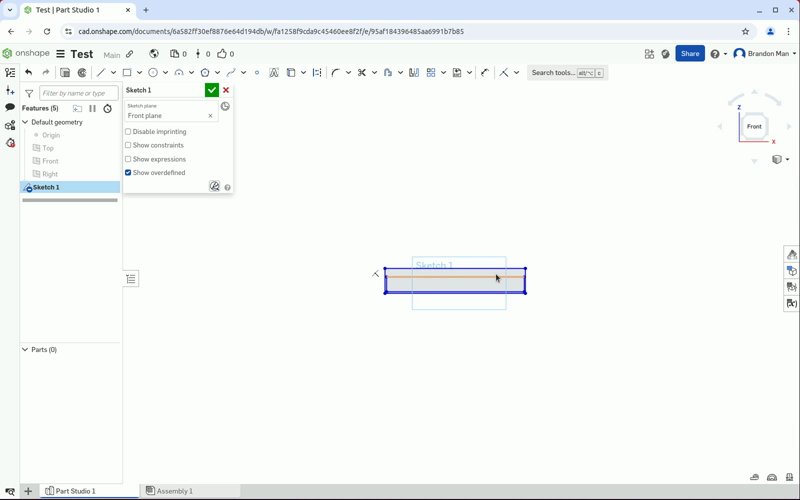
scroll(6)
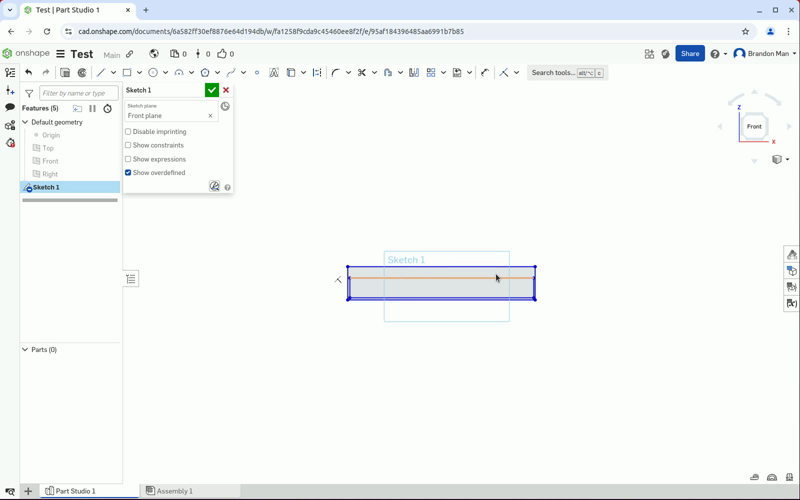
scroll(6)
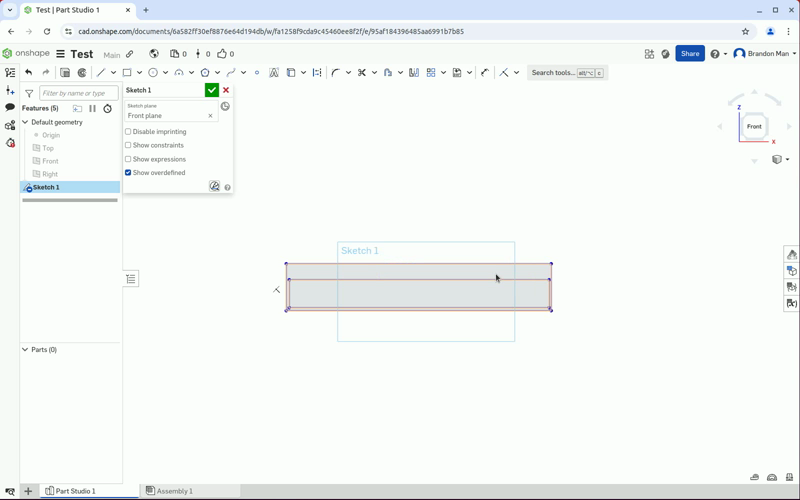
scroll(6)
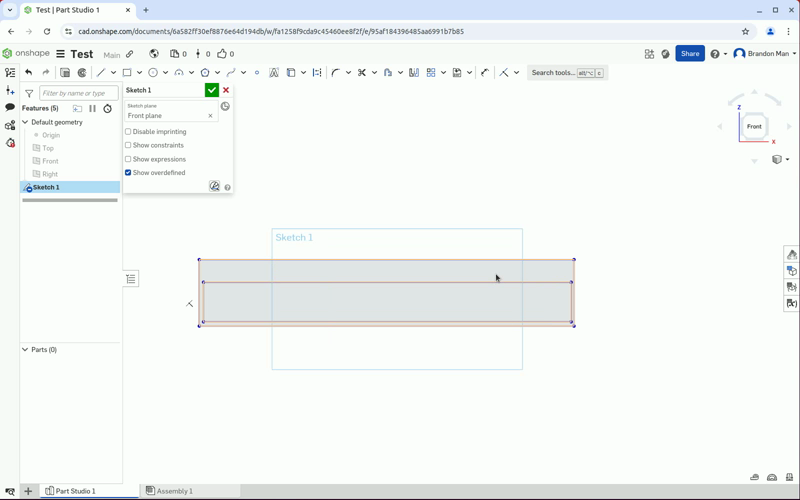
scroll(6)
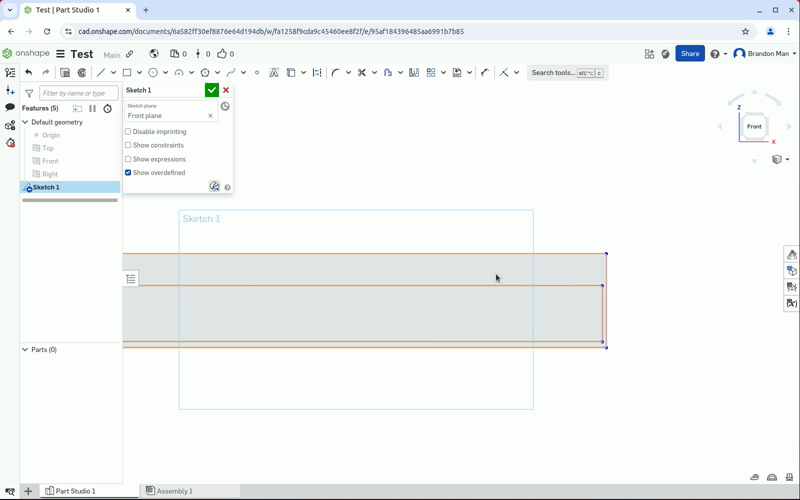
scroll(6)
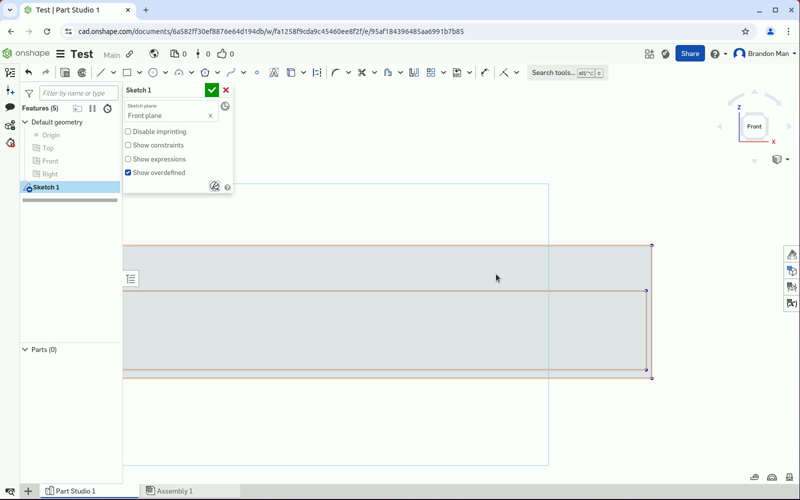
scroll(6)
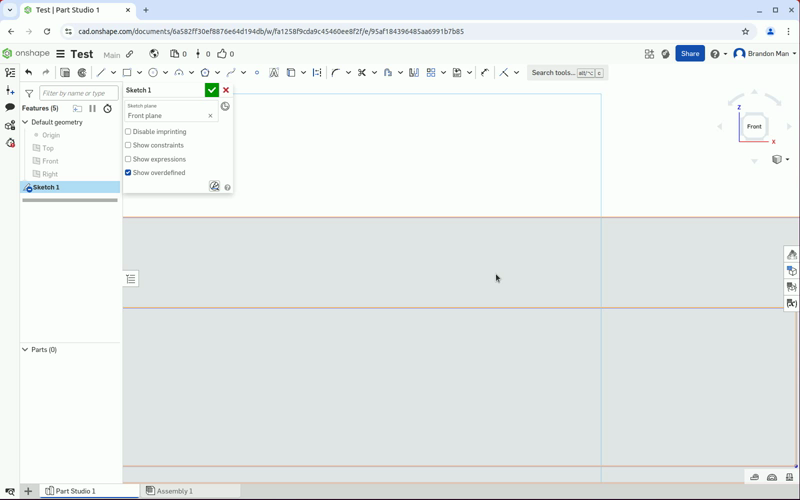
click(496, 273)
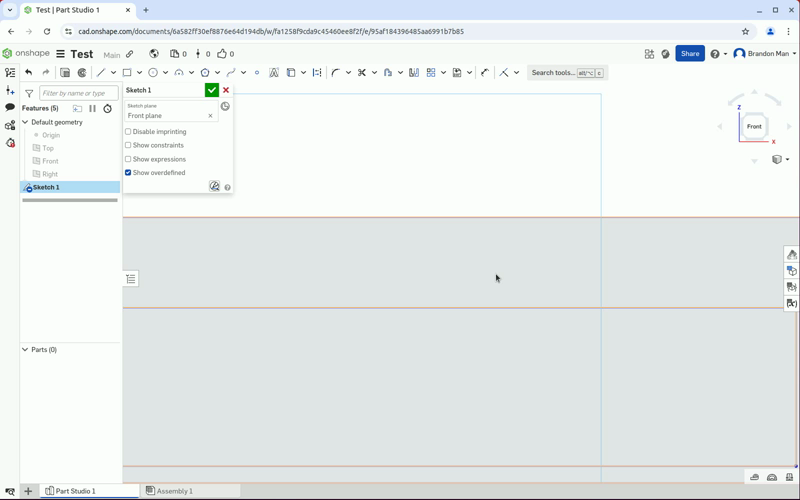
scroll(-6)
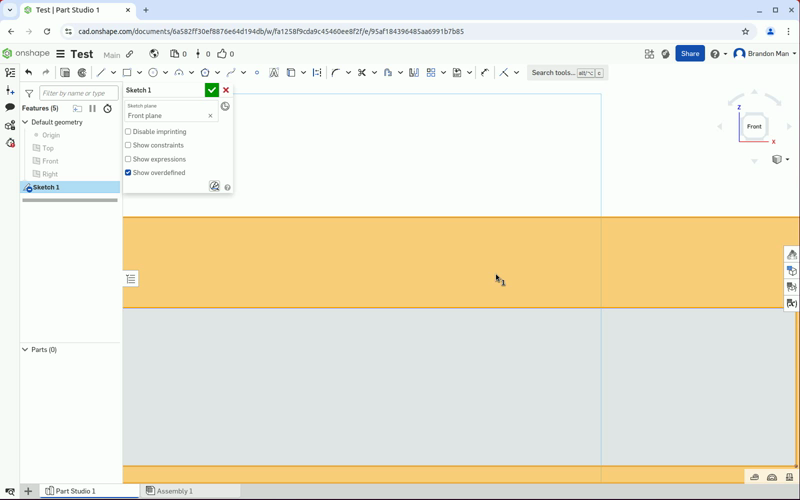
scroll(-6)
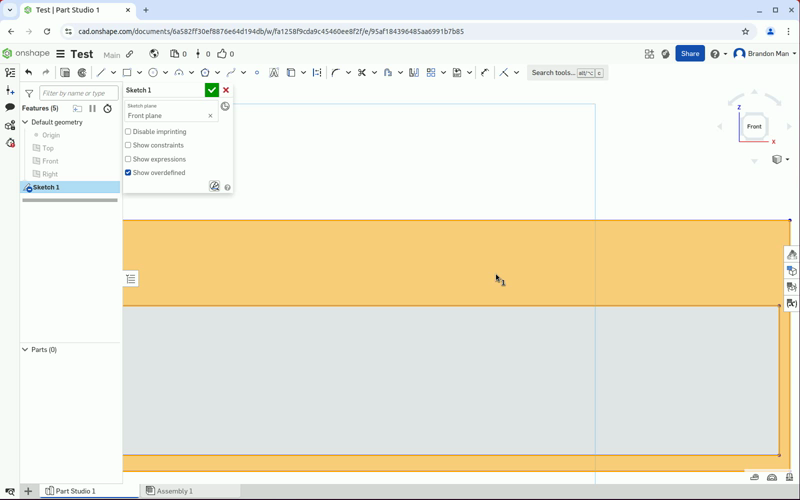
scroll(-6)
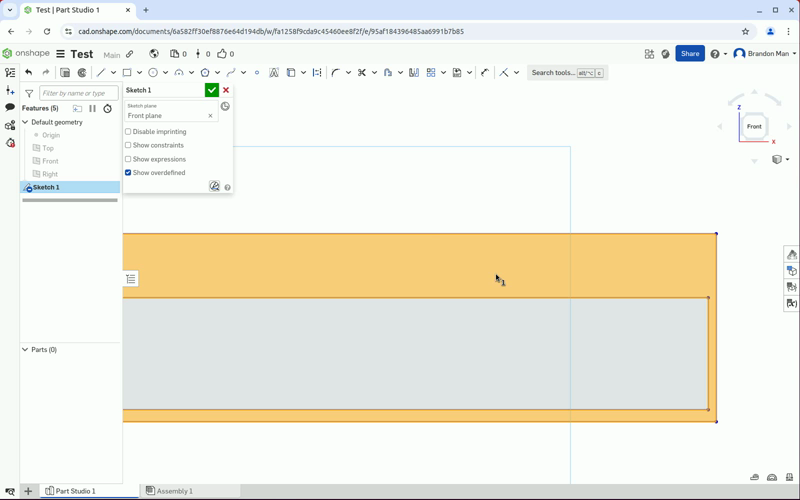
scroll(-6)
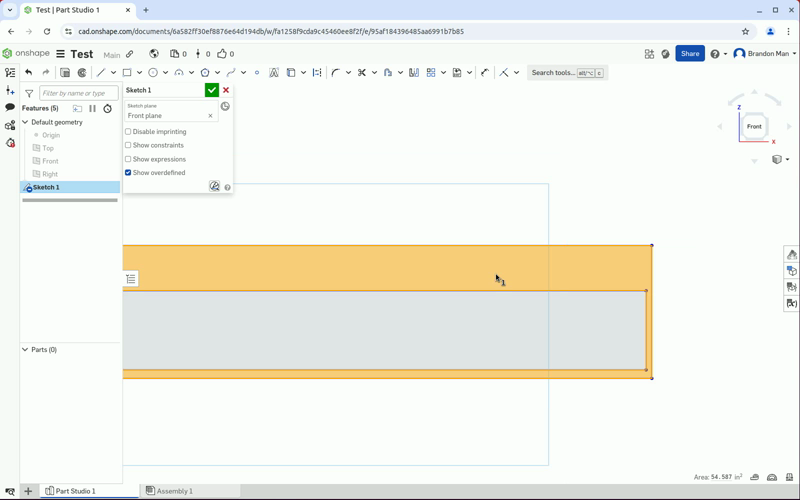
scroll(-6)
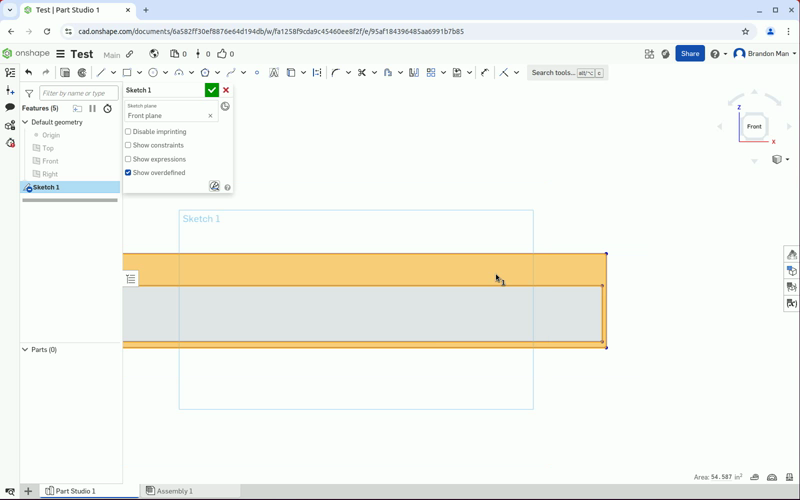
scroll(-6)
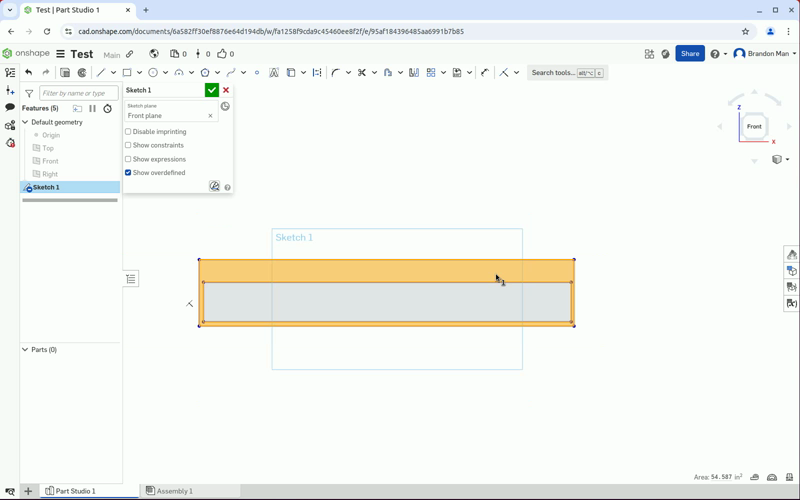
scroll(-6)
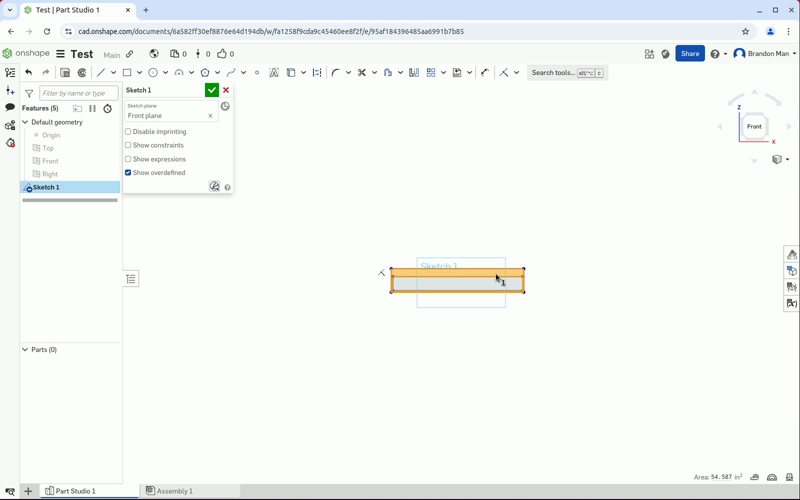
mouse_move(73, 352)
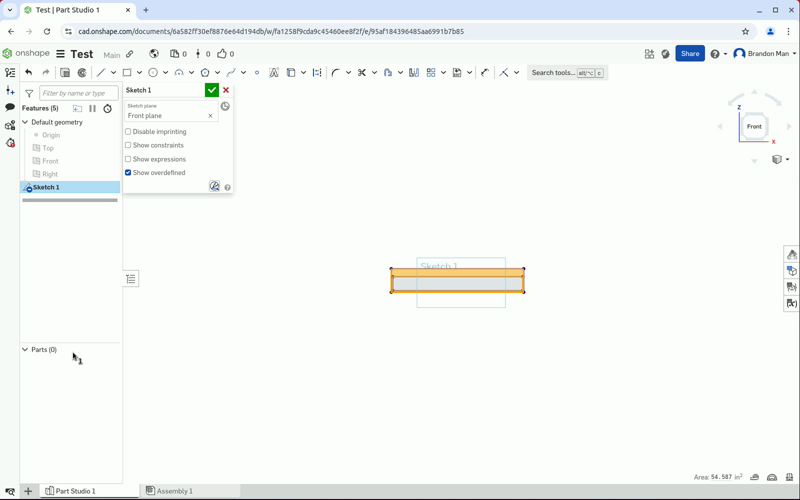
key(shift+y)
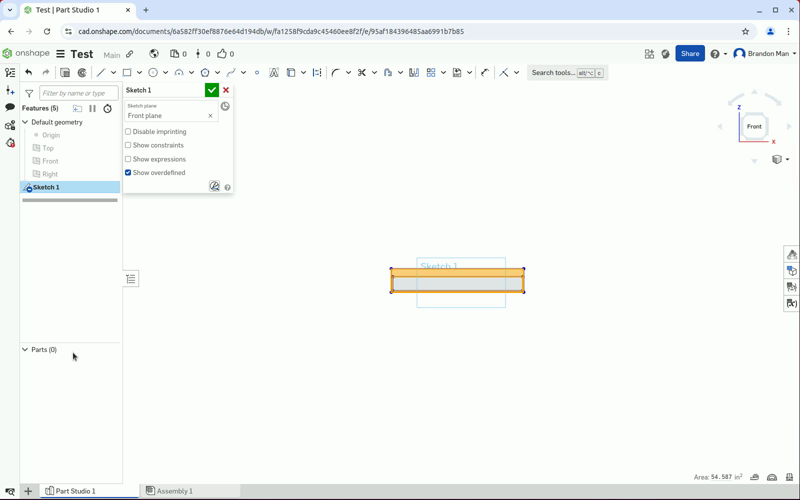
key(shift+e)
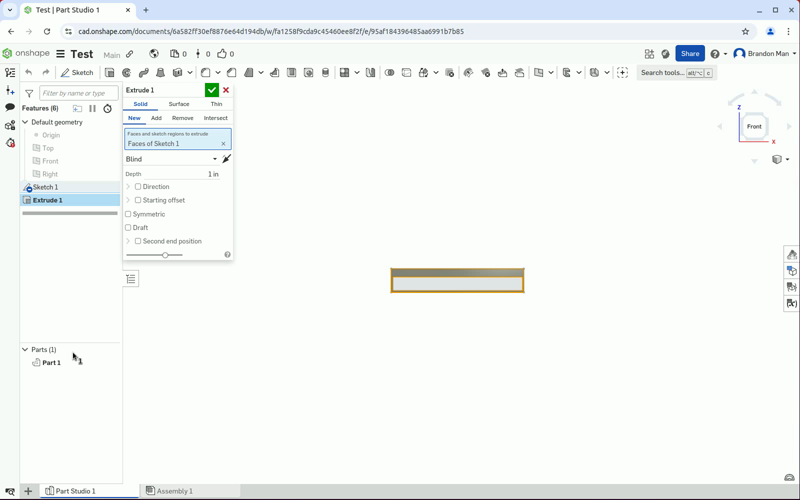
mouse_move(143, 106)
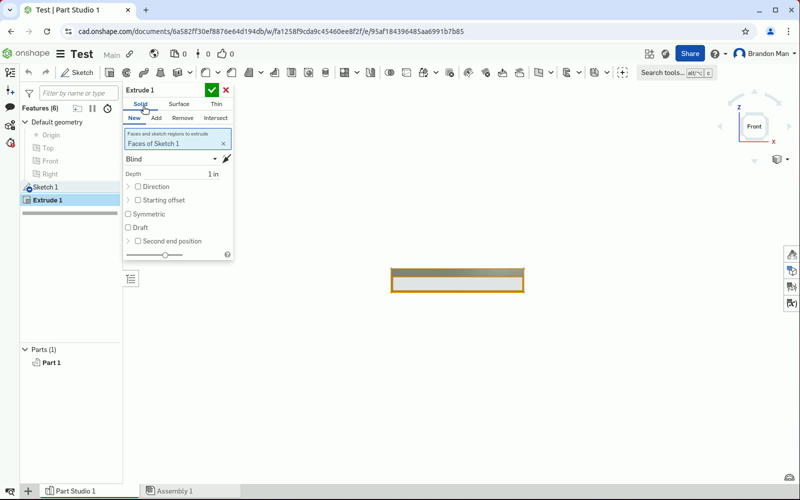
click(143, 106)
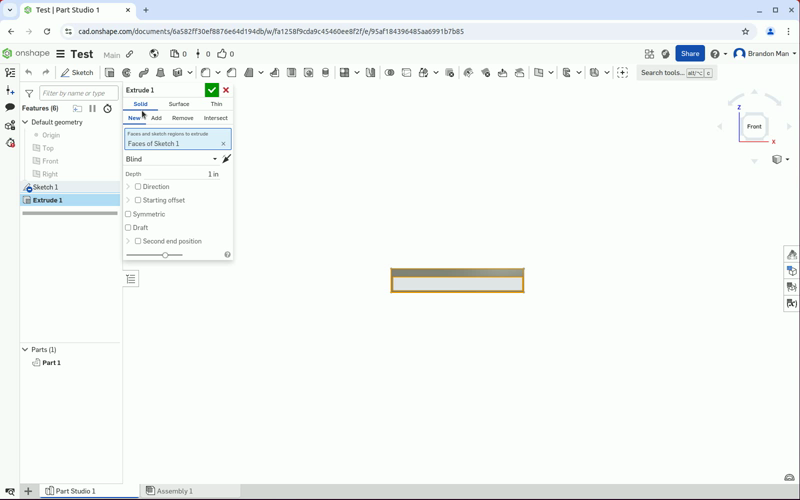
mouse_move(137, 120)
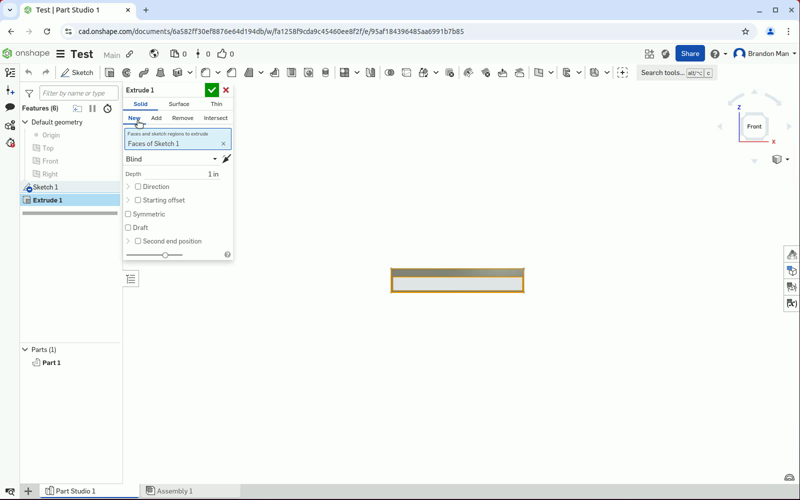
click(137, 120)
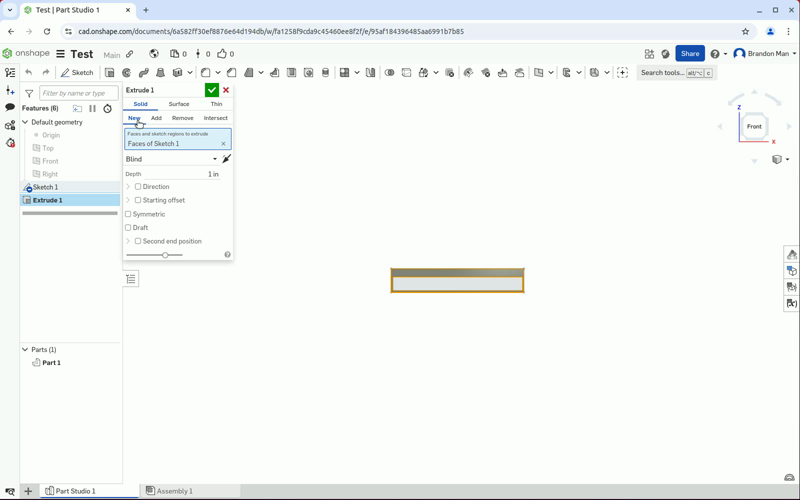
key(tab, 4)
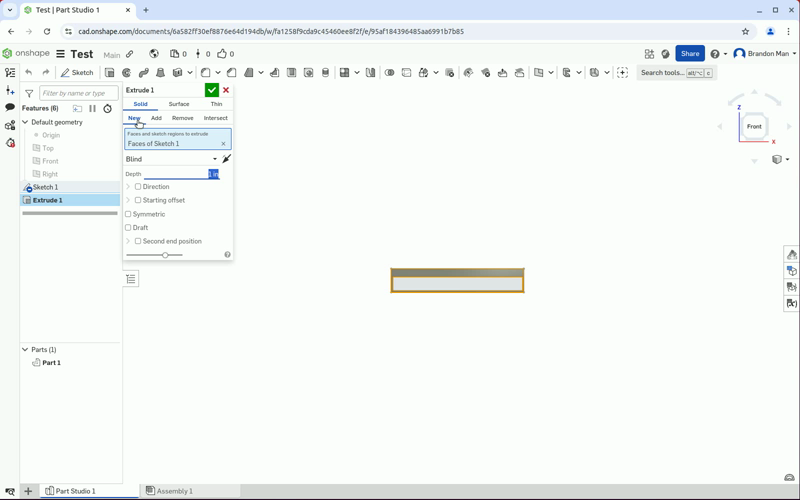
text(0.241)
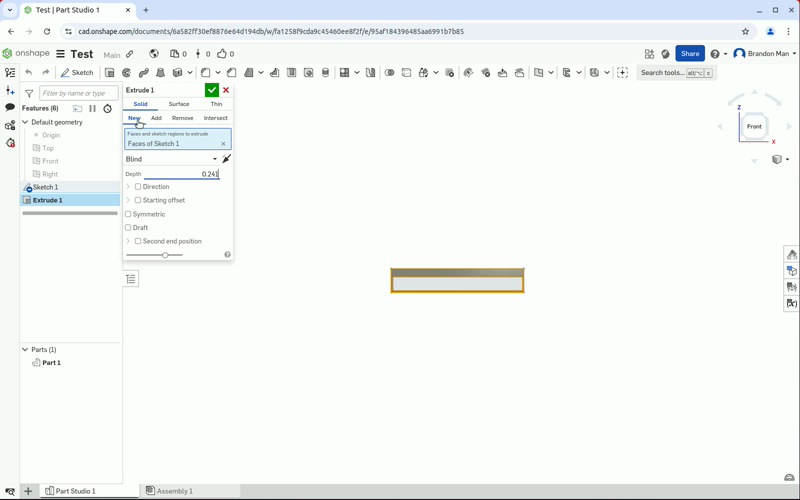
key(enter)
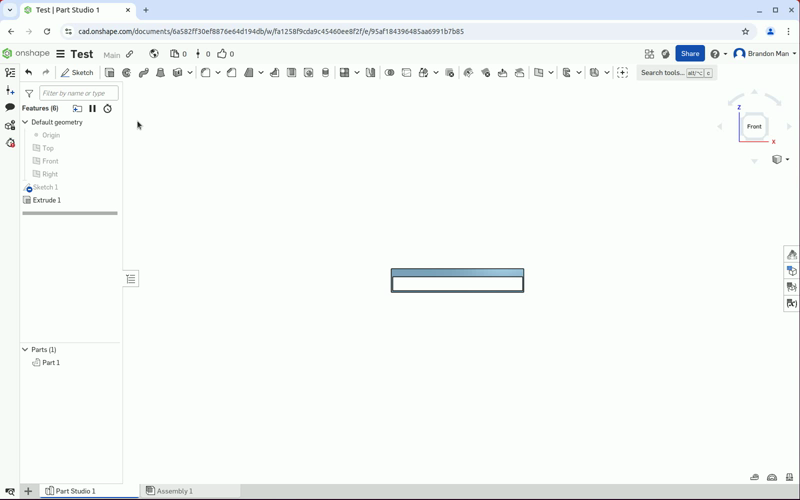
key(shift+h)
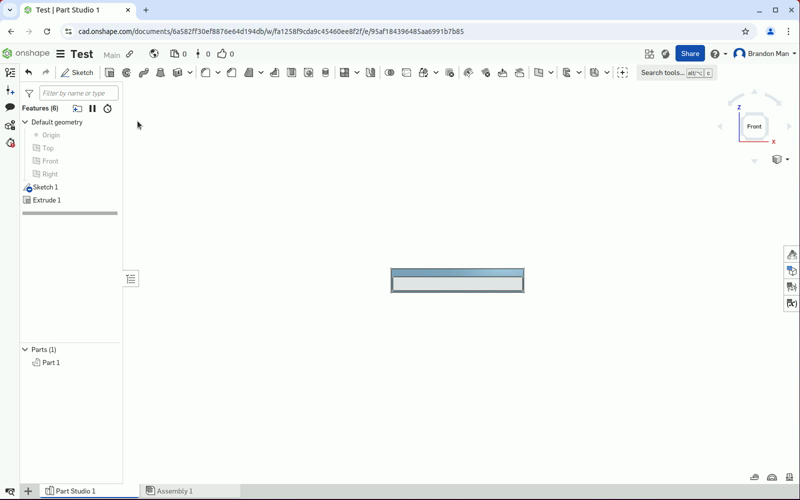
key(shift+h)
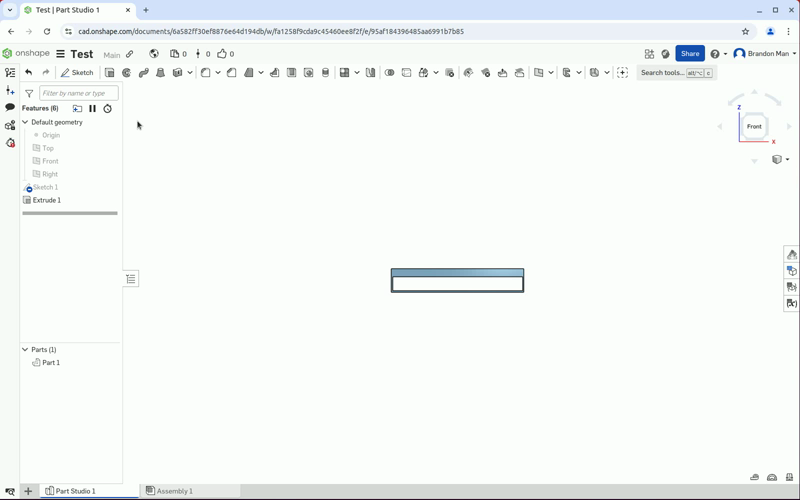
mouse_move(73, 189)
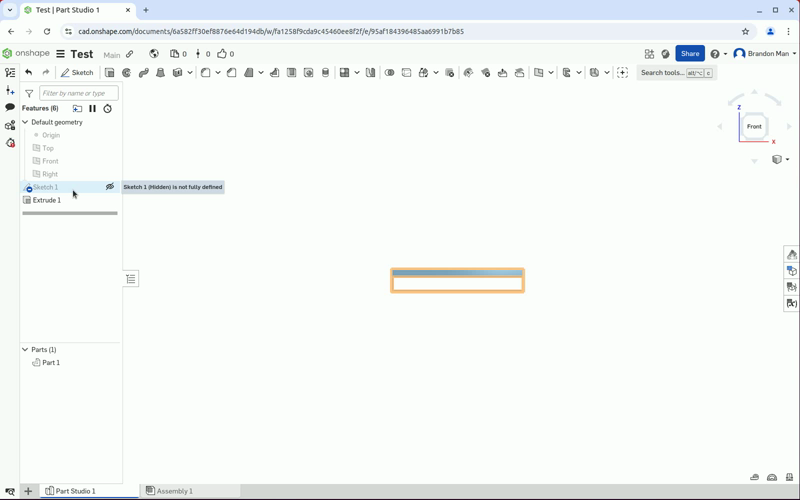
click(73, 189)
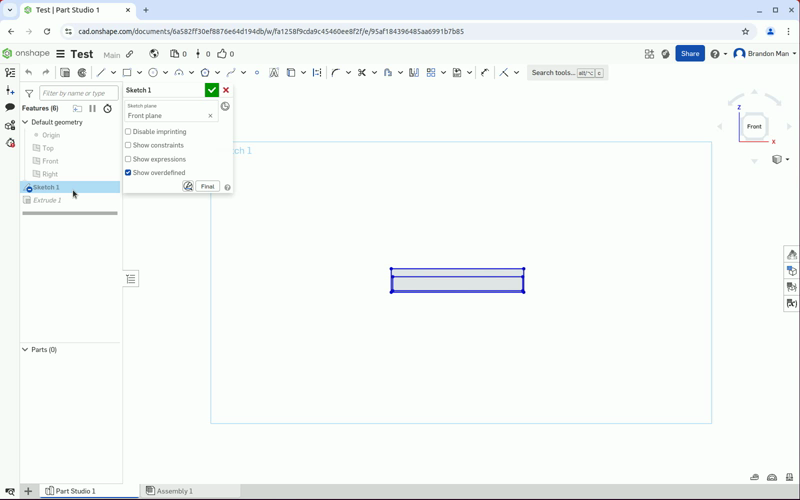
mouse_move(229, 92)
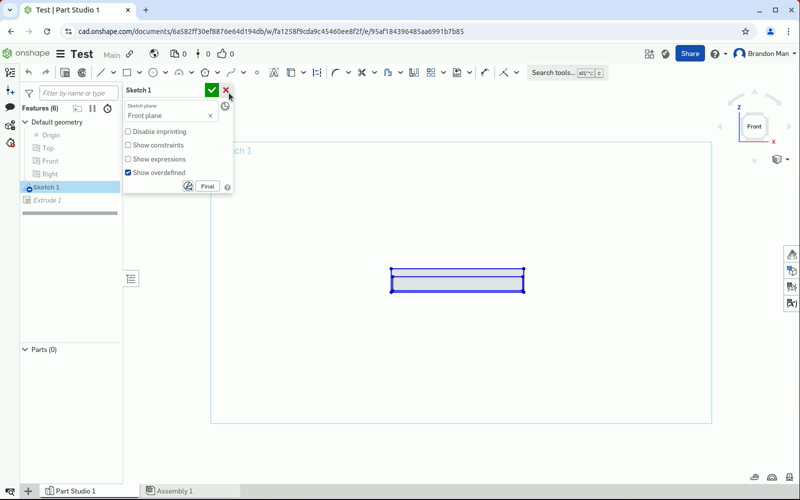
click(229, 92)
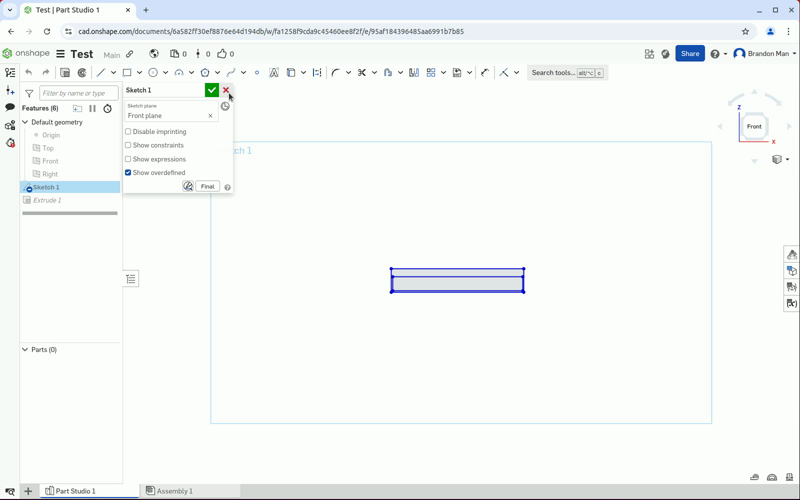
key(shift+s)
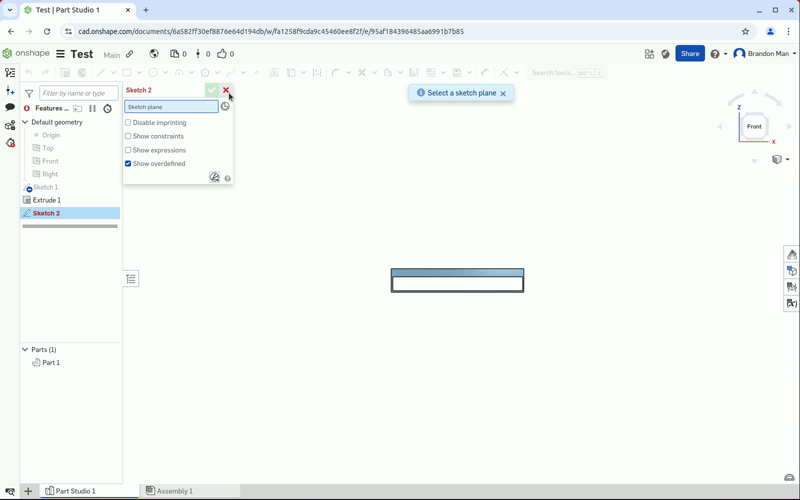
mouse_move(73, 163)
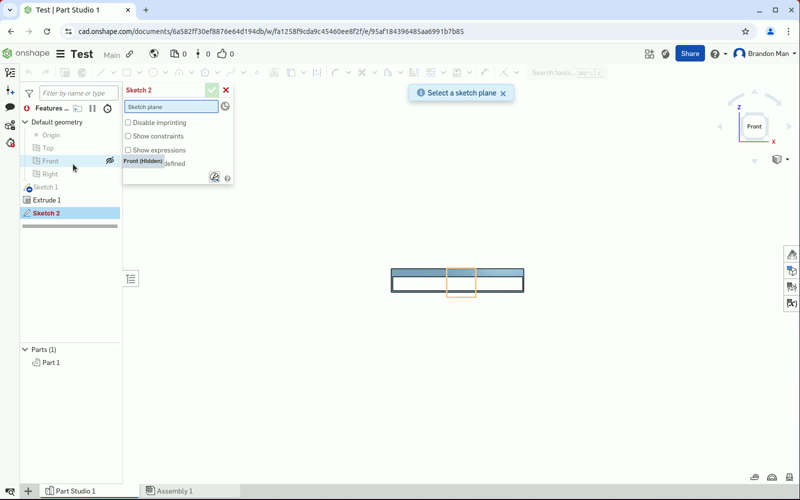
click(73, 163)
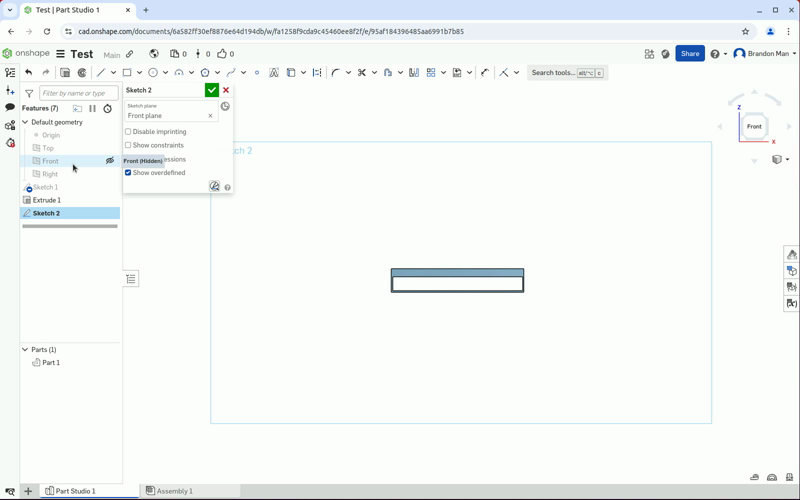
mouse_move(73, 352)
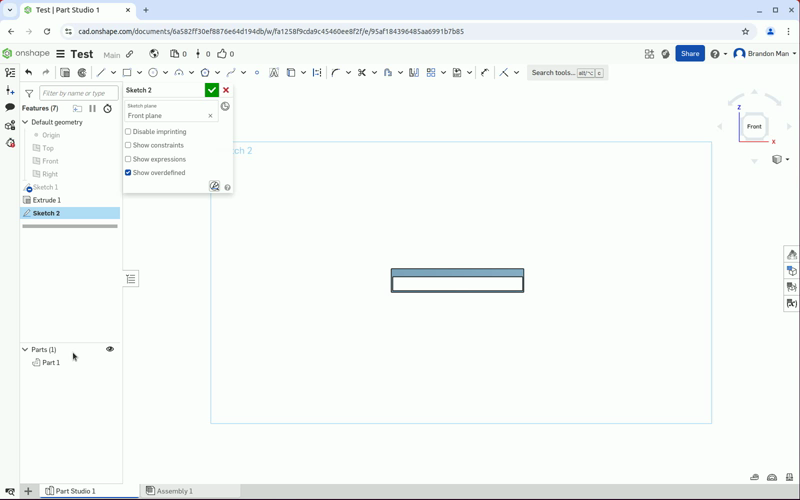
key(y)
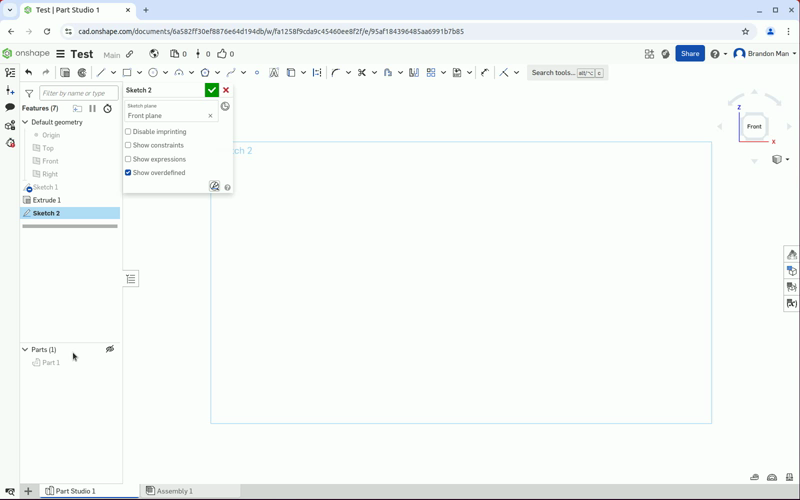
key(l)
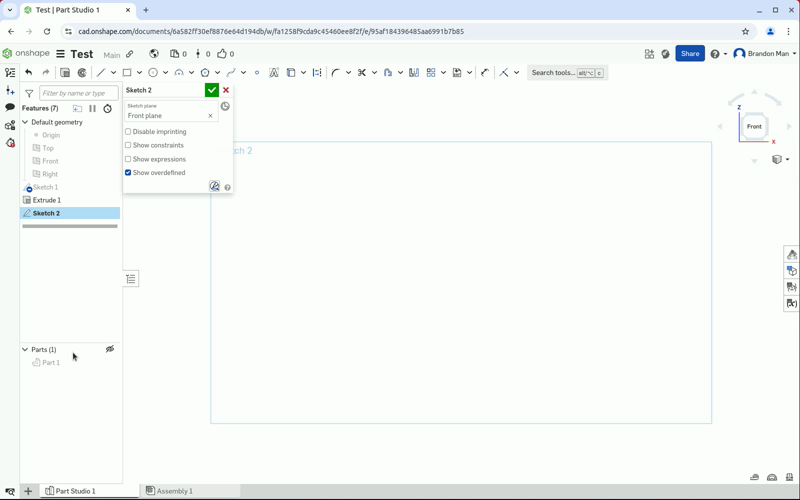
key_down(shift)
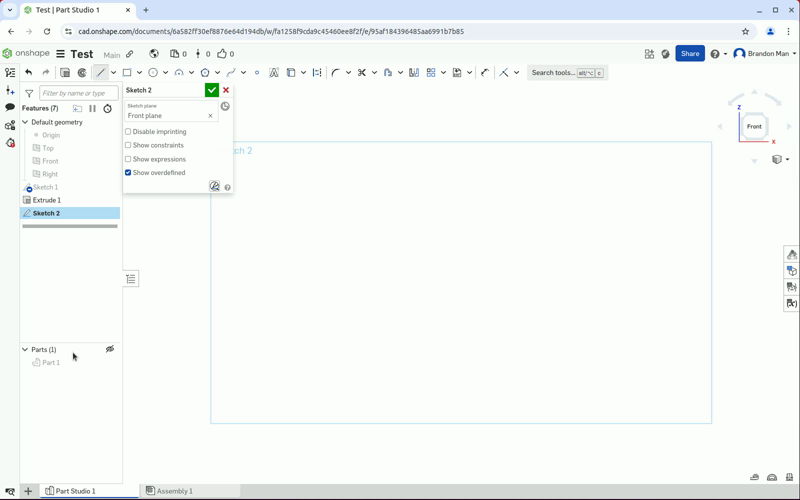
mouse_move(392, 290)
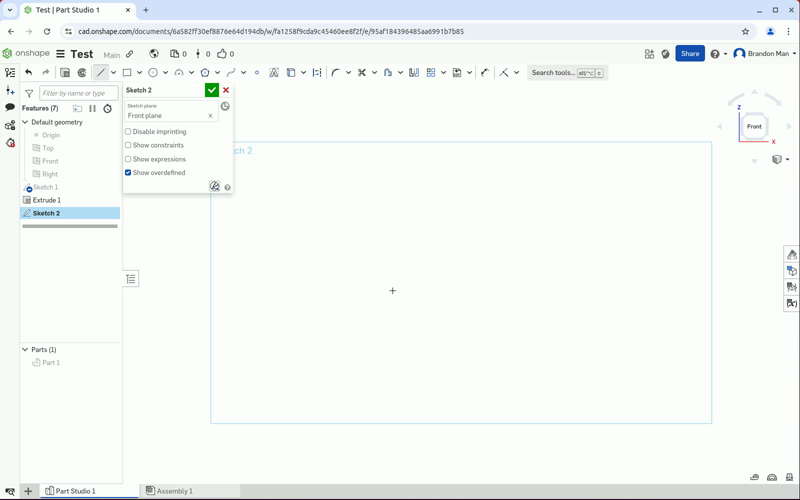
click(392, 290)
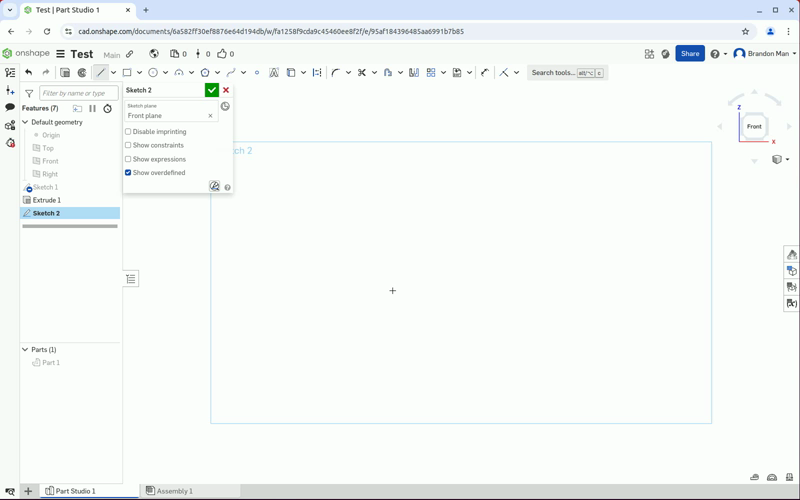
key_up(shift)
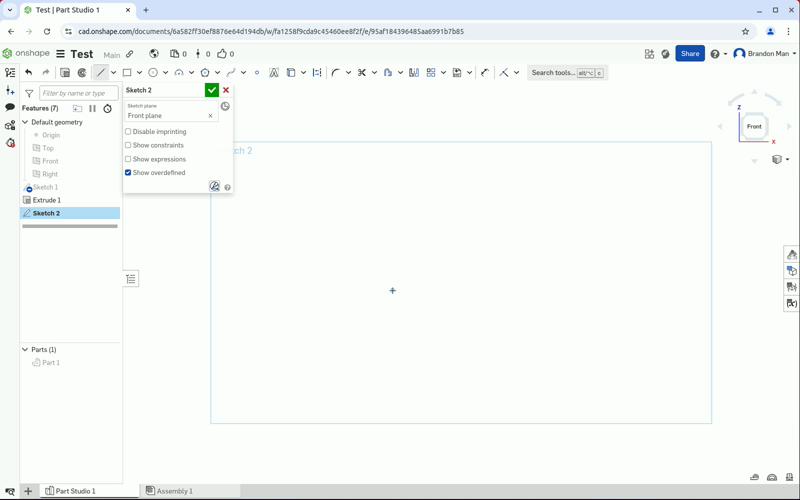
key_down(shift)
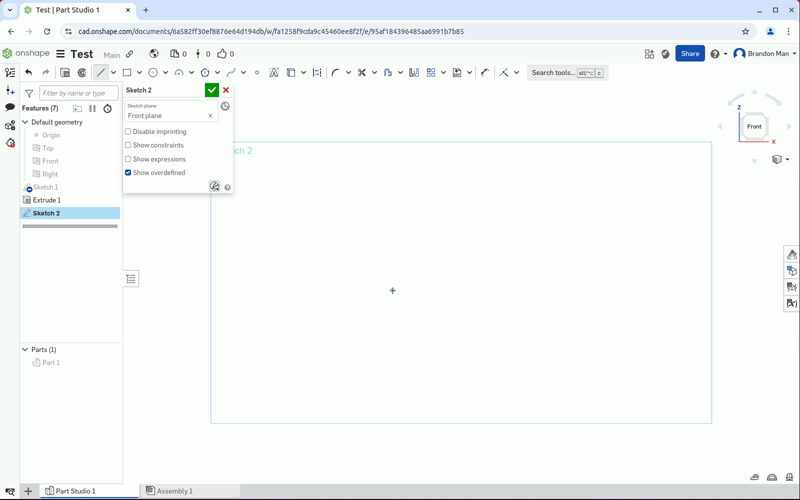
mouse_move(521, 290)
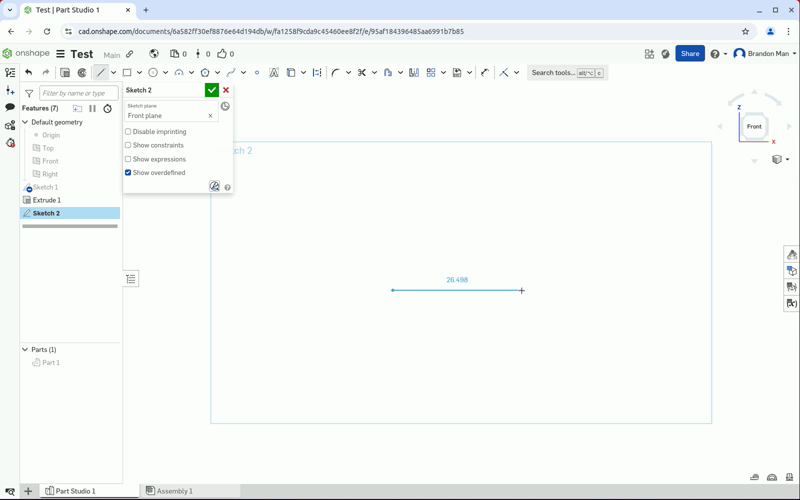
click(521, 290)
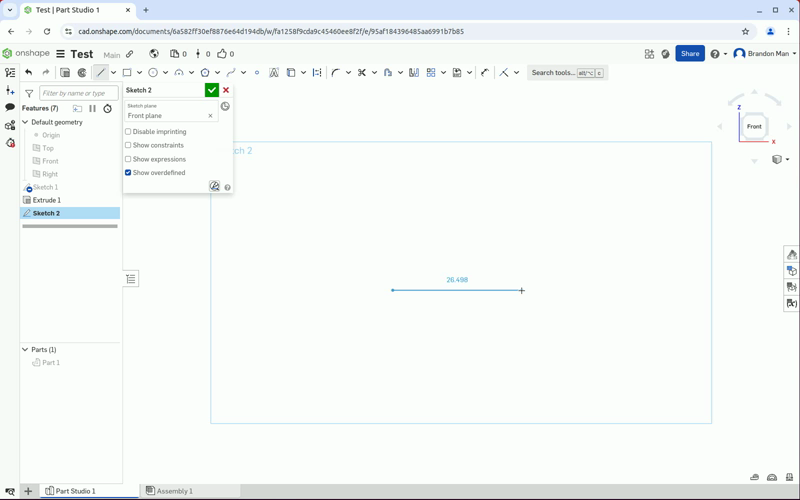
key_up(shift)
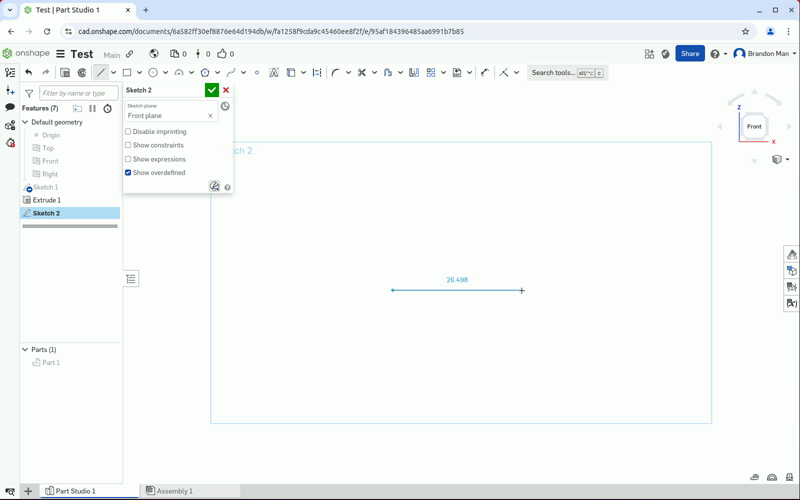
key_down(shift)
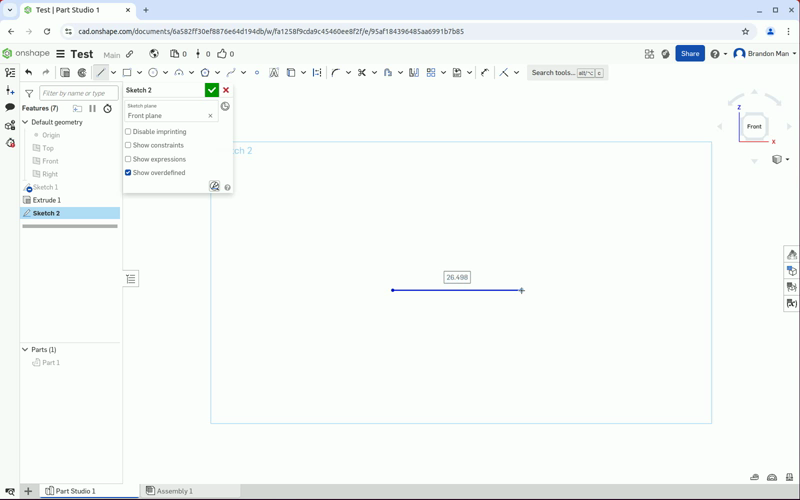
mouse_move(551, 290)
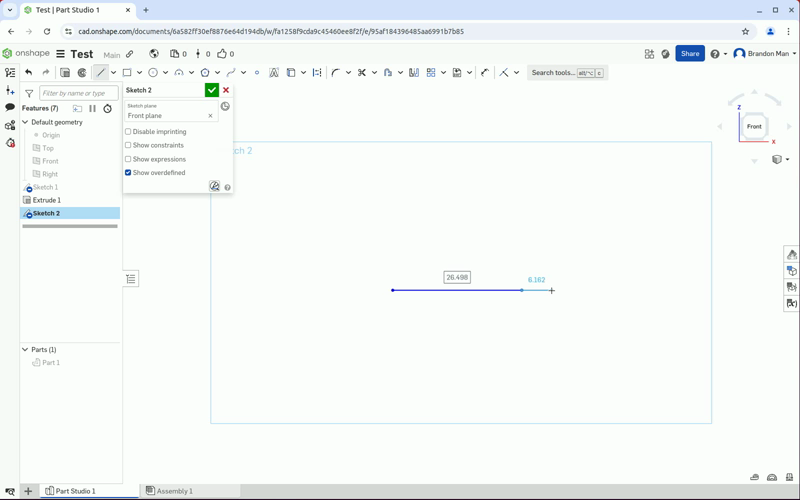
mouse_move(521, 276)
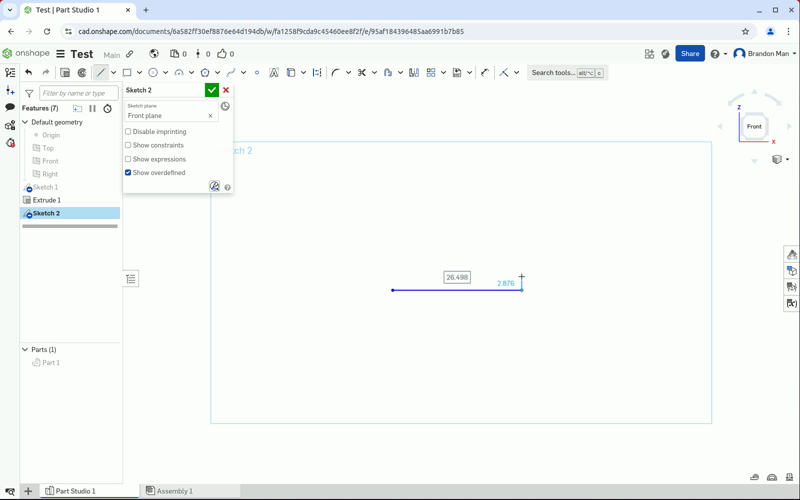
click(521, 276)
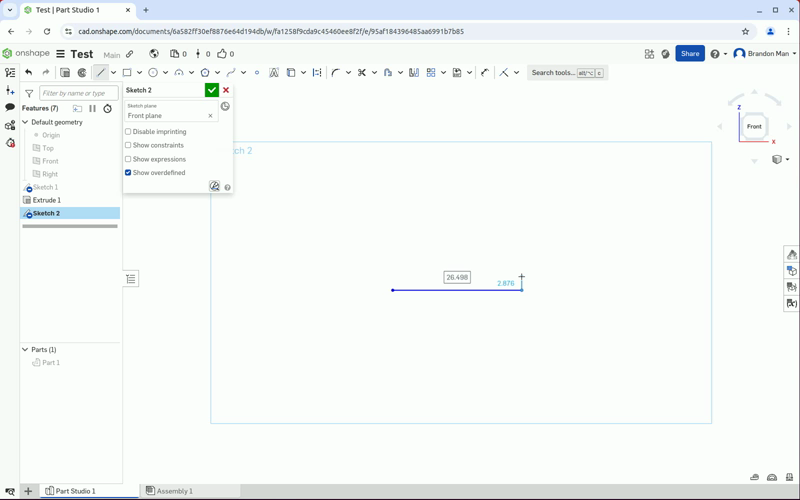
key_up(shift)
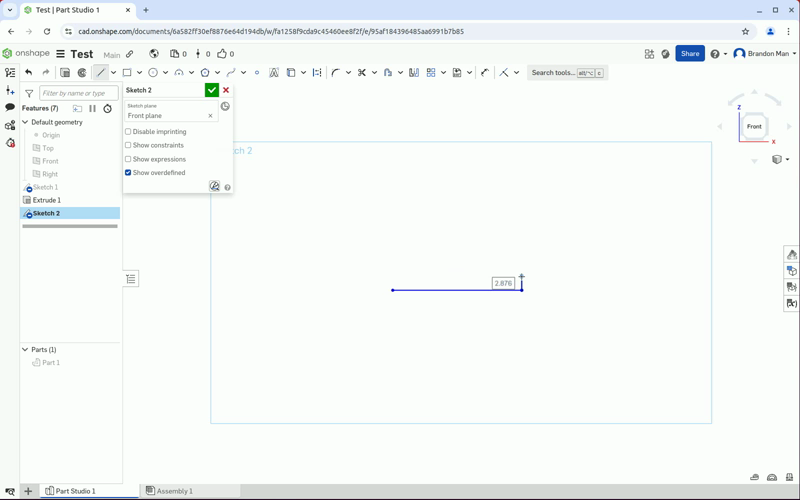
key_down(shift)
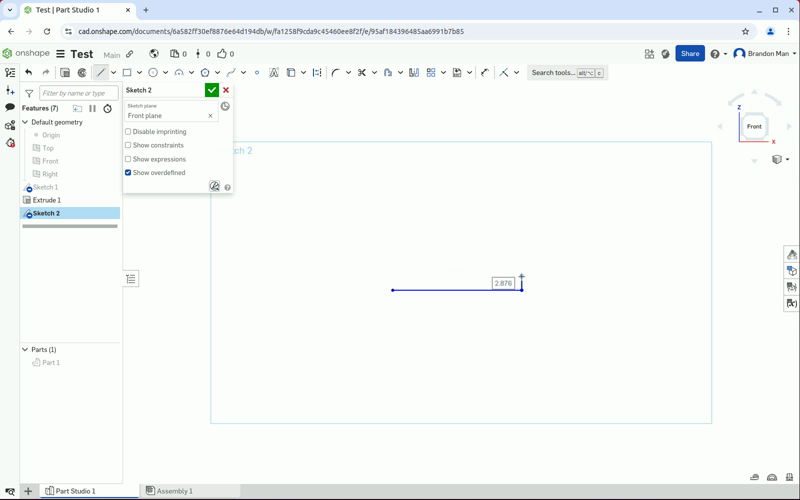
mouse_move(392, 276)
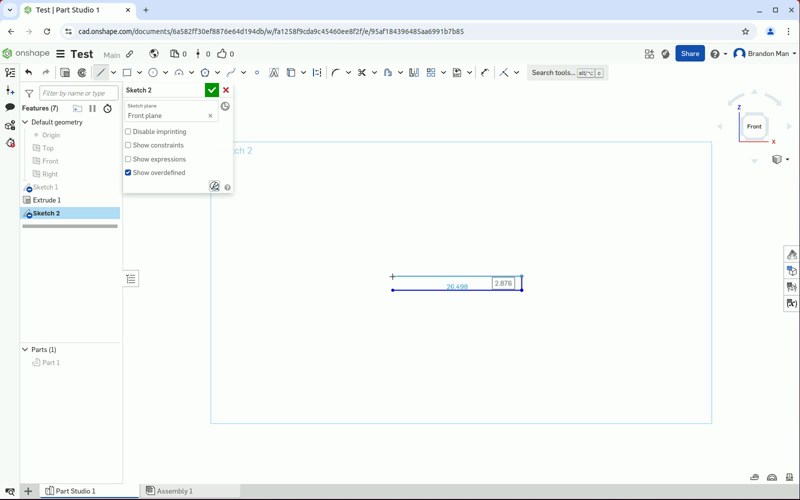
click(392, 276)
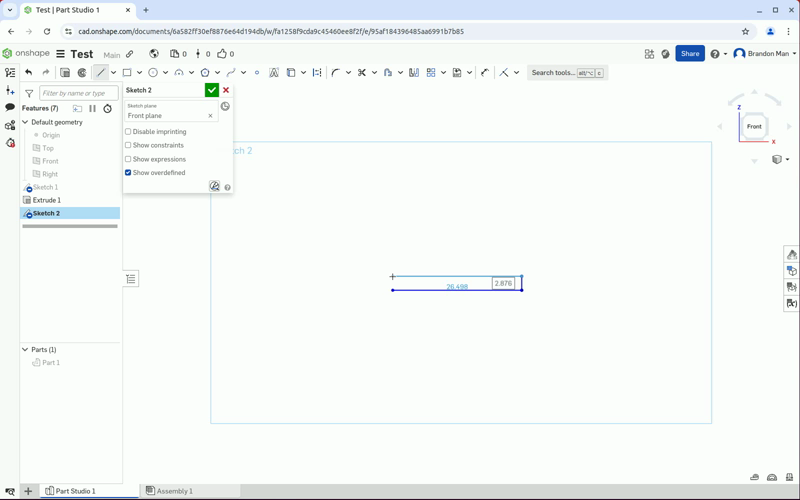
key_up(shift)
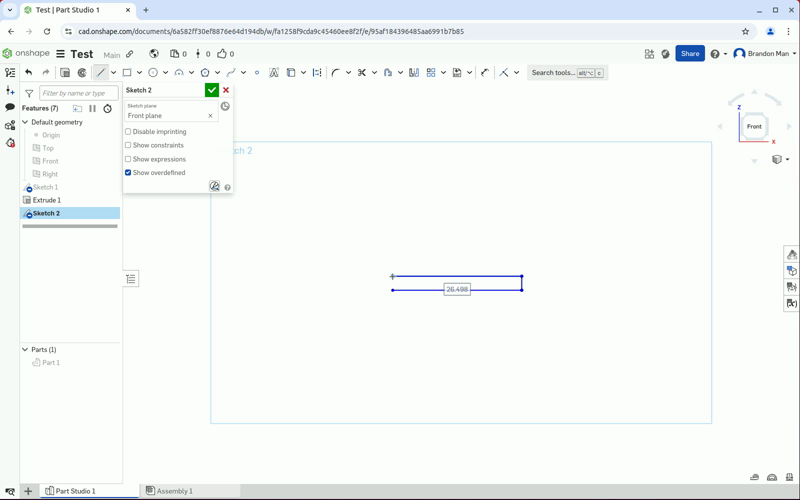
mouse_move(422, 276)
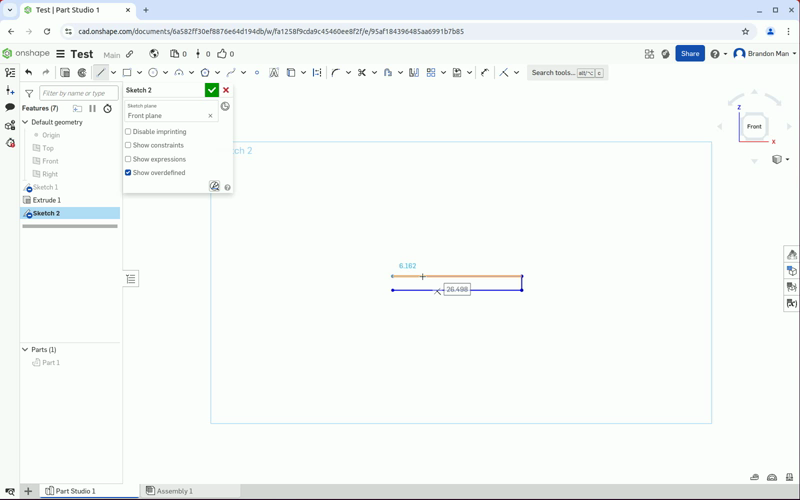
key_down(shift)
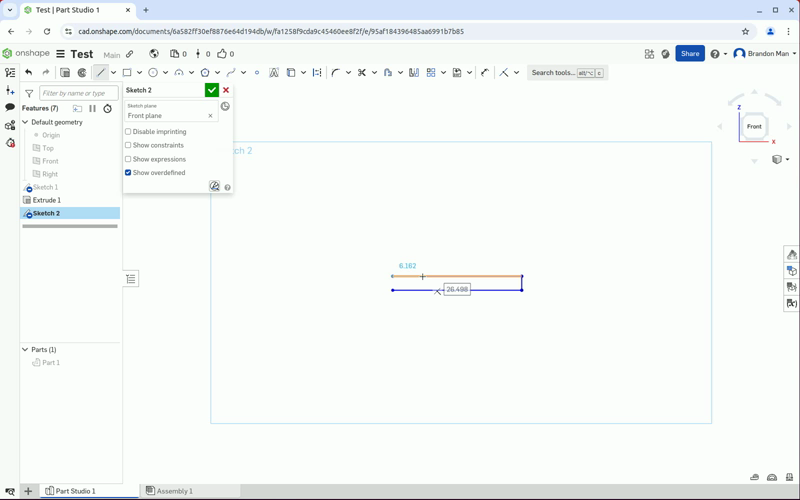
mouse_move(392, 290)
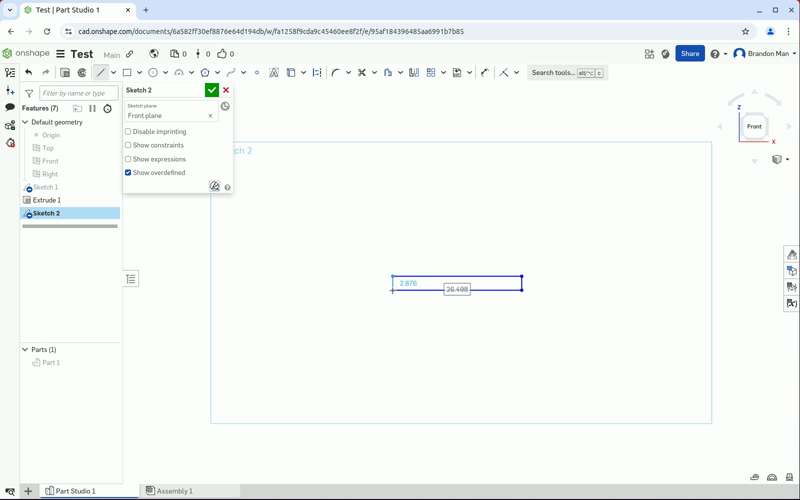
key_up(shift)
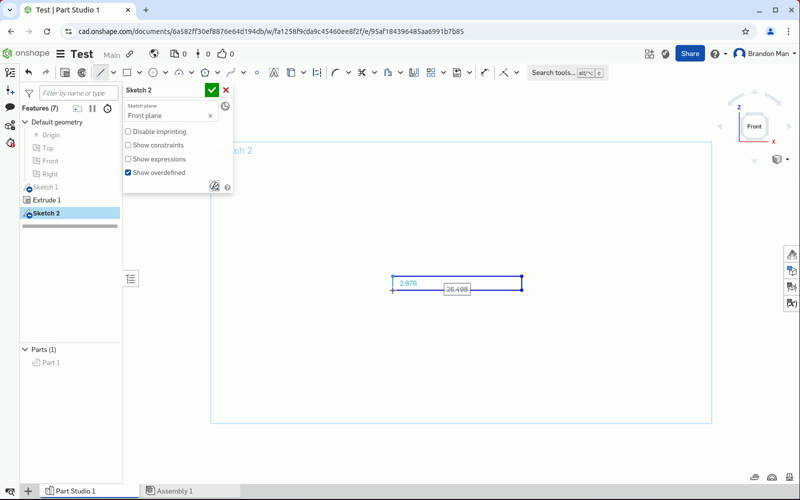
click(392, 290)
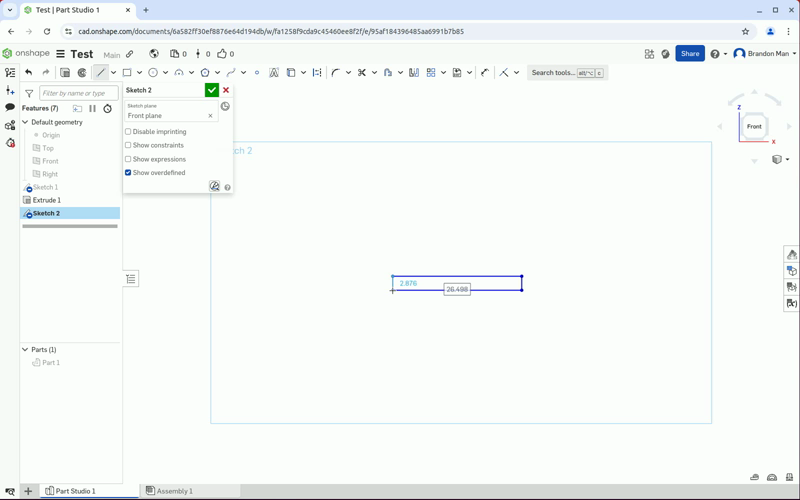
key(esc)
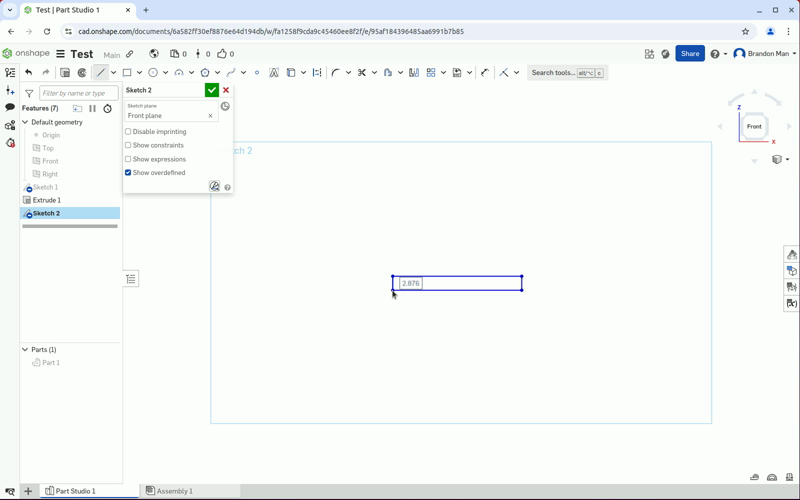
mouse_move(493, 278)
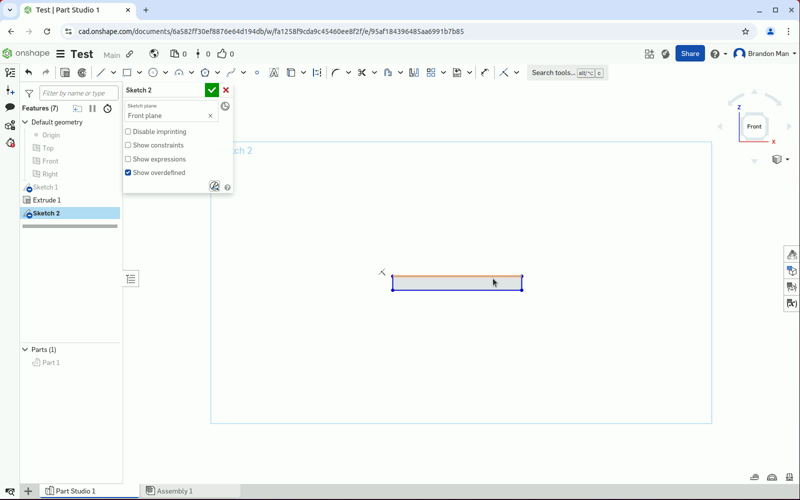
scroll(6)
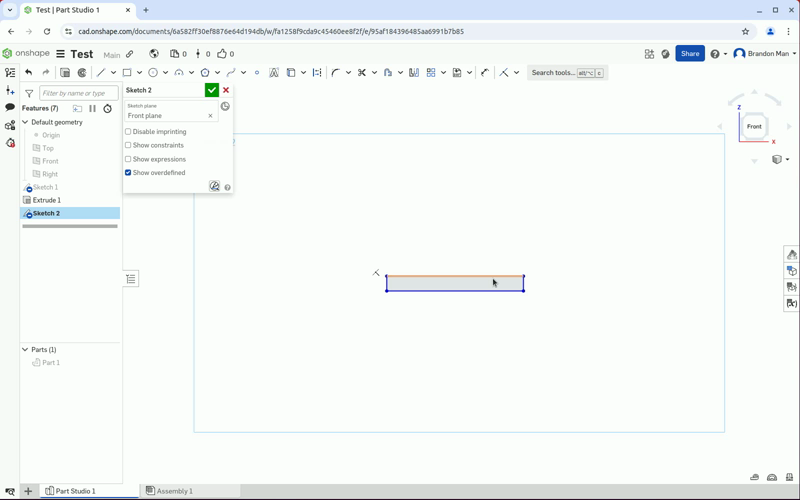
scroll(6)
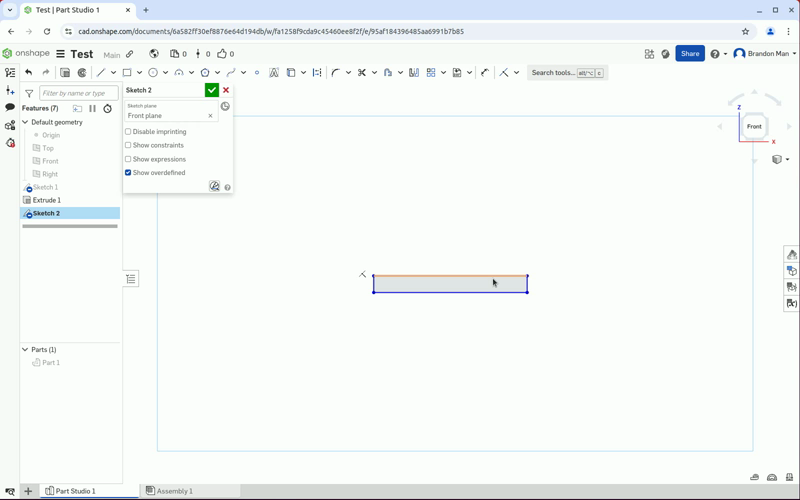
scroll(6)
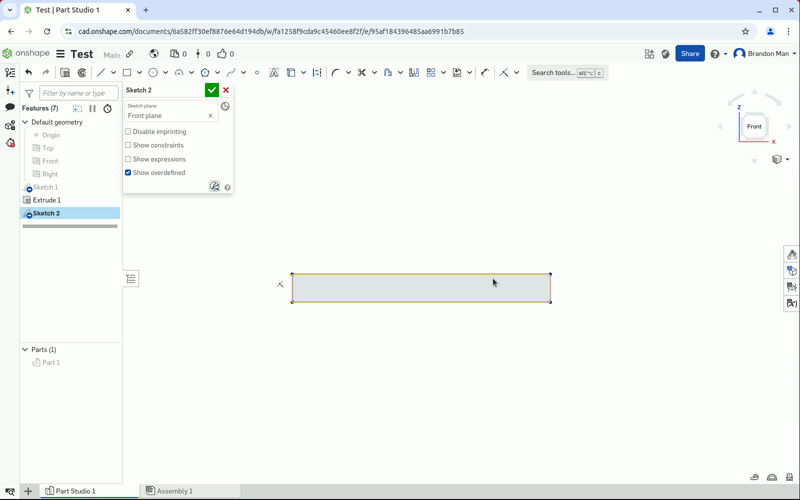
scroll(6)
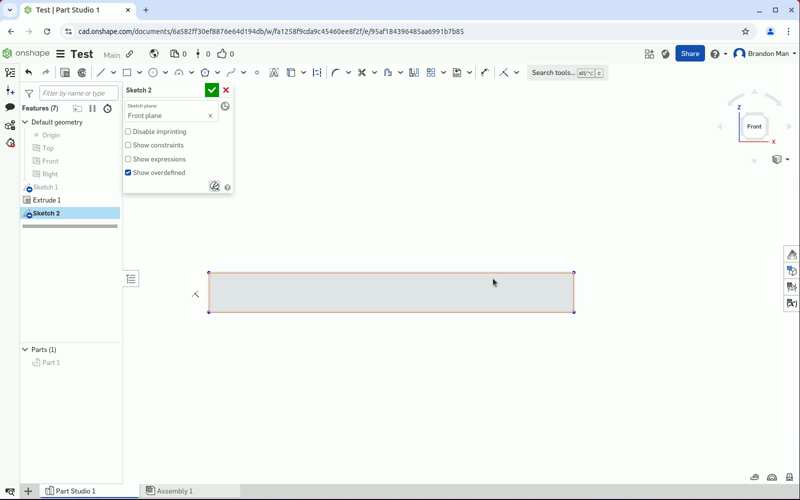
scroll(6)
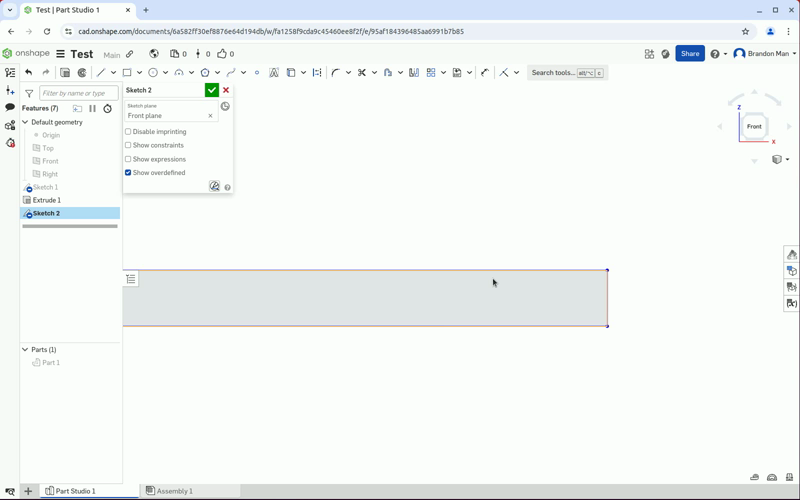
scroll(6)
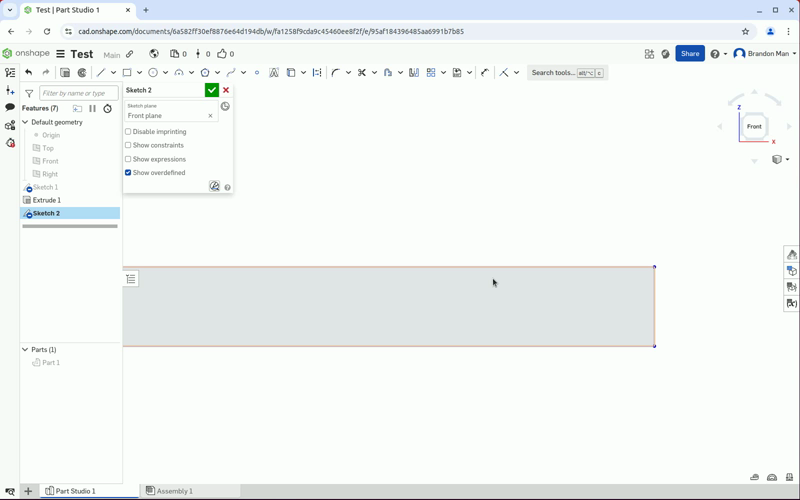
scroll(6)
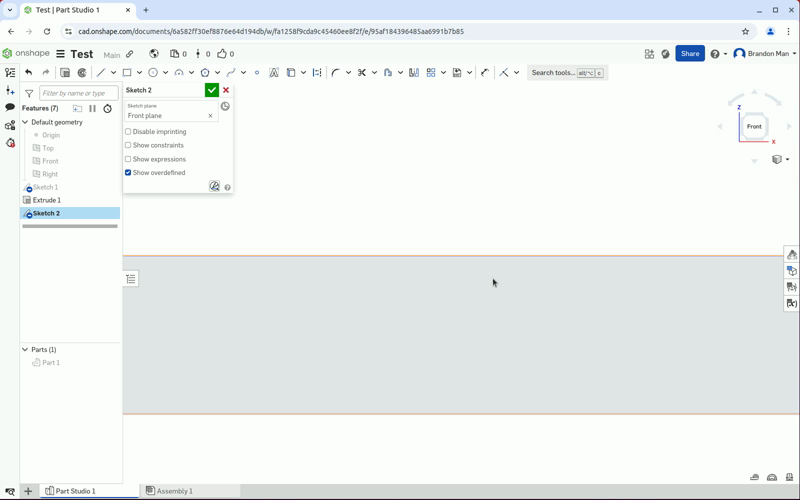
click(493, 278)
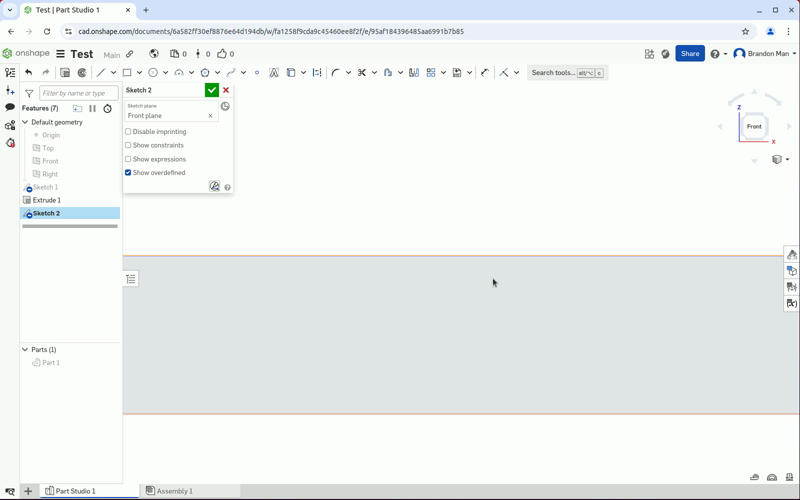
scroll(-6)
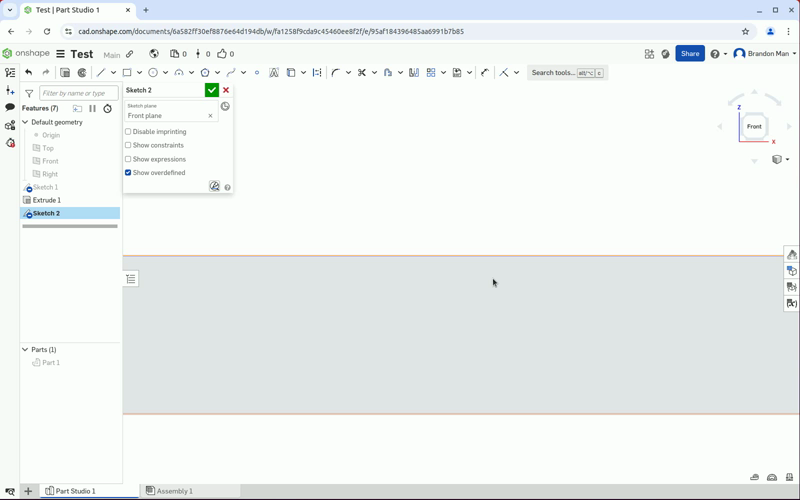
scroll(-6)
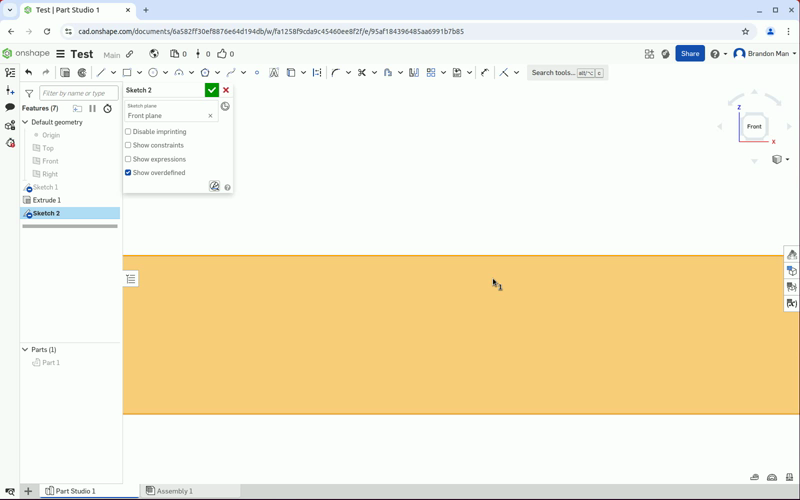
scroll(-6)
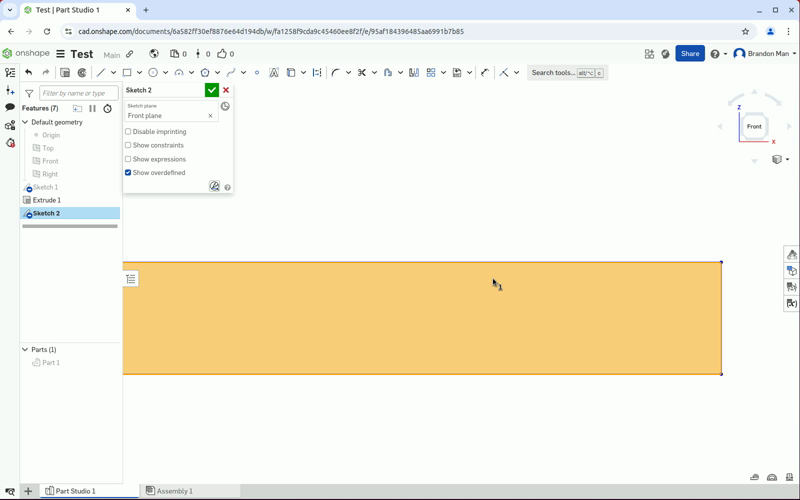
scroll(-6)
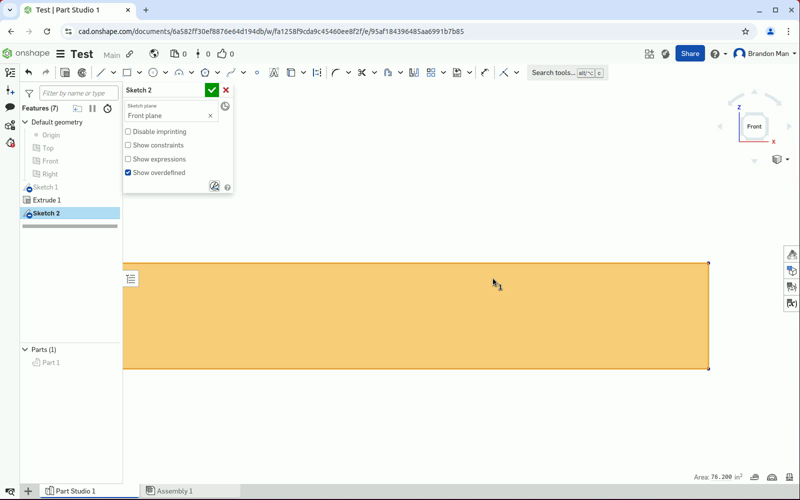
scroll(-6)
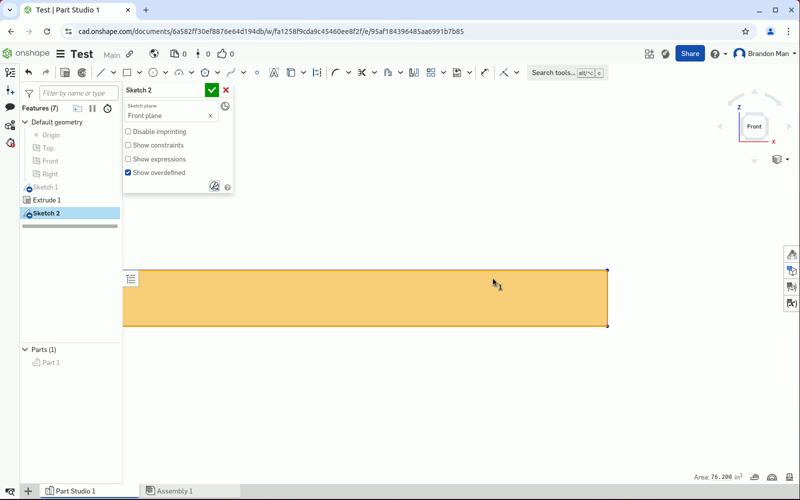
scroll(-6)
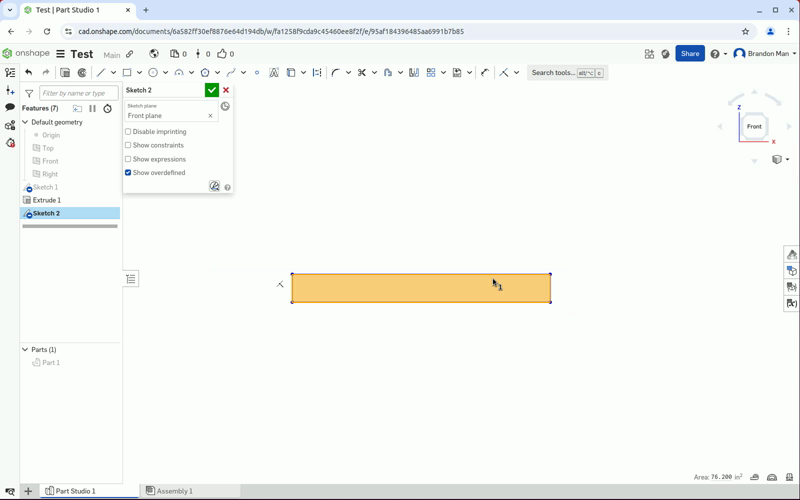
scroll(-6)
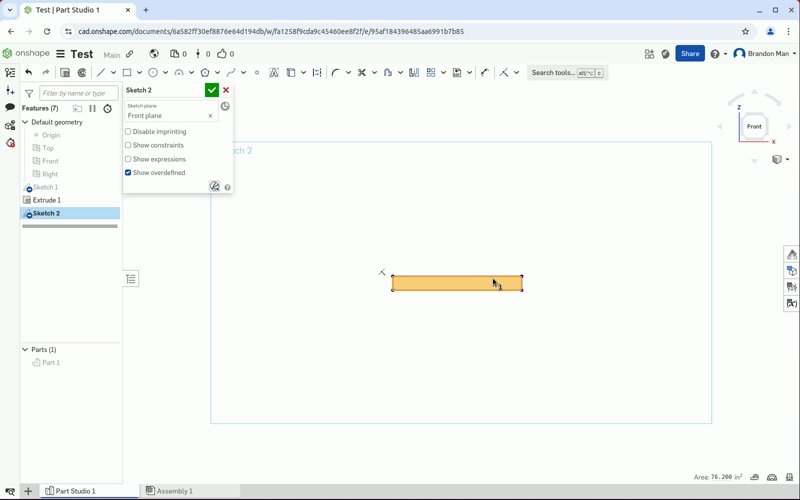
mouse_move(73, 352)
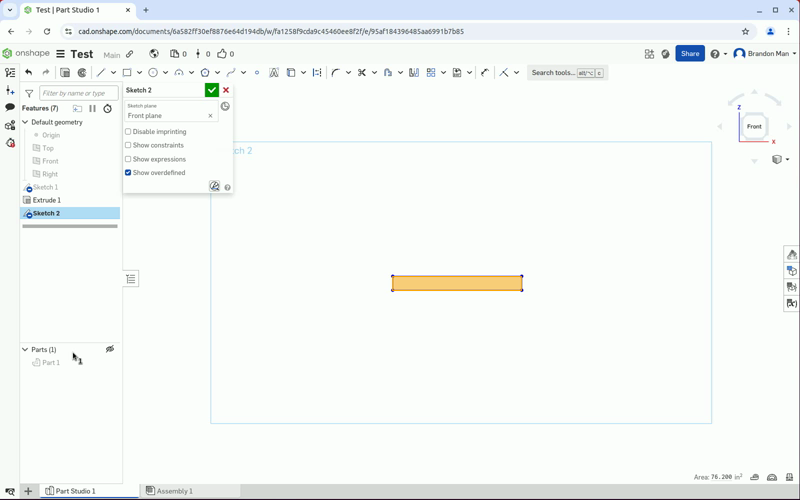
key(shift+y)
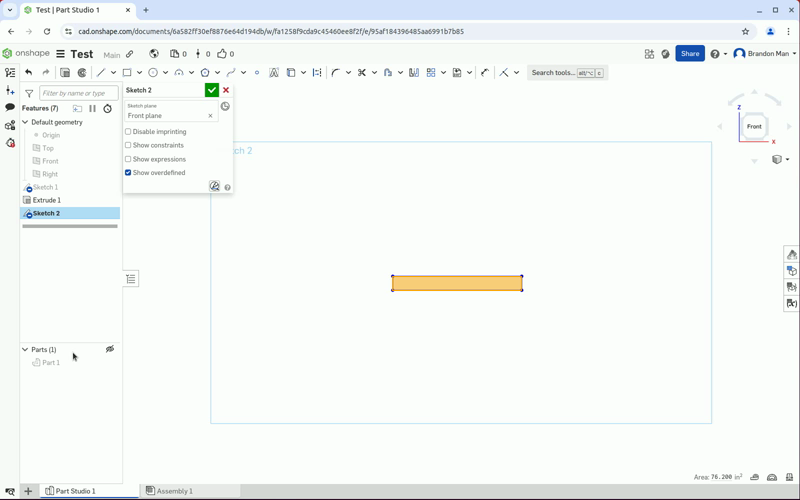
key(shift+e)
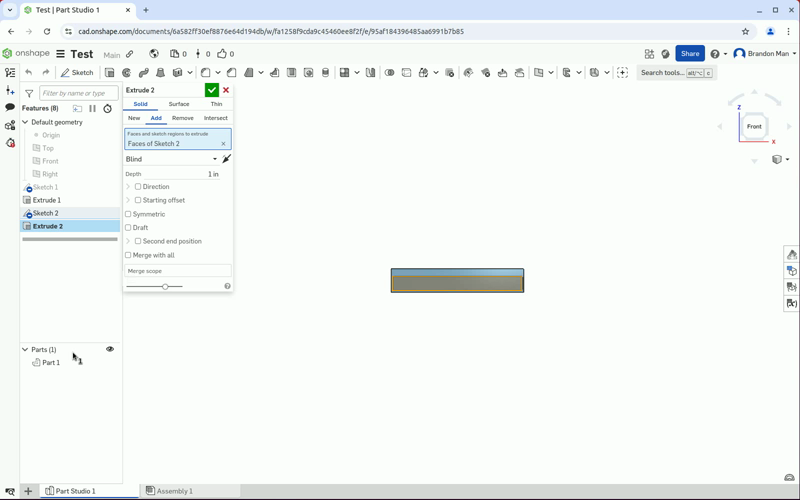
mouse_move(143, 106)
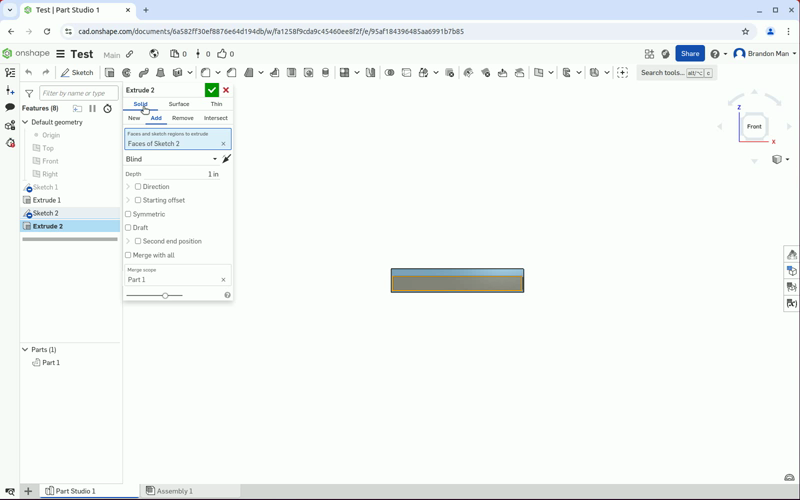
click(143, 106)
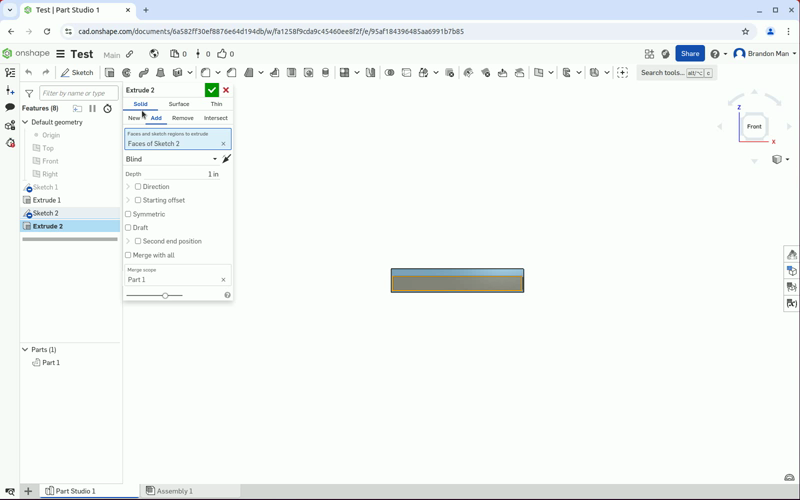
mouse_move(137, 120)
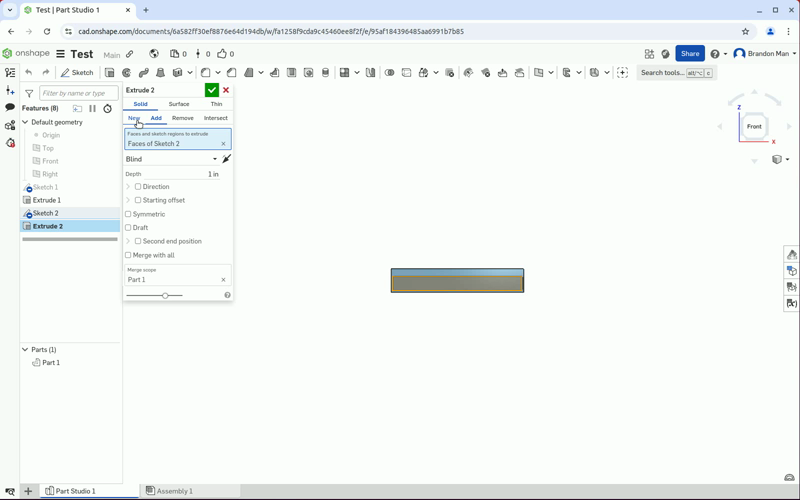
click(137, 120)
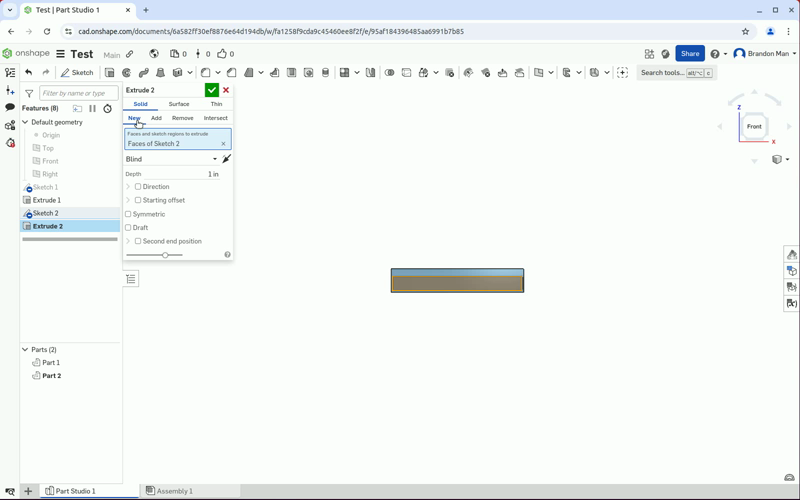
key(tab, 4)
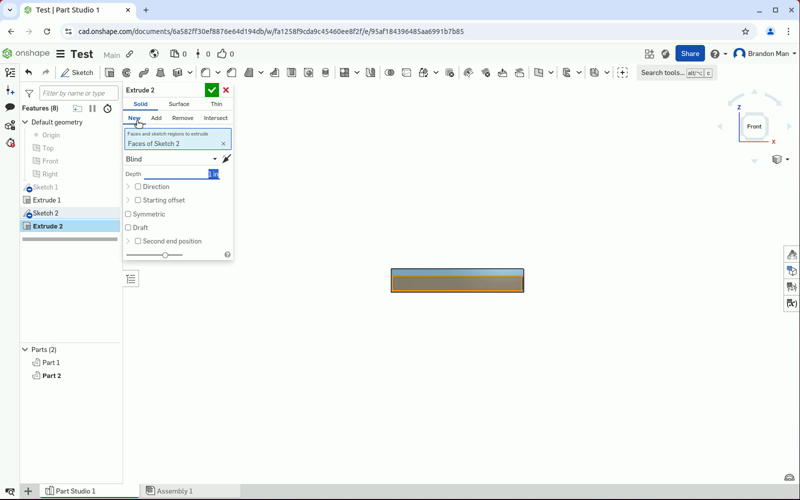
text(0.241)
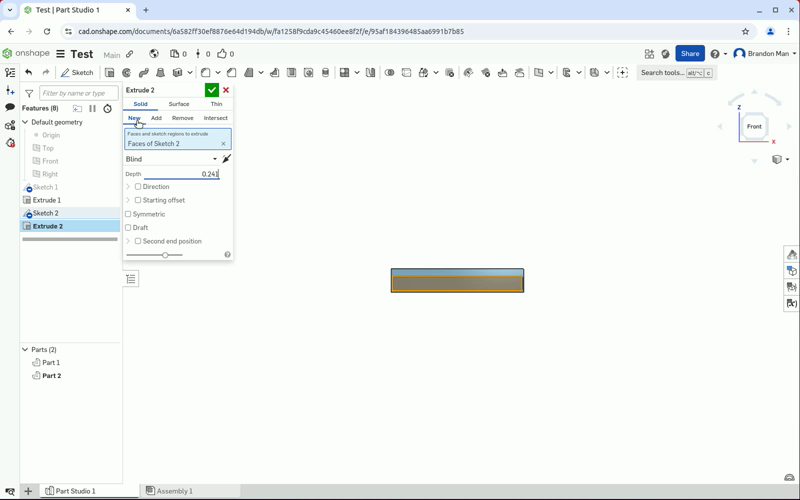
key(enter)
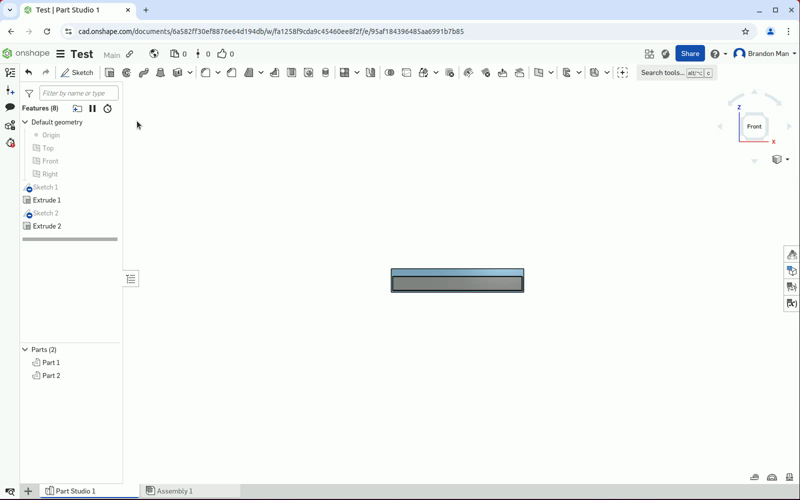
key(shift+h)
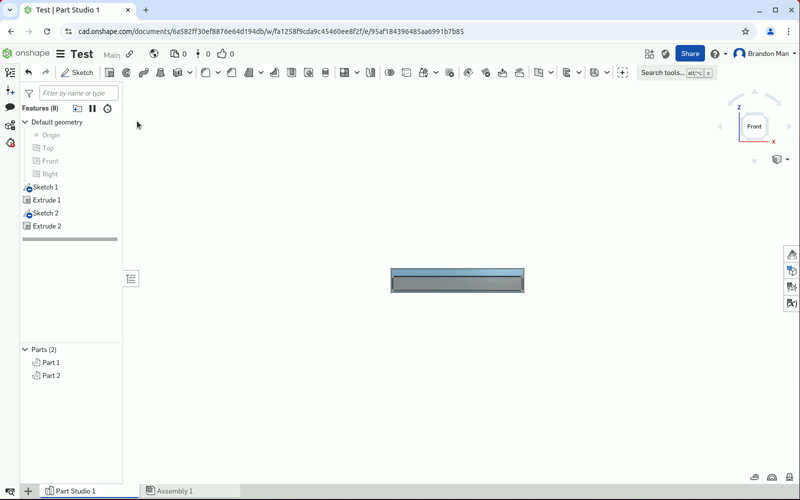
key(shift+h)
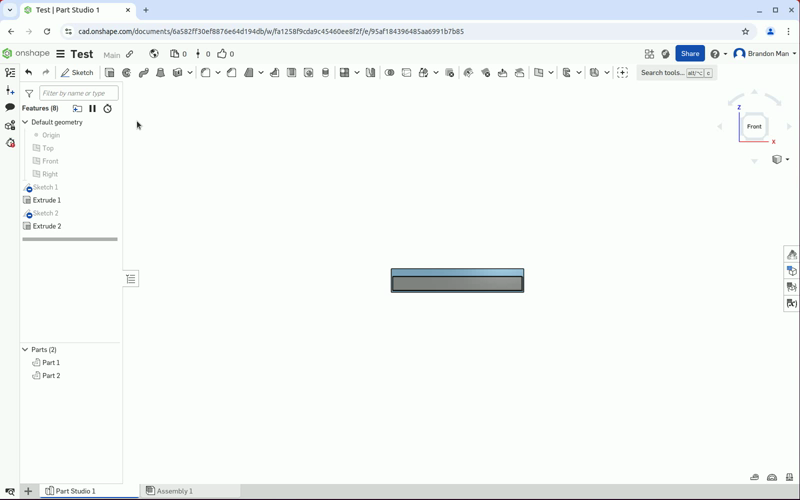
mouse_move(73, 189)
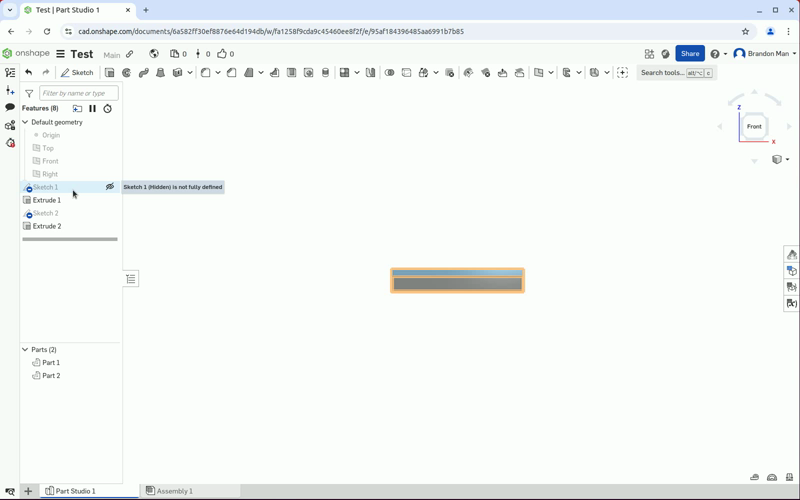
click(73, 189)
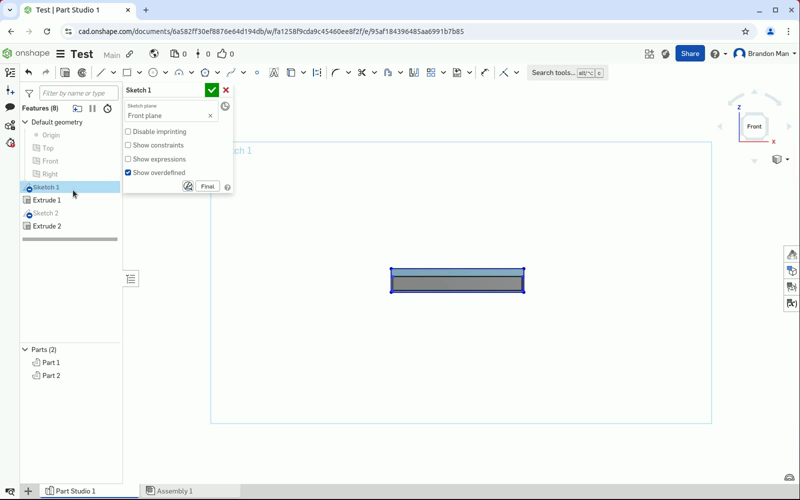
mouse_move(229, 92)
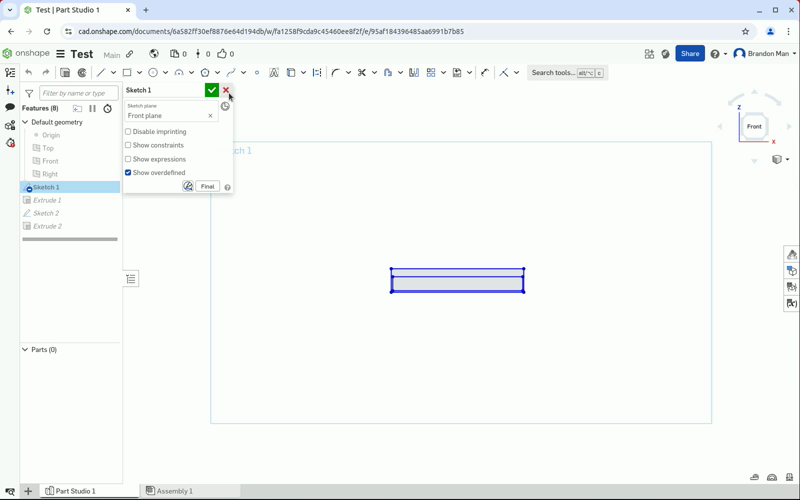
click(229, 92)
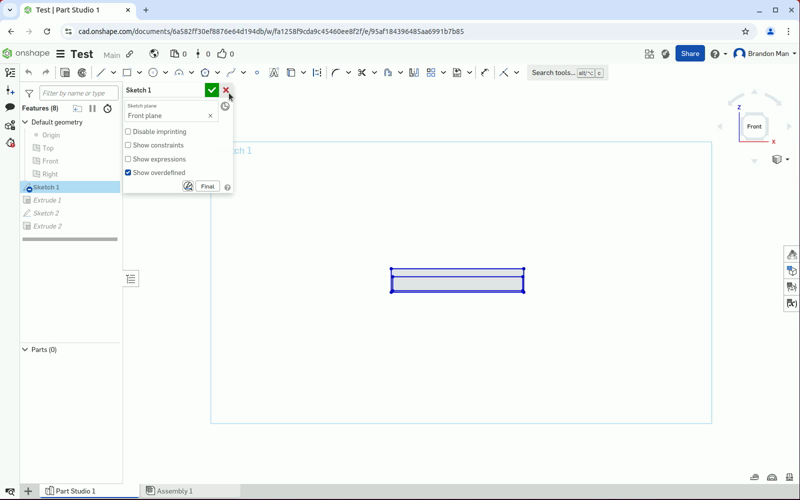
key(shift+s)
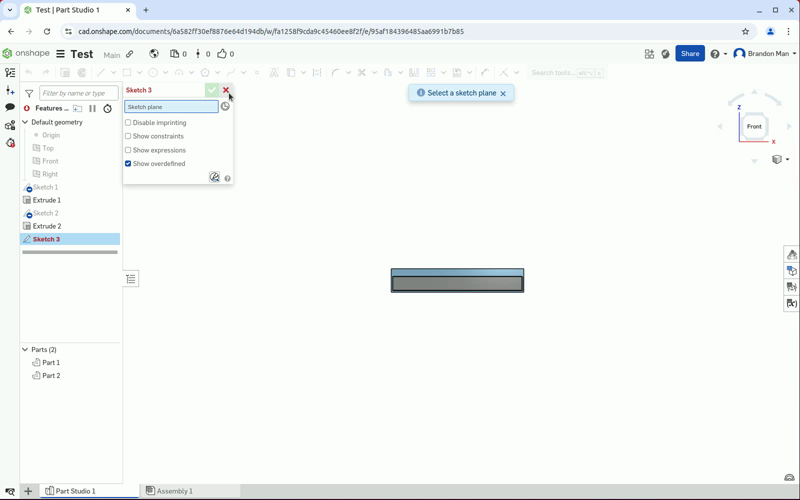
mouse_move(73, 163)
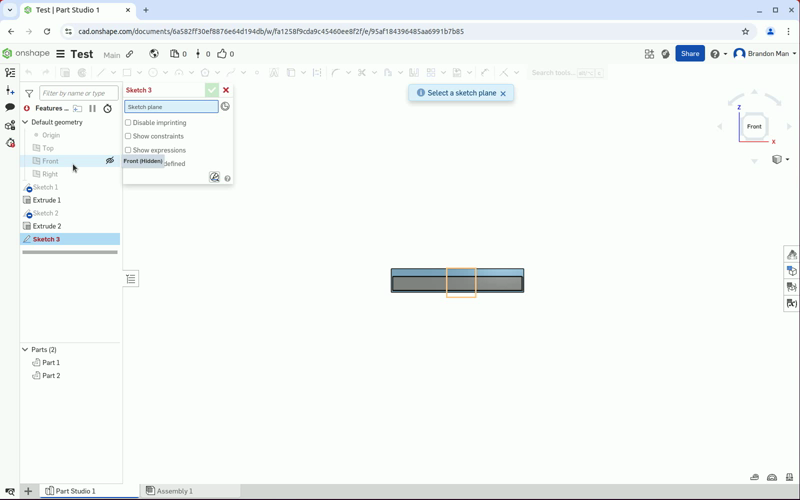
click(73, 163)
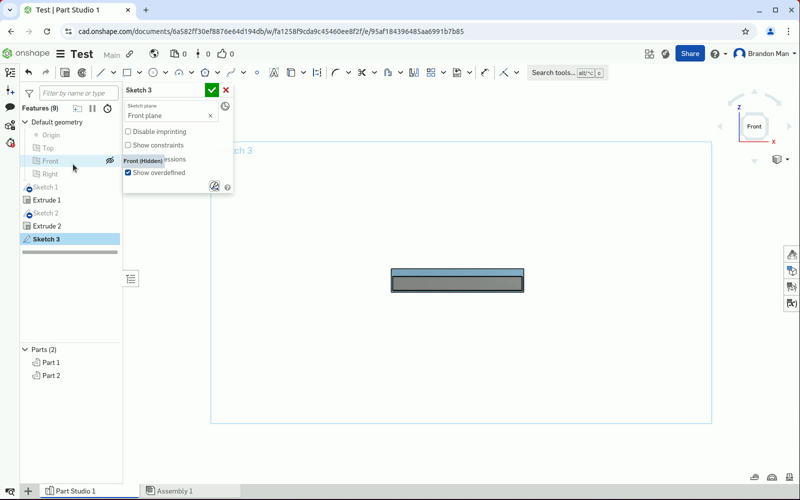
mouse_move(73, 352)
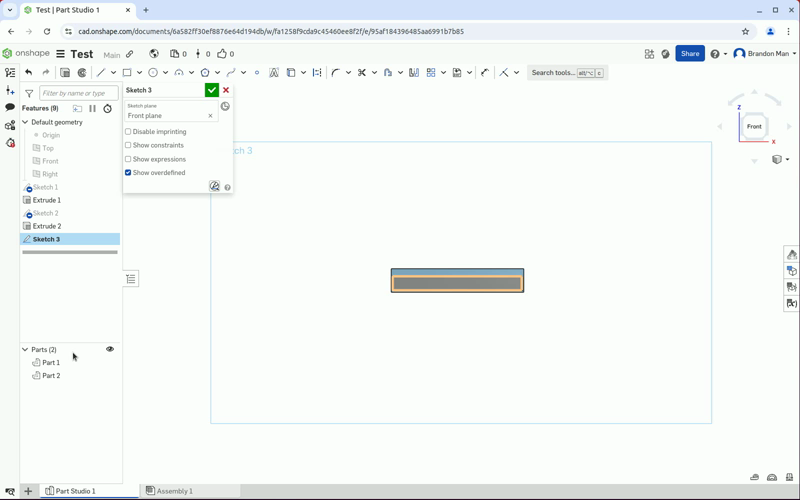
key(y)
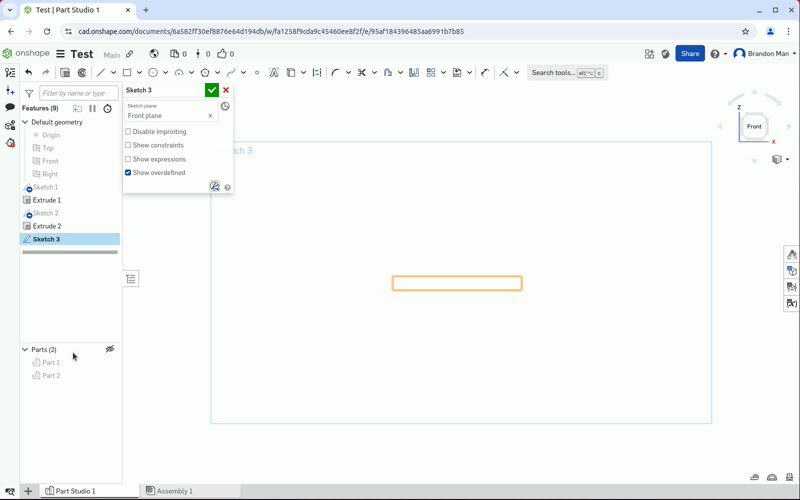
key(l)
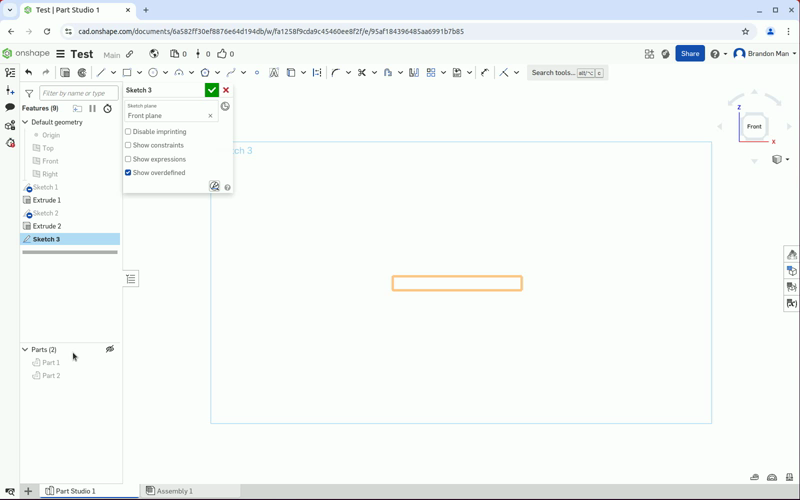
key_down(shift)
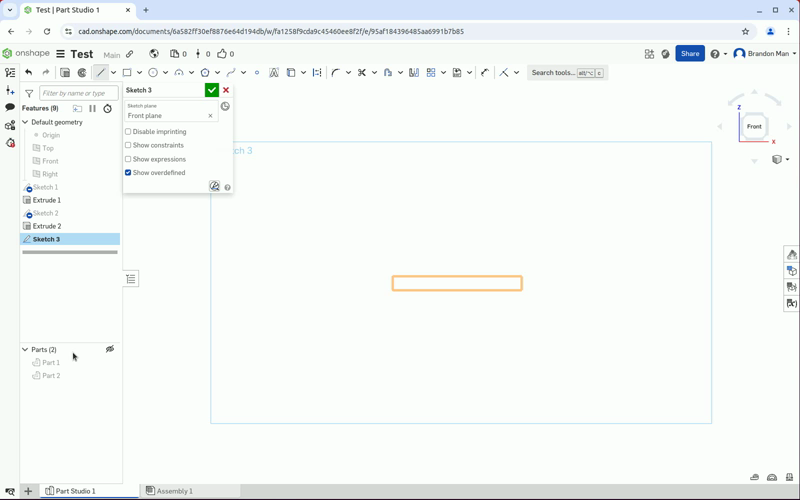
mouse_move(547, 292)
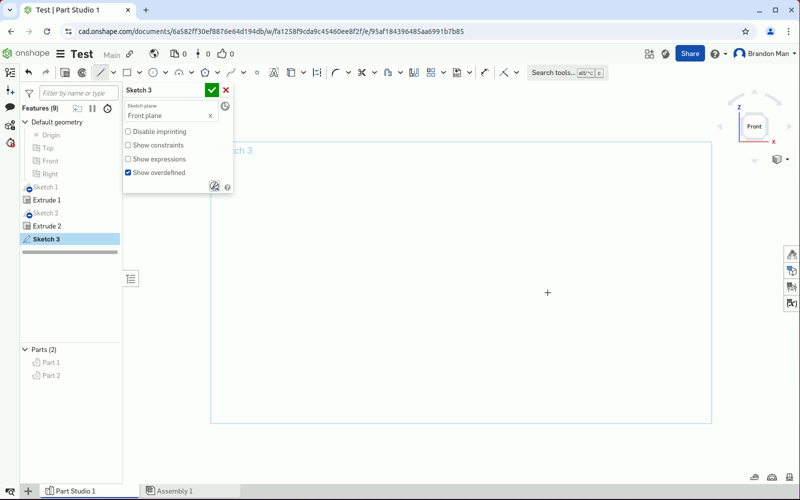
click(547, 292)
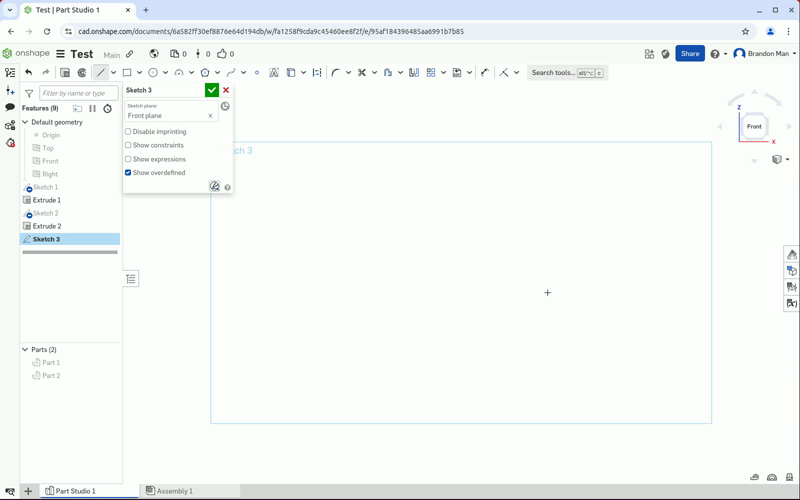
key_up(shift)
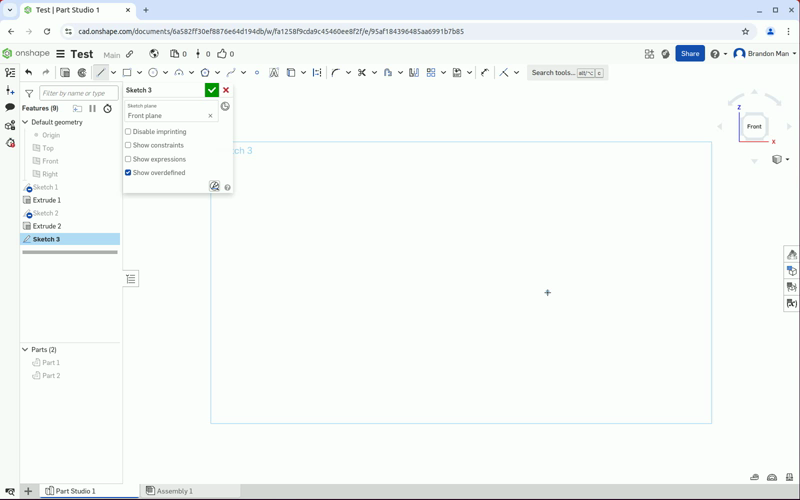
key_down(shift)
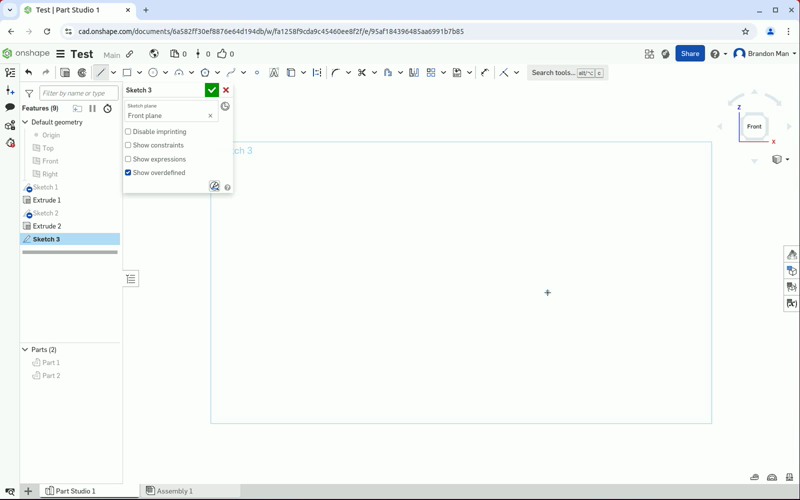
mouse_move(577, 292)
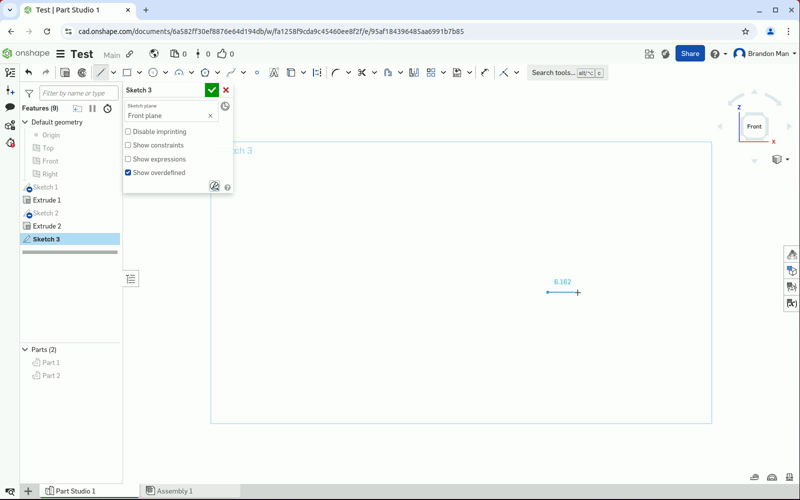
mouse_move(566, 292)
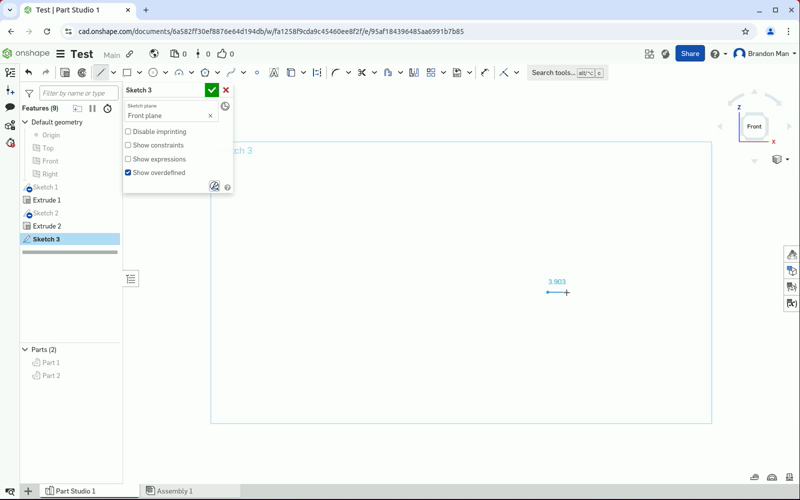
click(566, 292)
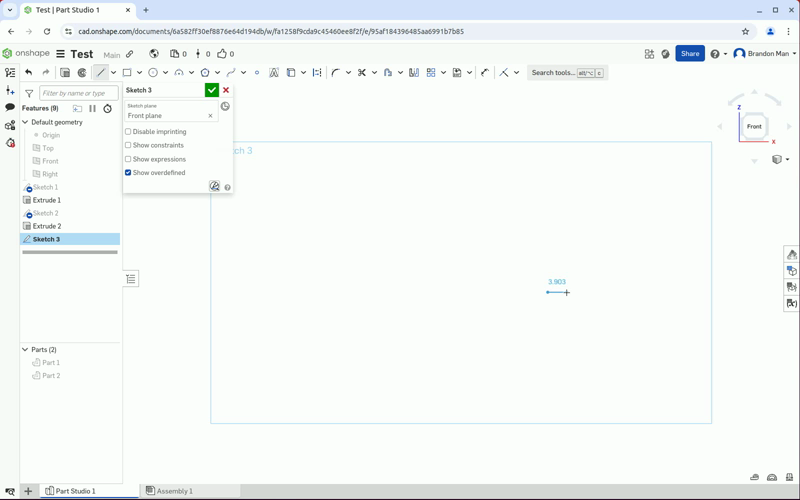
key_up(shift)
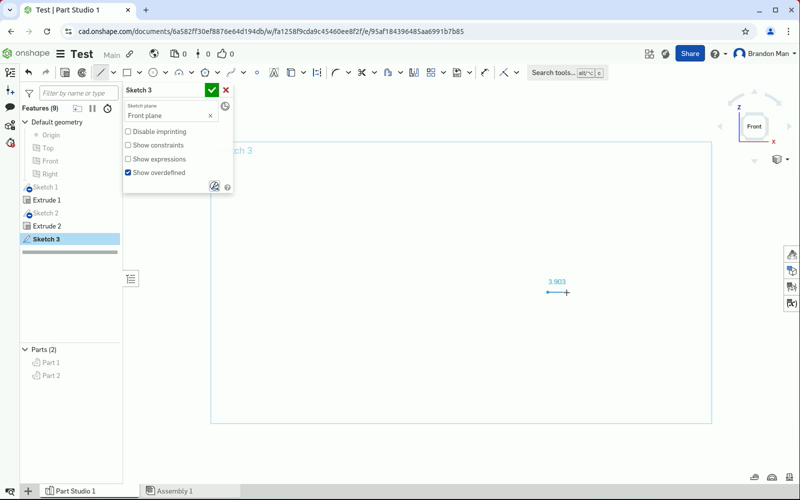
key_down(shift)
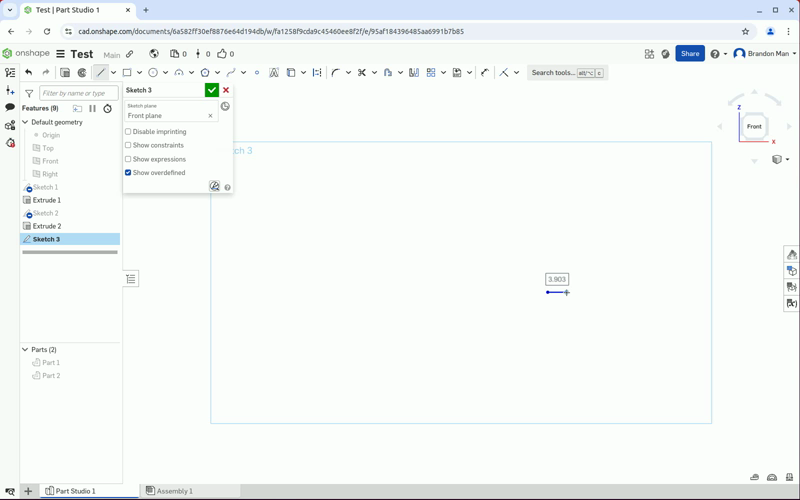
mouse_move(589, 292)
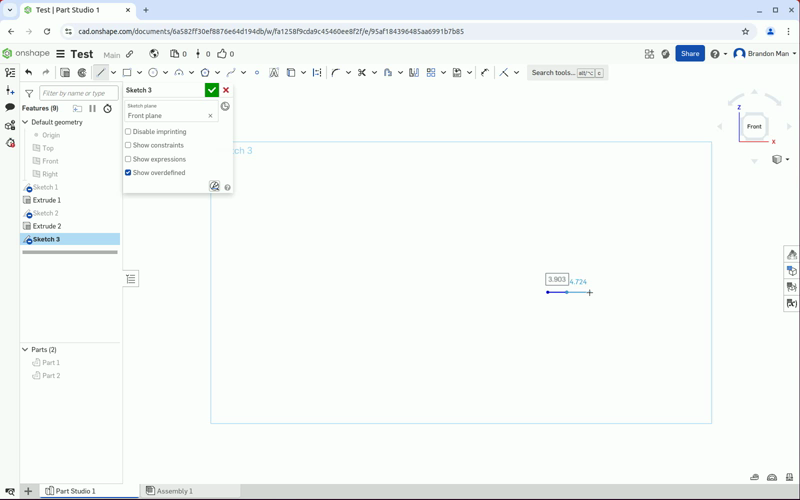
mouse_move(566, 267)
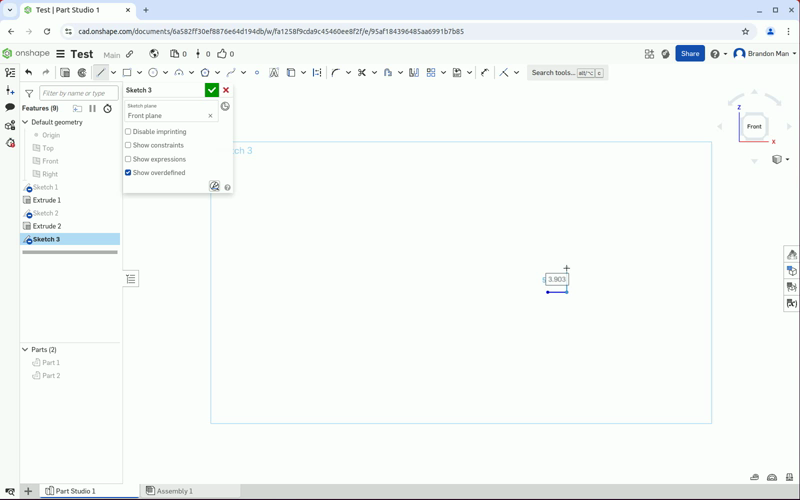
click(566, 267)
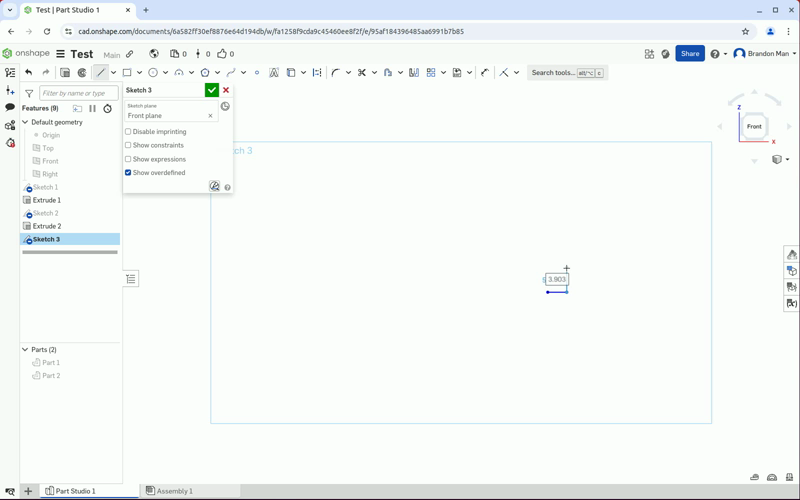
key_up(shift)
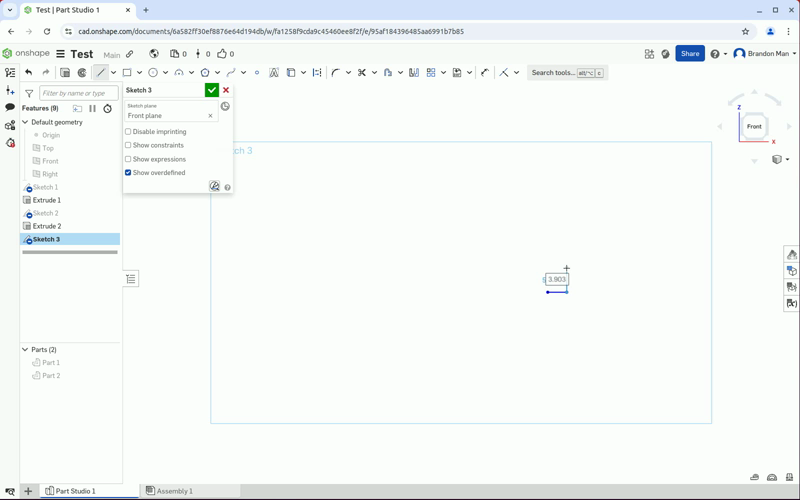
key_down(shift)
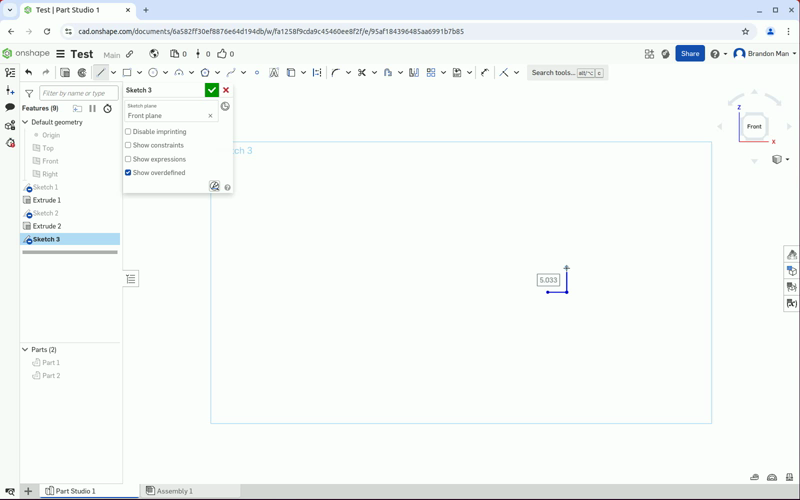
mouse_move(589, 267)
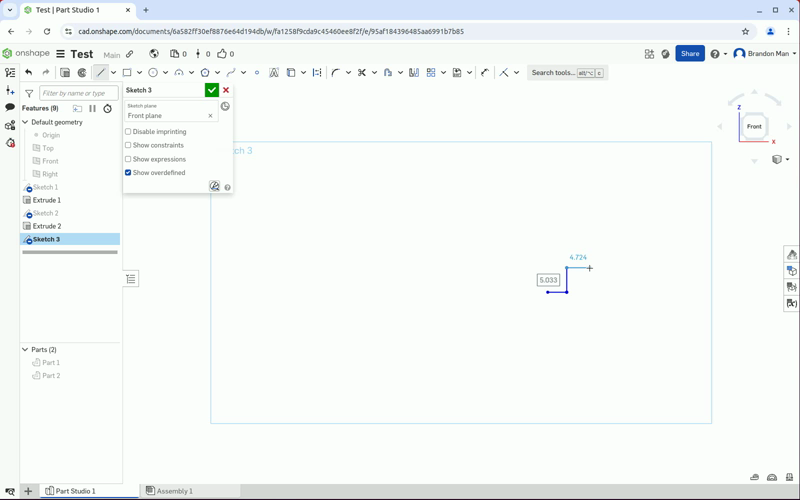
mouse_move(547, 267)
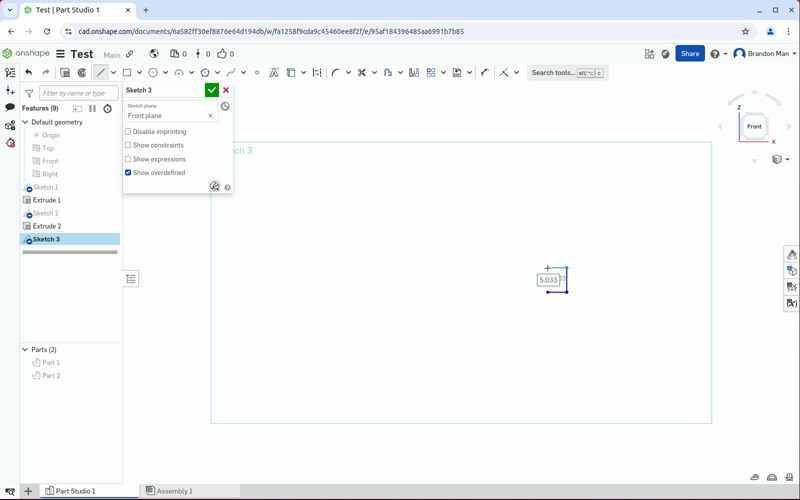
click(547, 267)
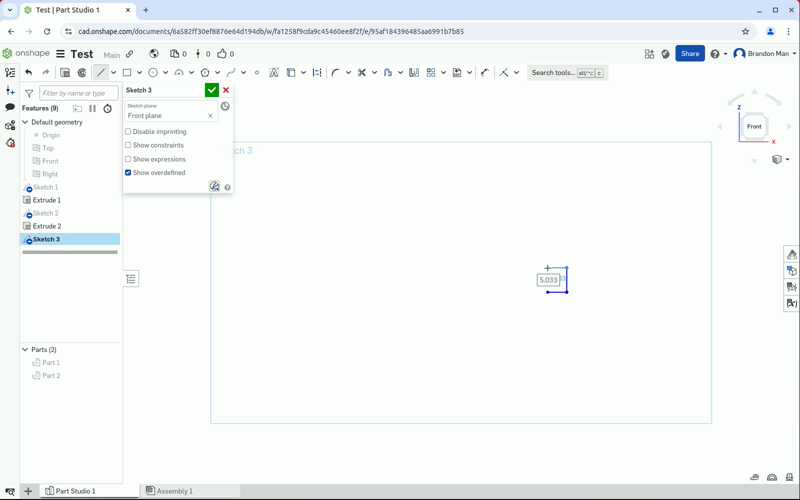
key_up(shift)
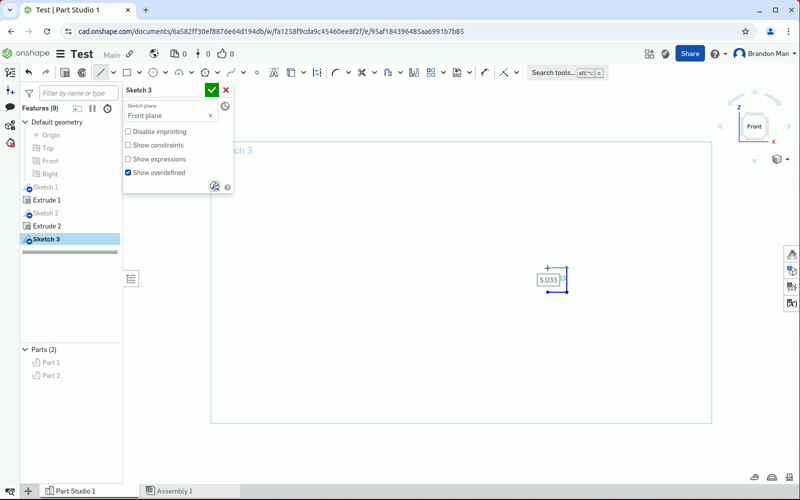
mouse_move(577, 267)
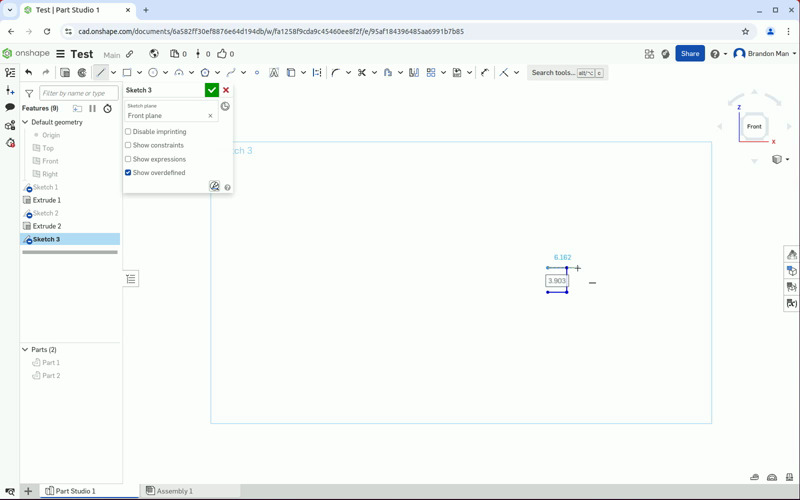
key_down(shift)
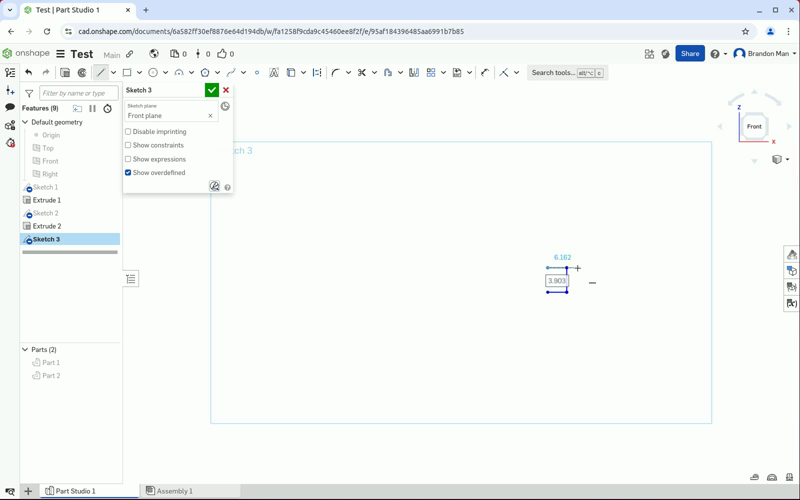
mouse_move(547, 292)
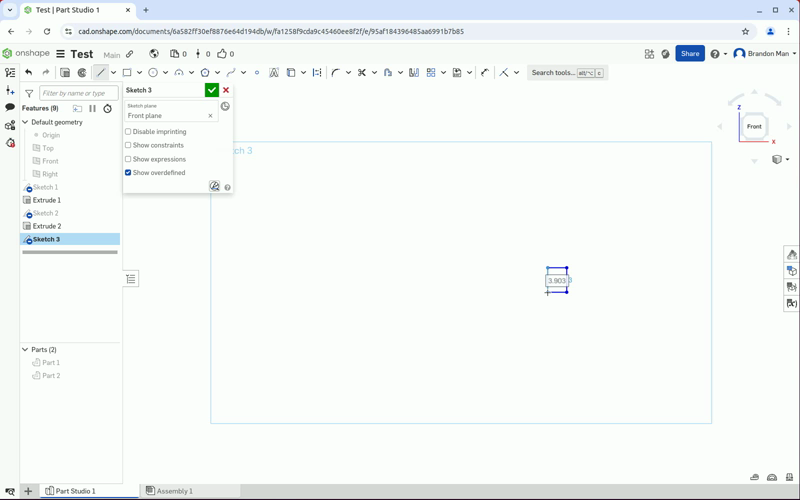
key_up(shift)
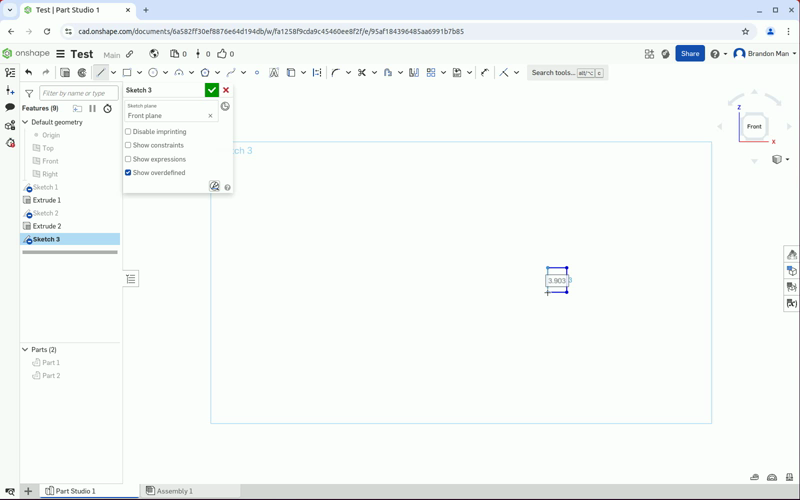
click(547, 292)
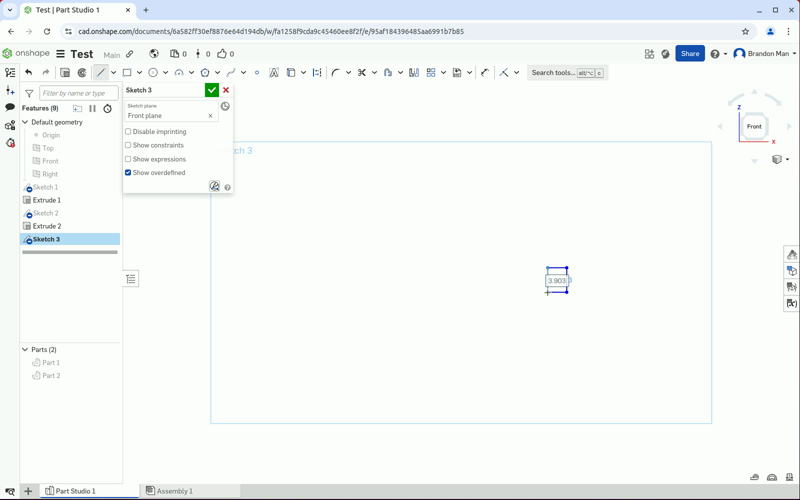
key(esc)
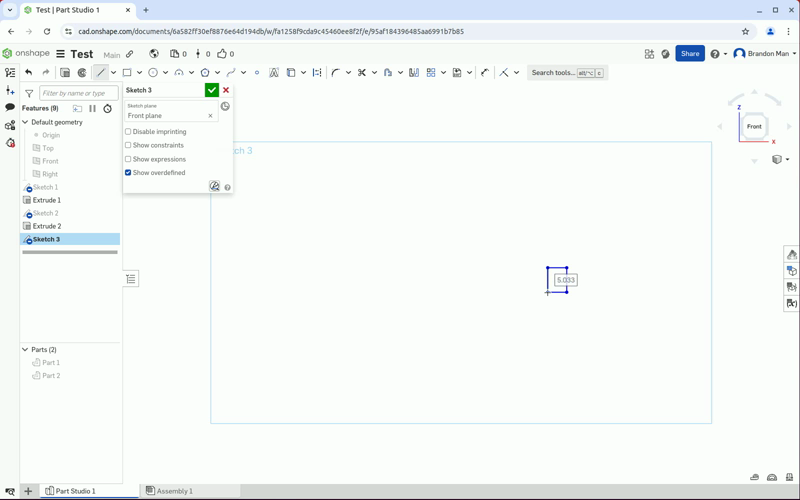
mouse_move(557, 268)
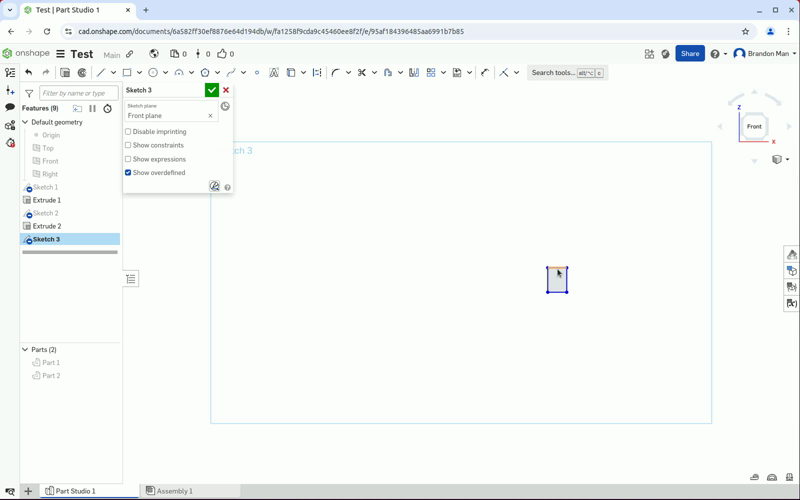
scroll(6)
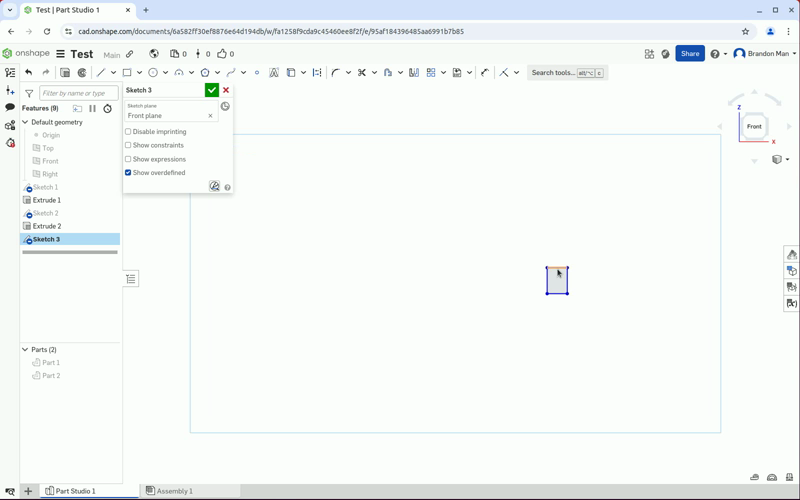
scroll(6)
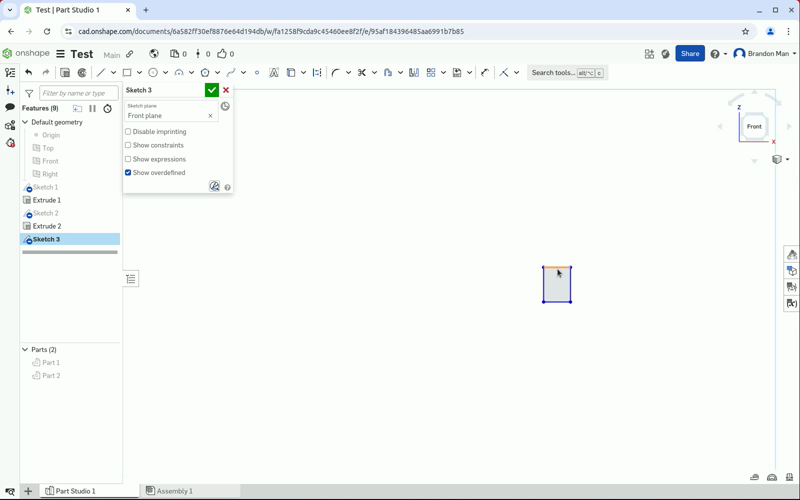
scroll(6)
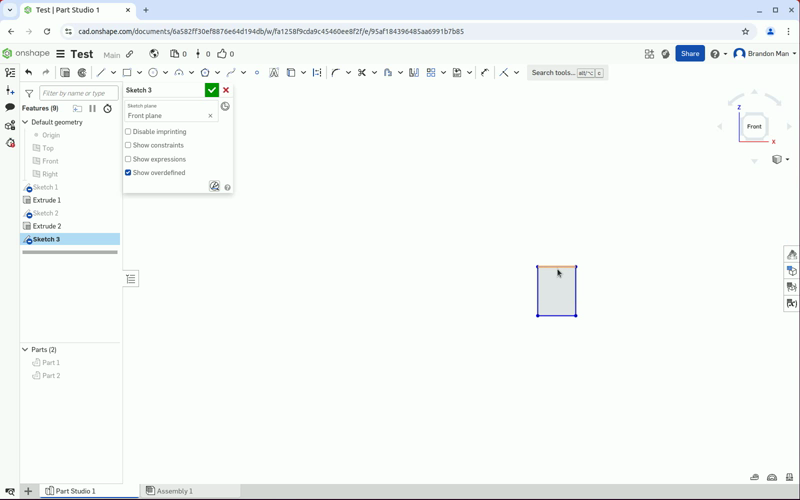
scroll(6)
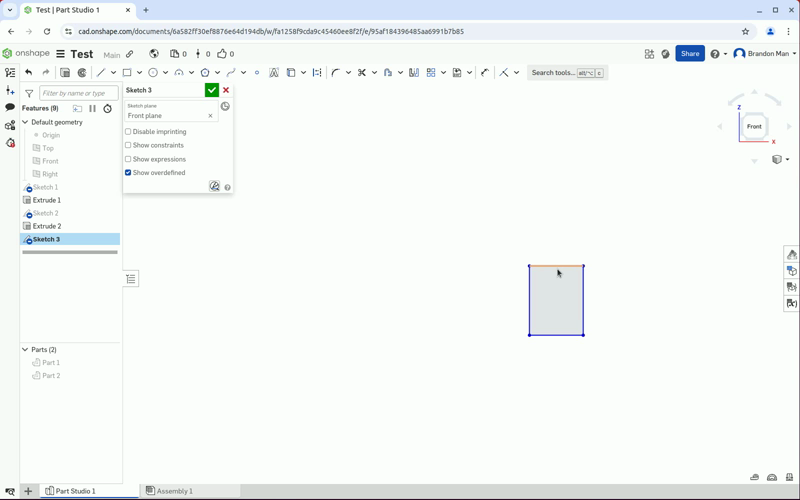
scroll(6)
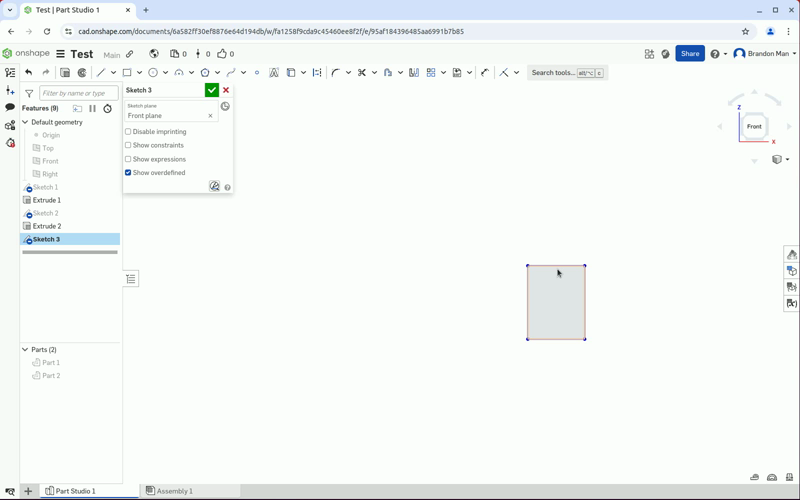
scroll(6)
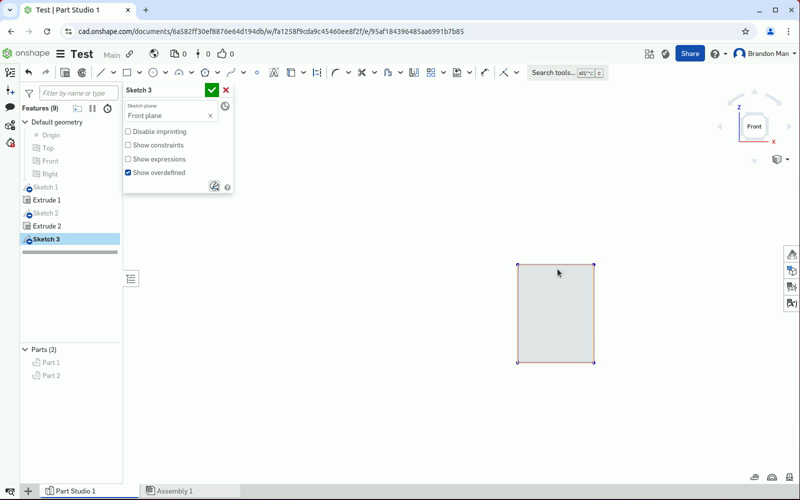
scroll(6)
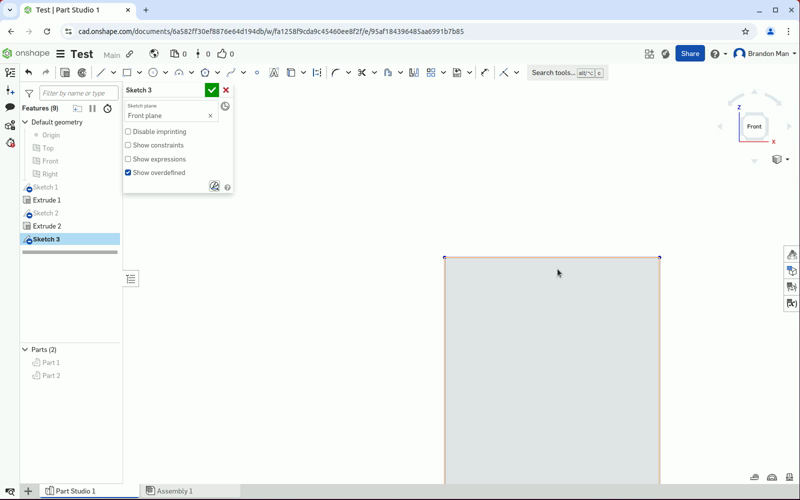
click(557, 268)
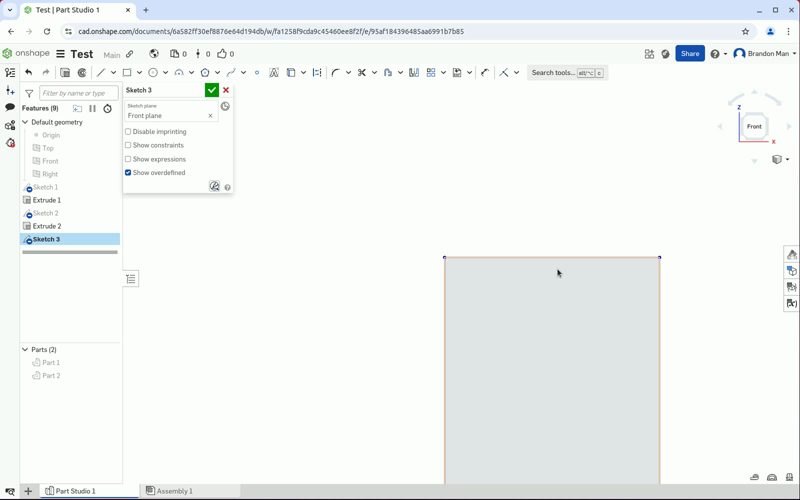
scroll(-6)
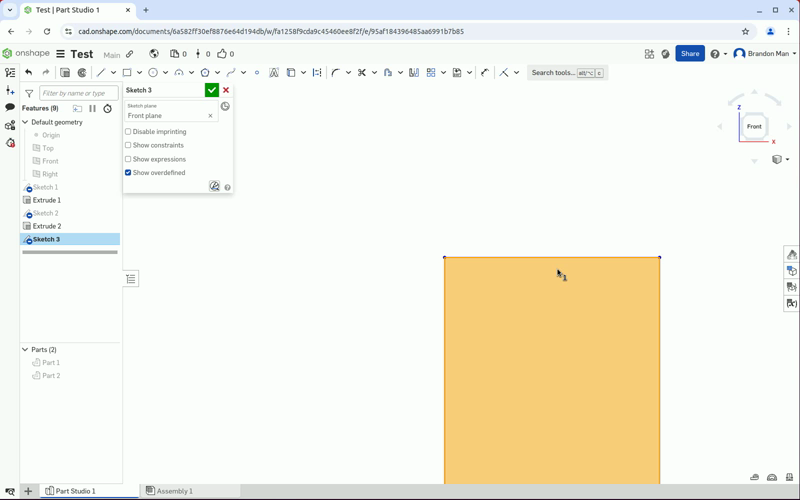
scroll(-6)
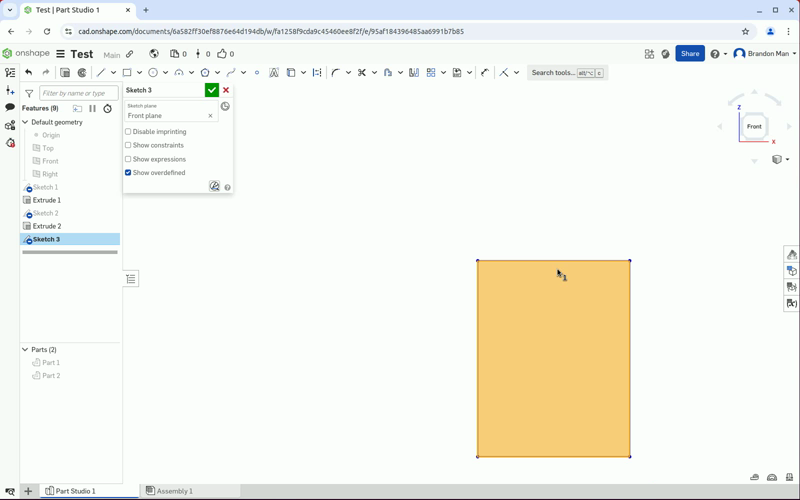
scroll(-6)
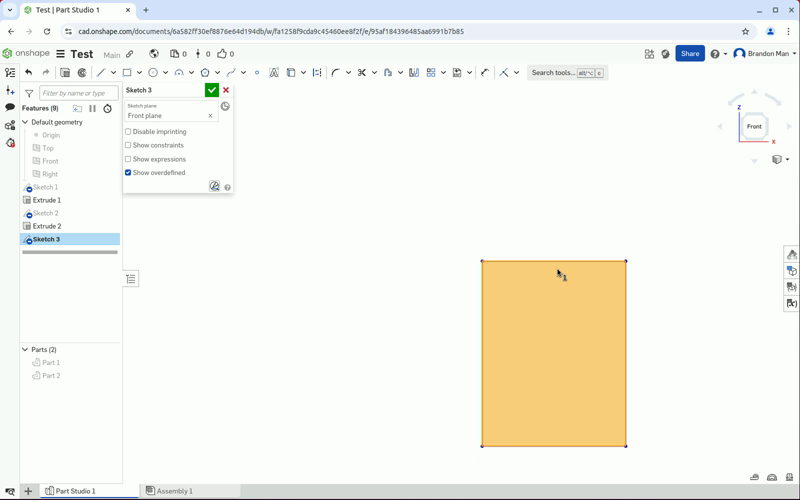
scroll(-6)
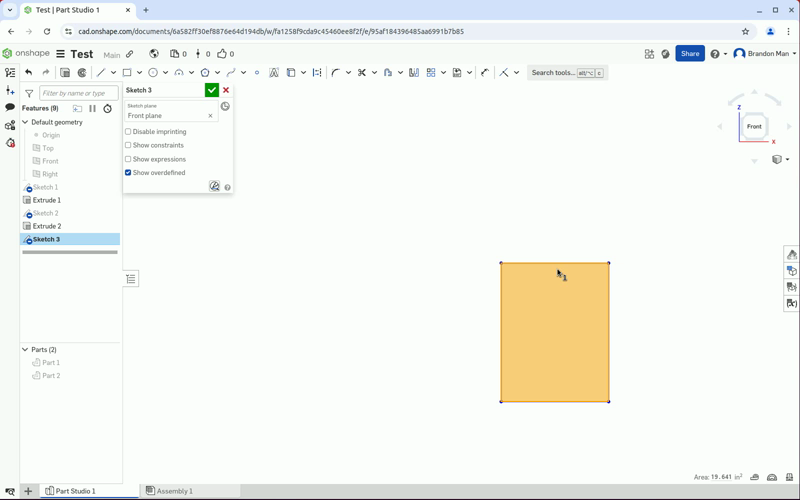
scroll(-6)
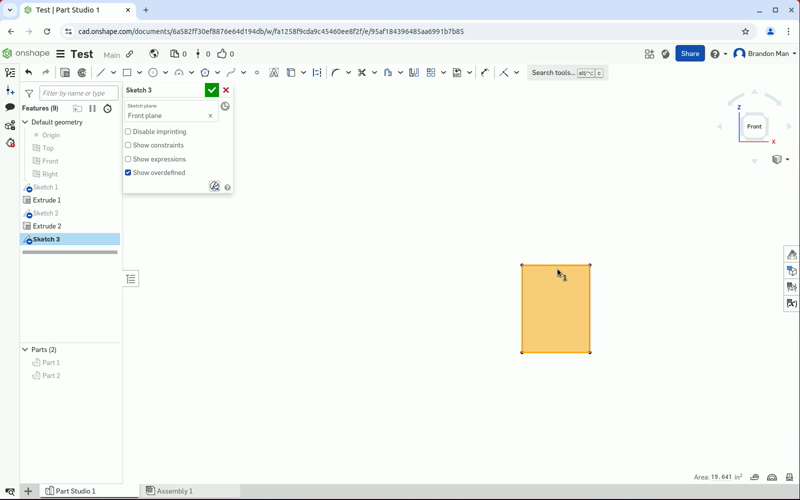
scroll(-6)
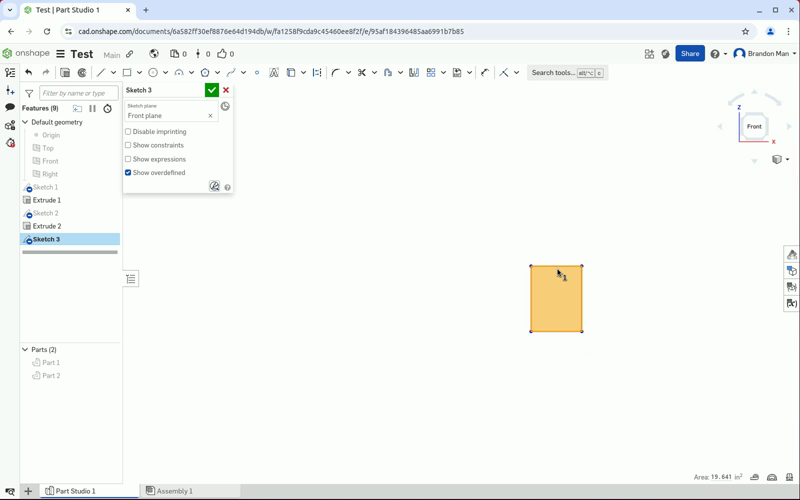
scroll(-6)
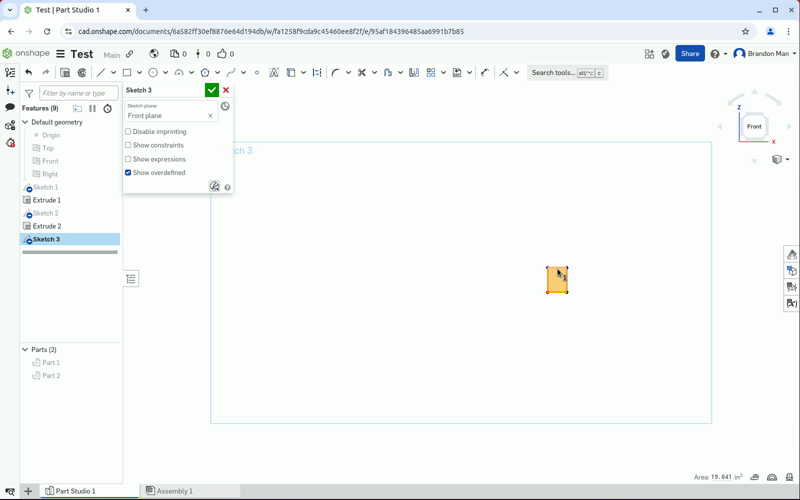
mouse_move(73, 352)
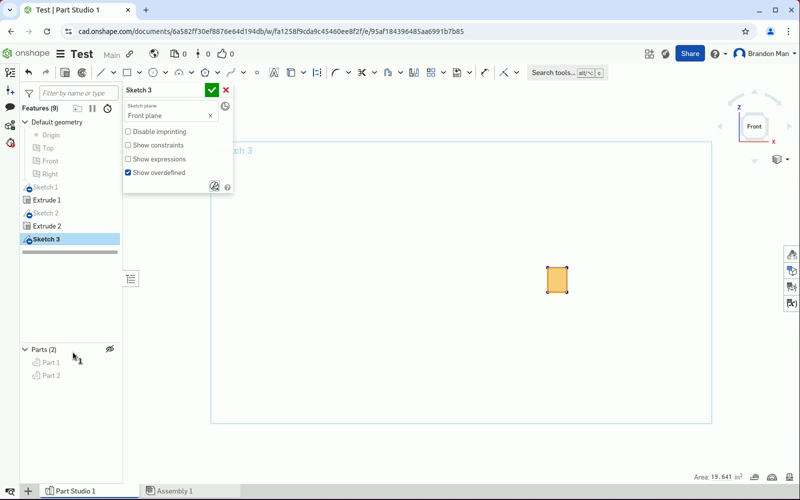
key(shift+y)
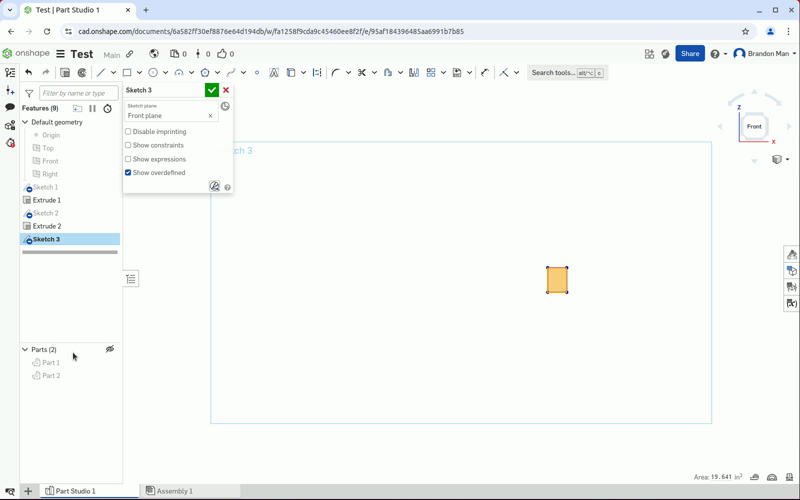
key(shift+e)
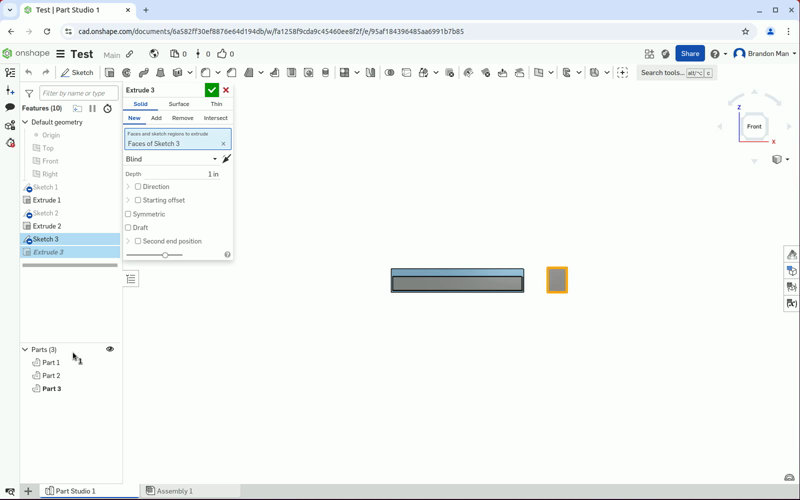
mouse_move(143, 106)
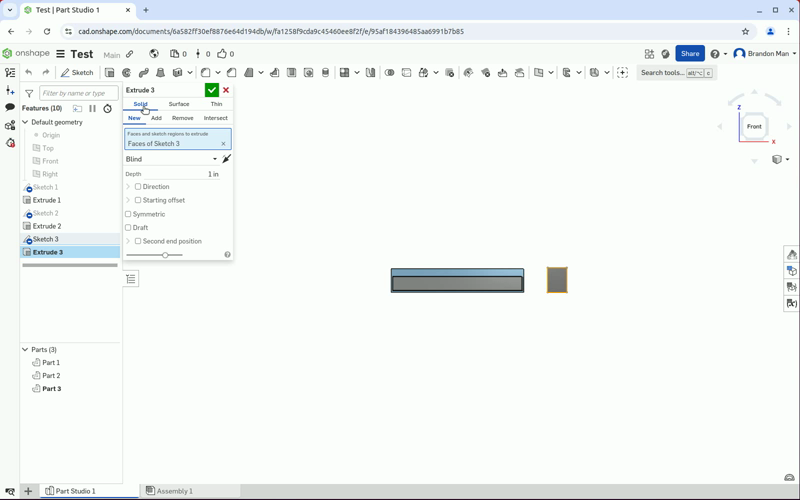
click(143, 106)
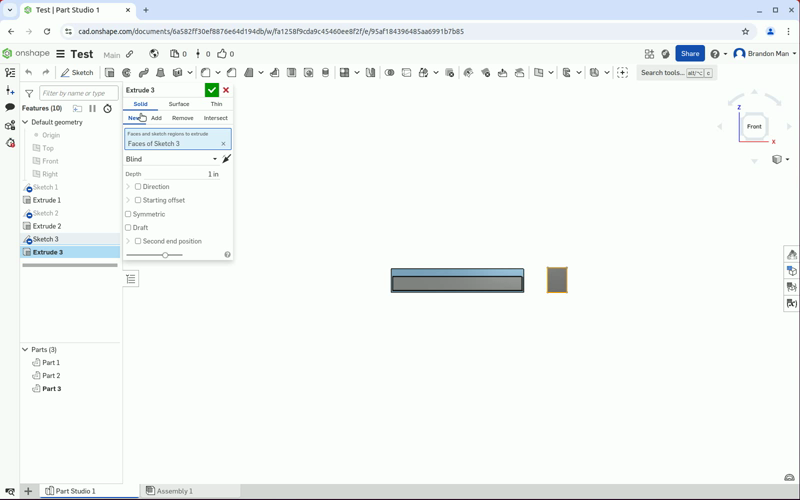
mouse_move(137, 120)
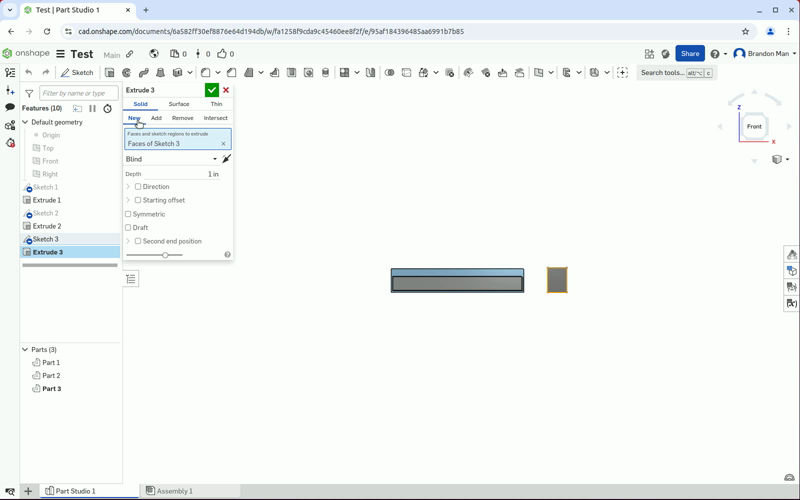
click(137, 120)
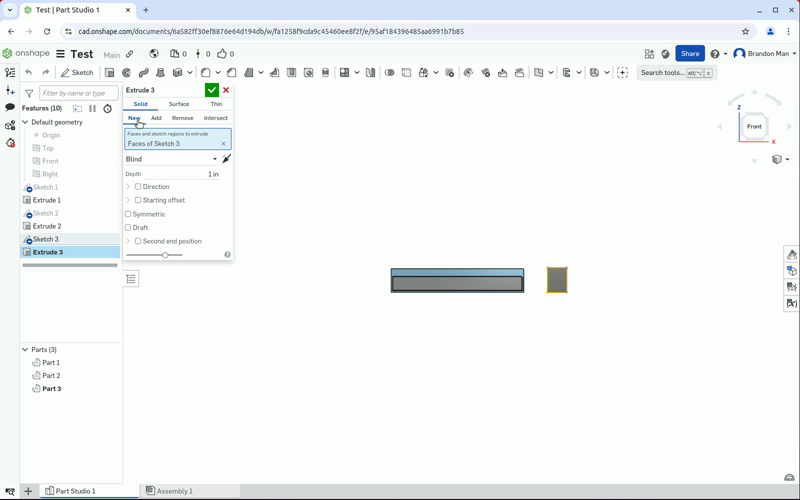
key(tab, 4)
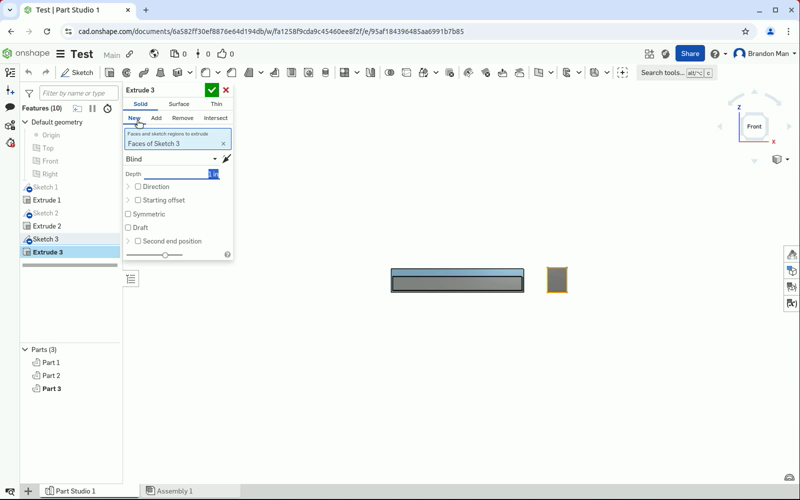
text(0.241)
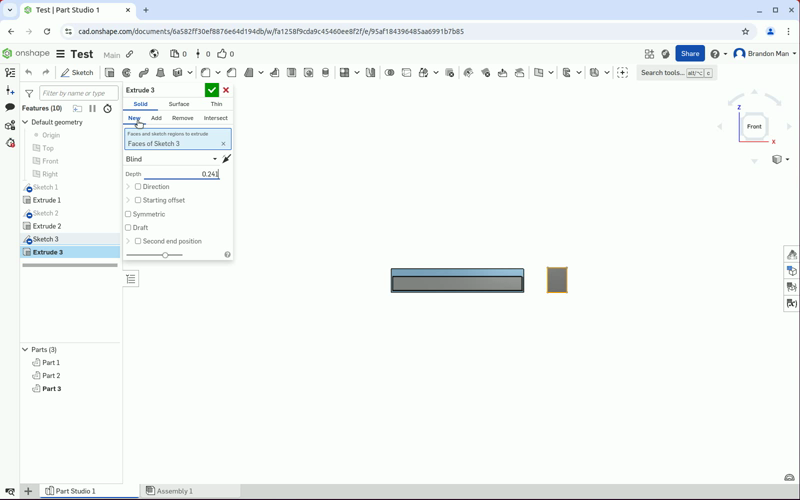
key(enter)
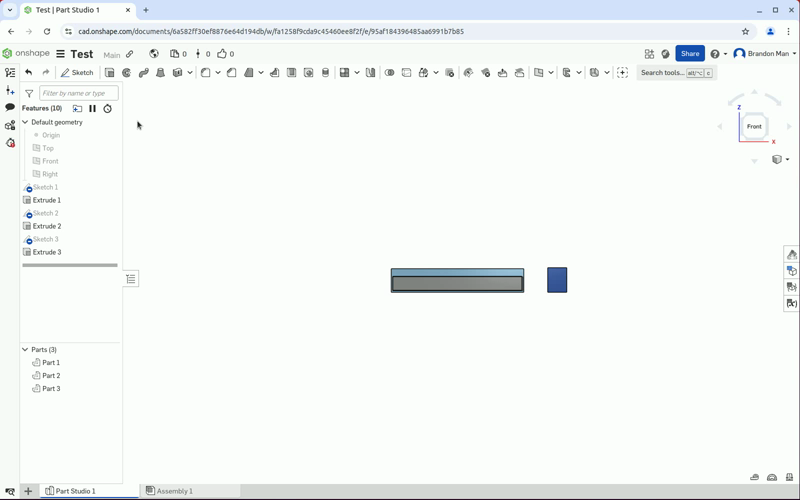
key(shift+h)
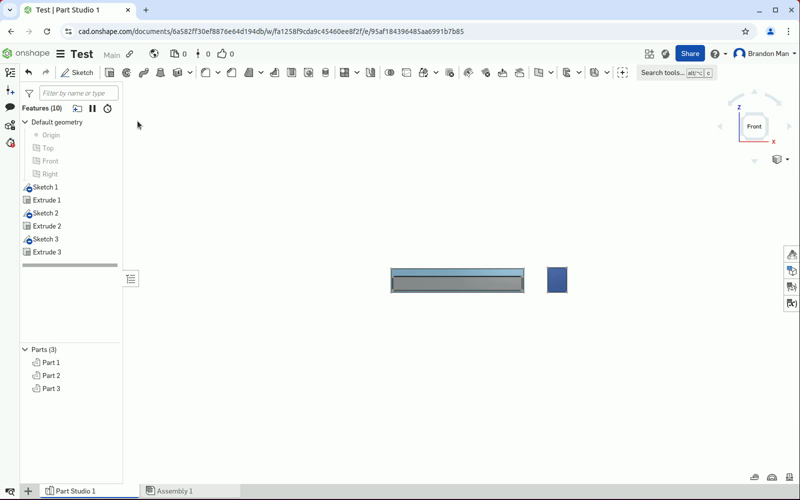
key(shift+h)
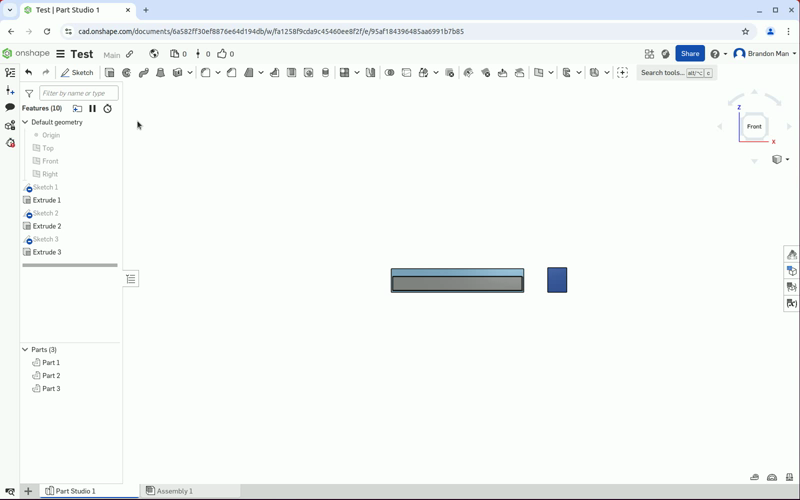
mouse_move(73, 189)
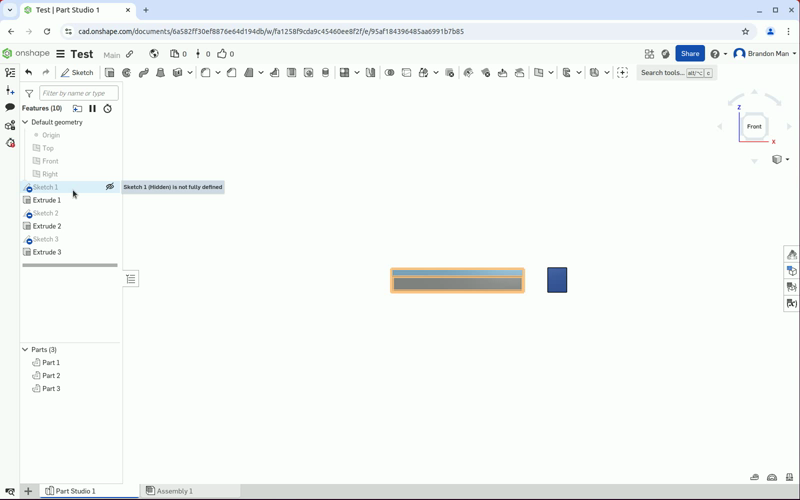
click(73, 189)
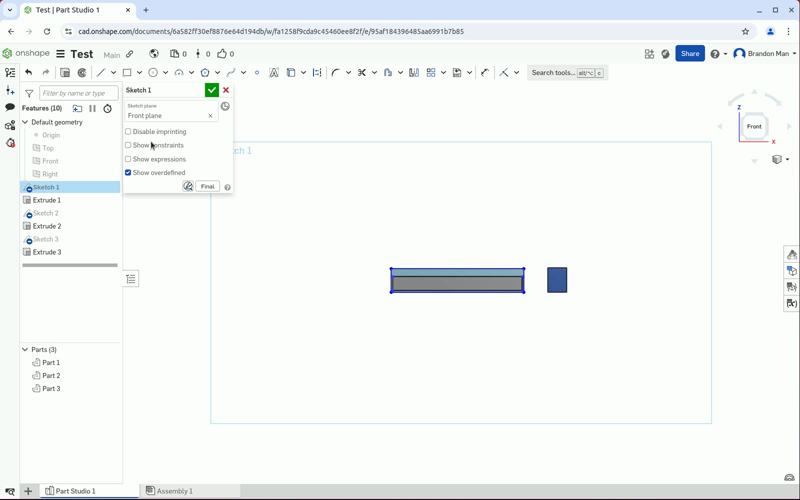
mouse_move(229, 92)
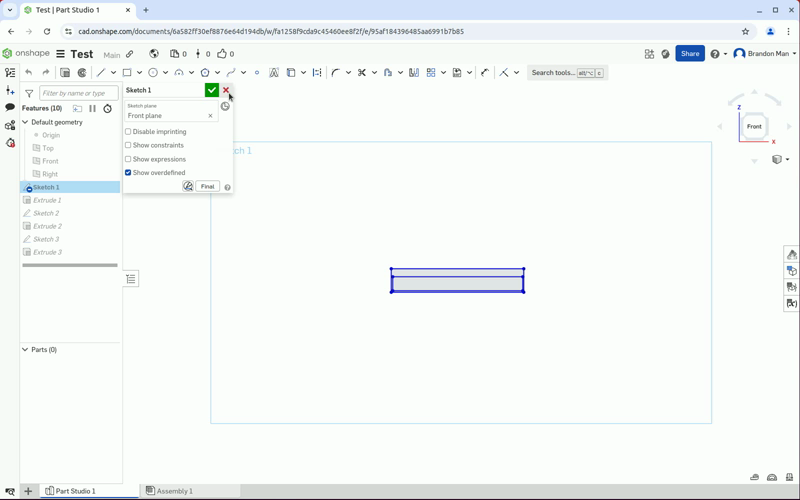
click(229, 92)
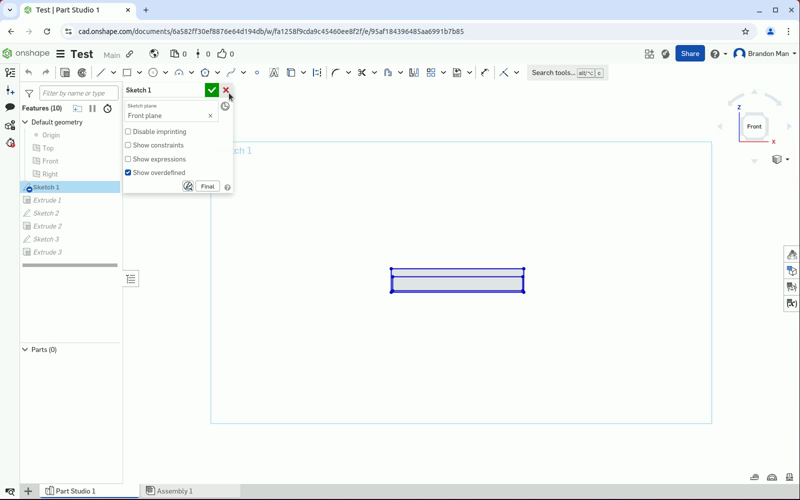
key(shift+s)
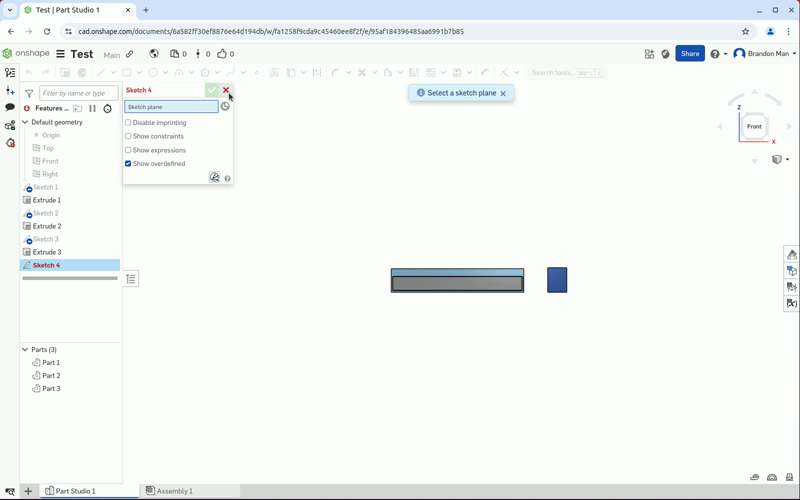
mouse_move(73, 163)
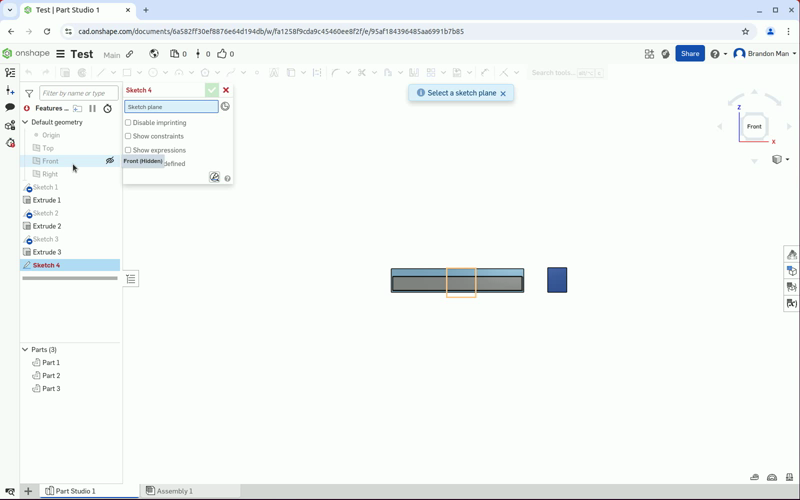
click(73, 163)
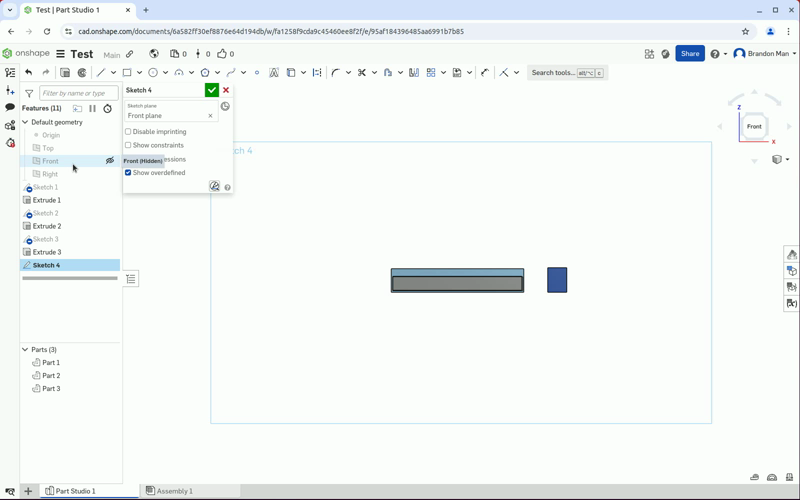
mouse_move(73, 352)
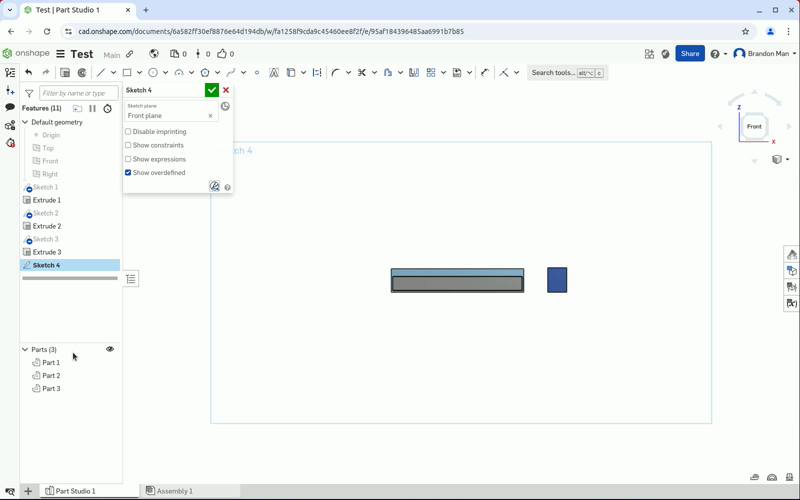
key(y)
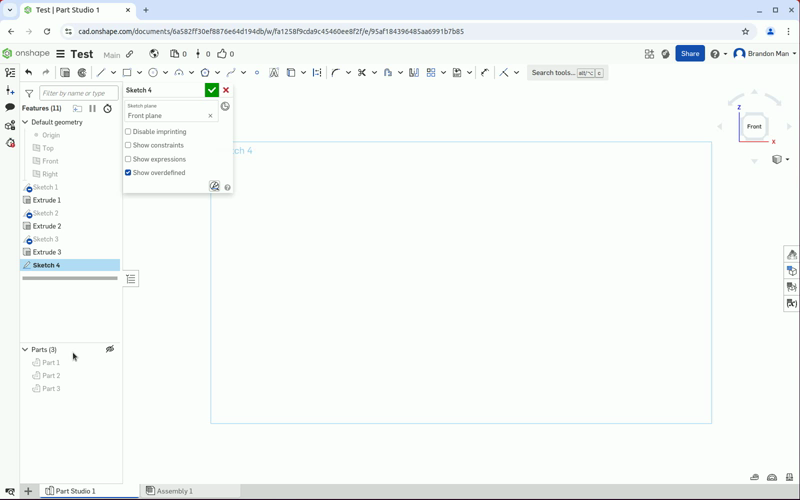
key(l)
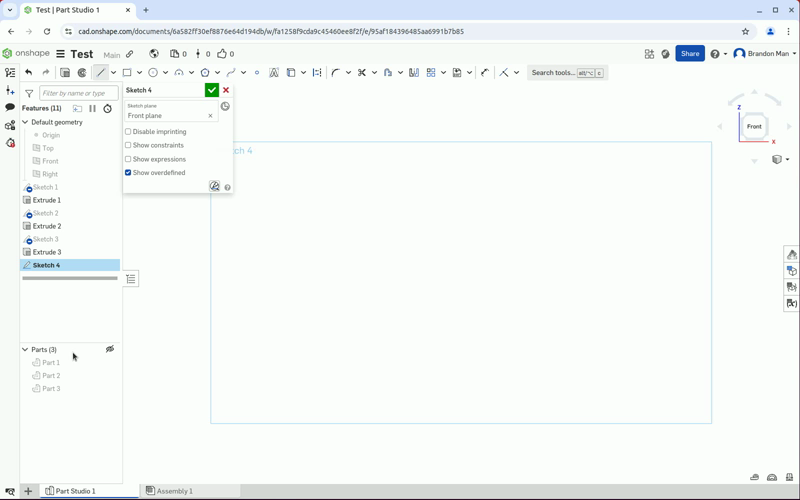
key_down(shift)
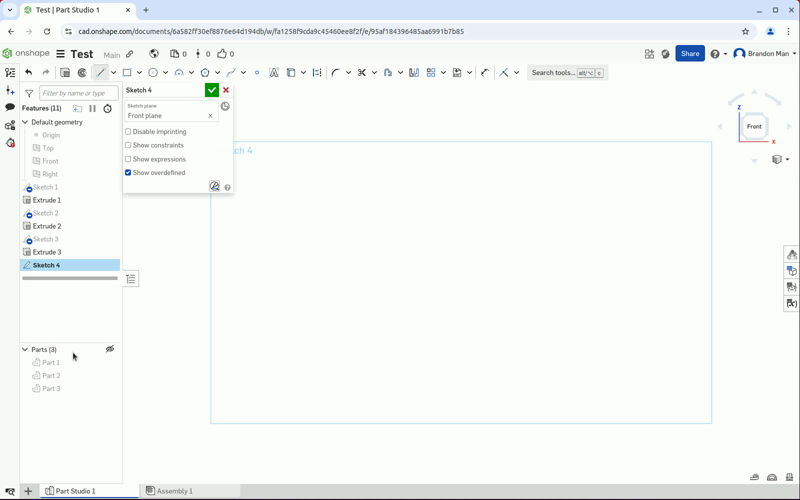
mouse_move(348, 292)
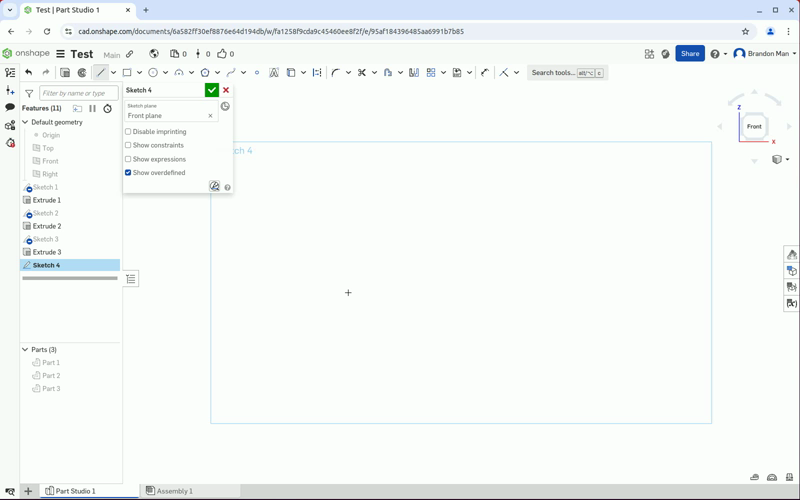
click(348, 292)
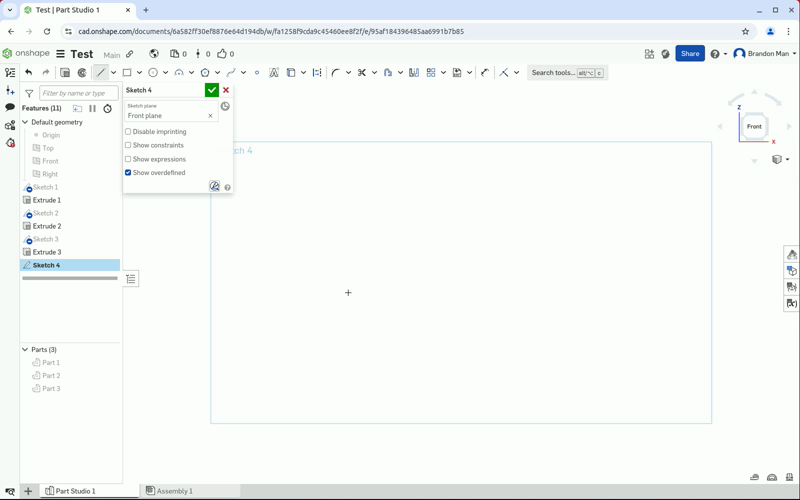
key_up(shift)
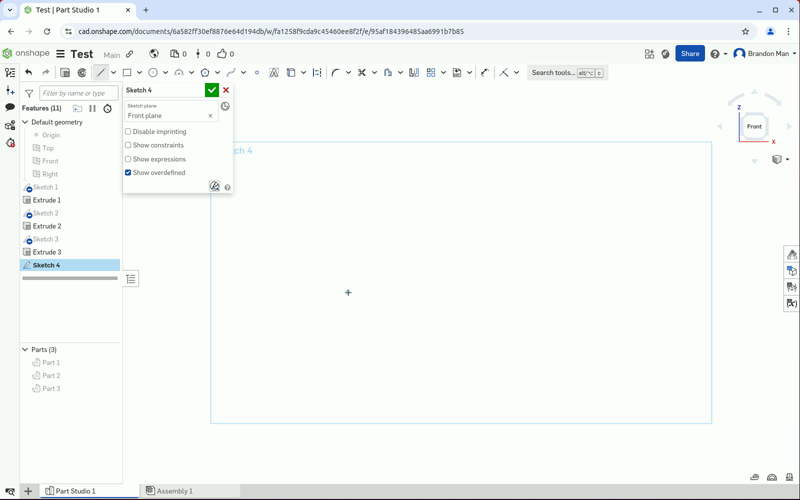
key_down(shift)
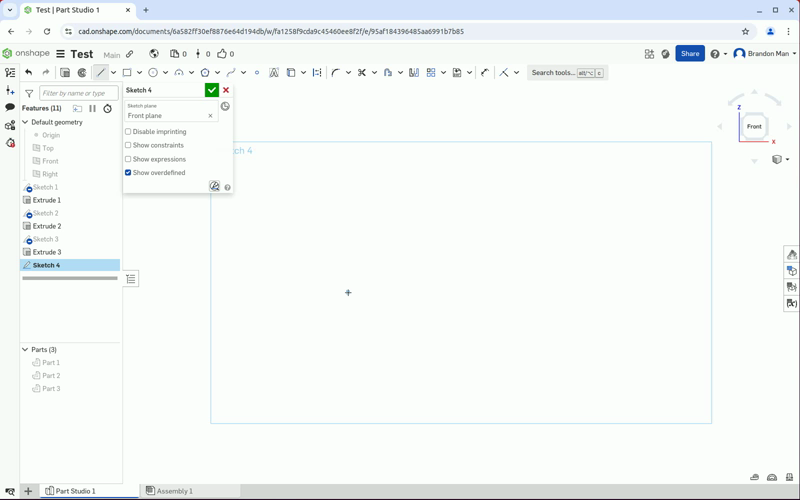
mouse_move(378, 292)
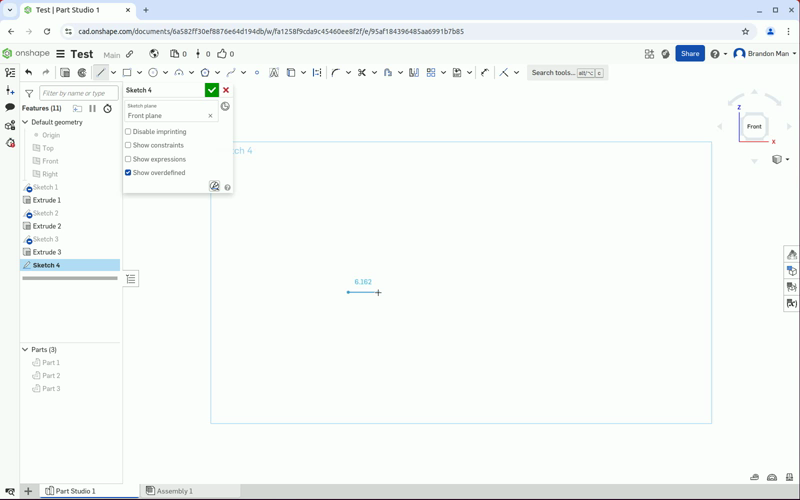
mouse_move(367, 292)
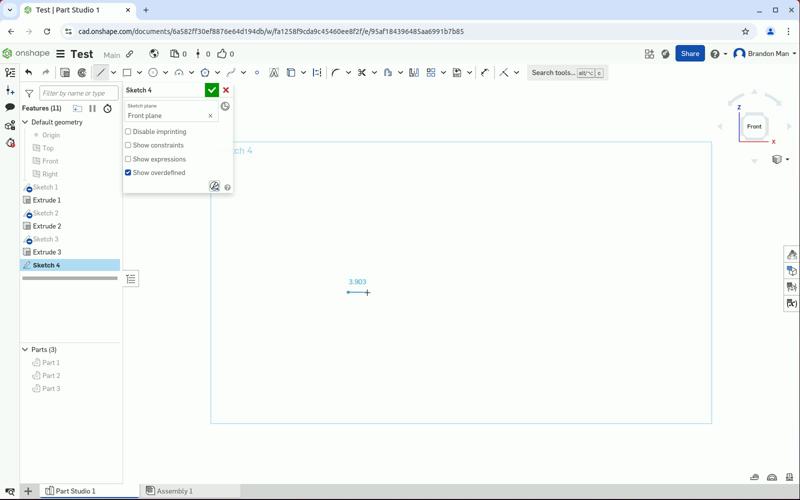
click(367, 292)
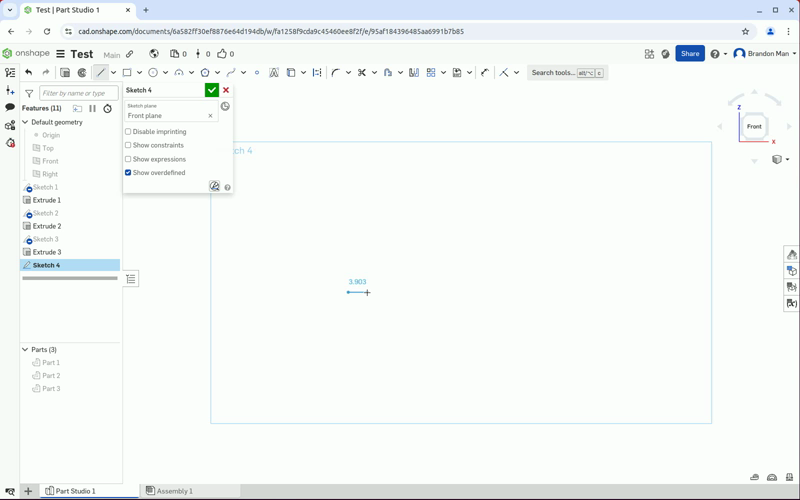
key_up(shift)
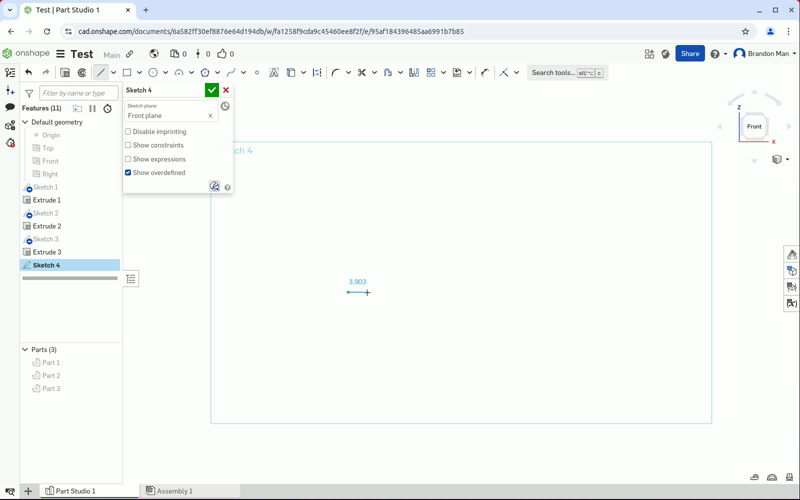
key_down(shift)
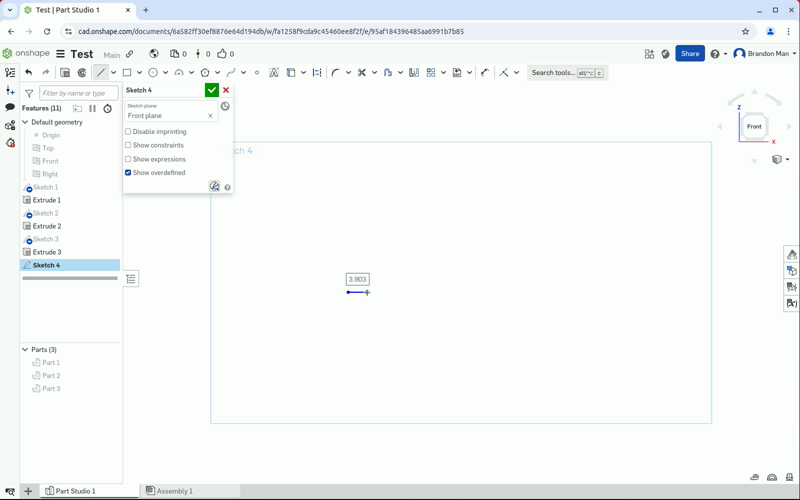
mouse_move(397, 292)
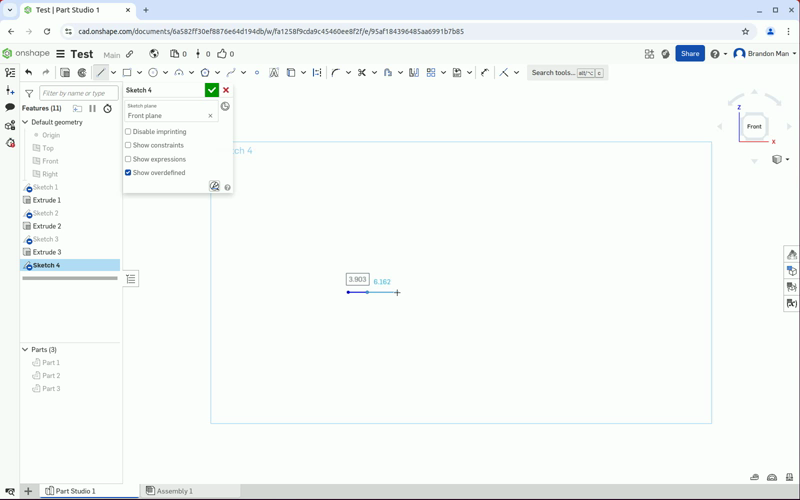
mouse_move(367, 267)
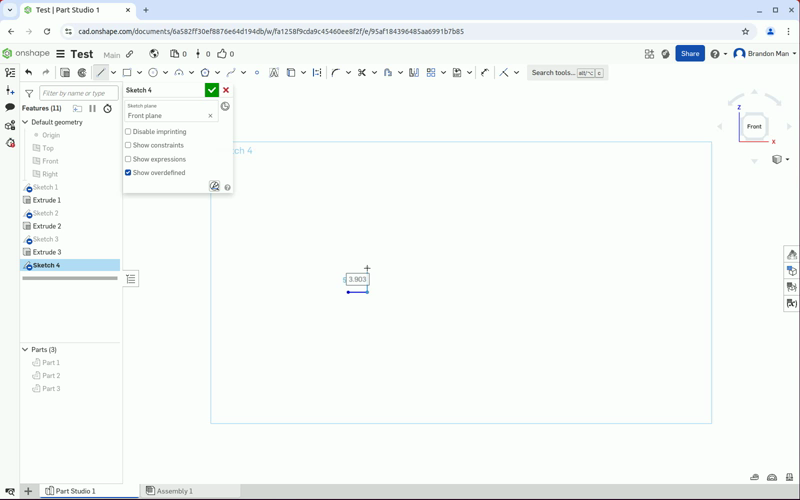
click(367, 267)
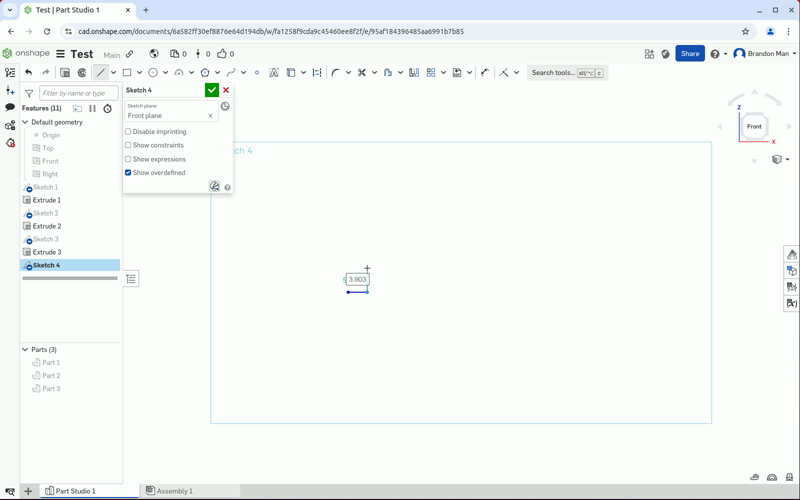
key_up(shift)
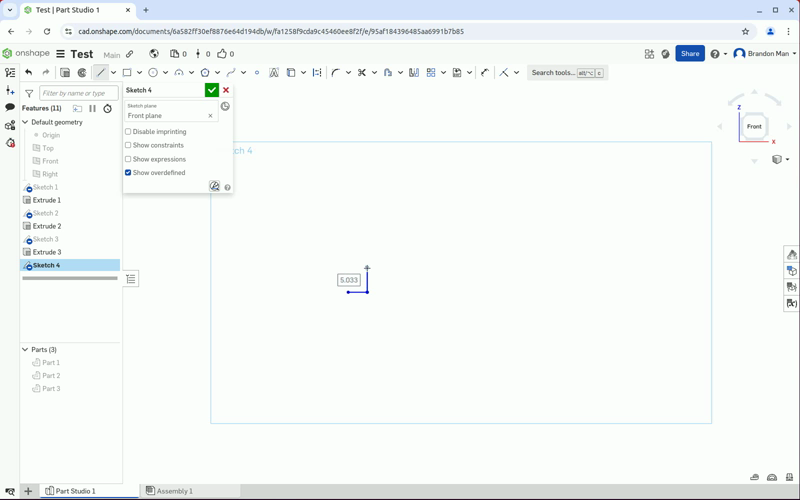
key_down(shift)
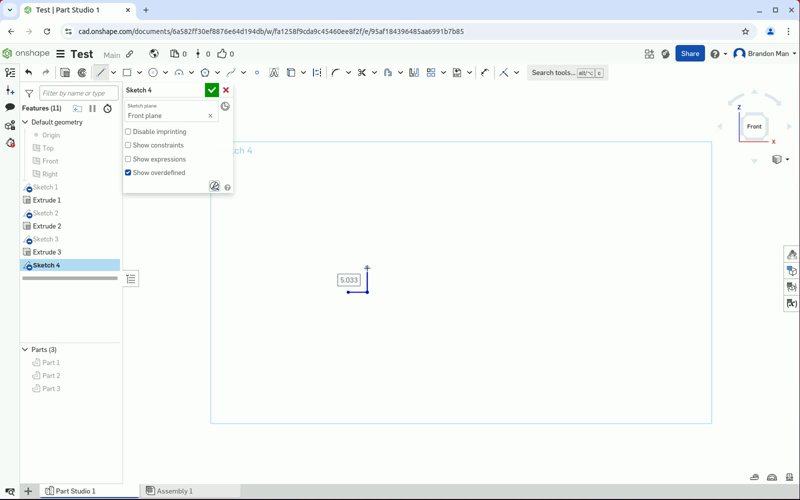
mouse_move(397, 267)
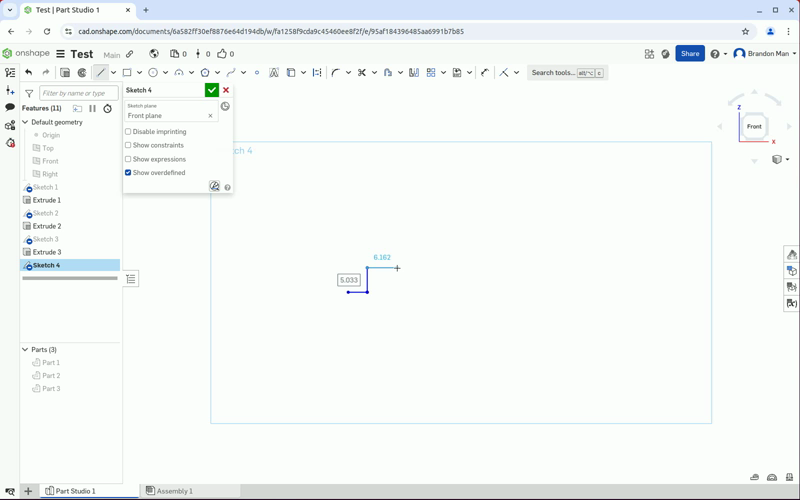
mouse_move(348, 267)
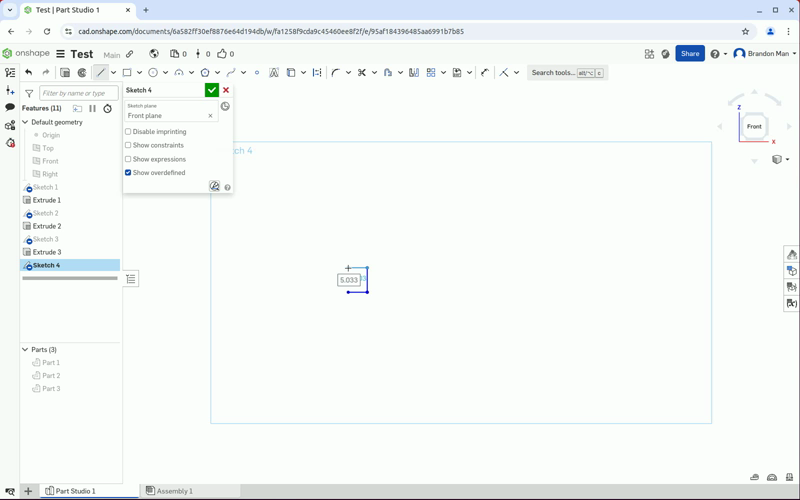
click(348, 267)
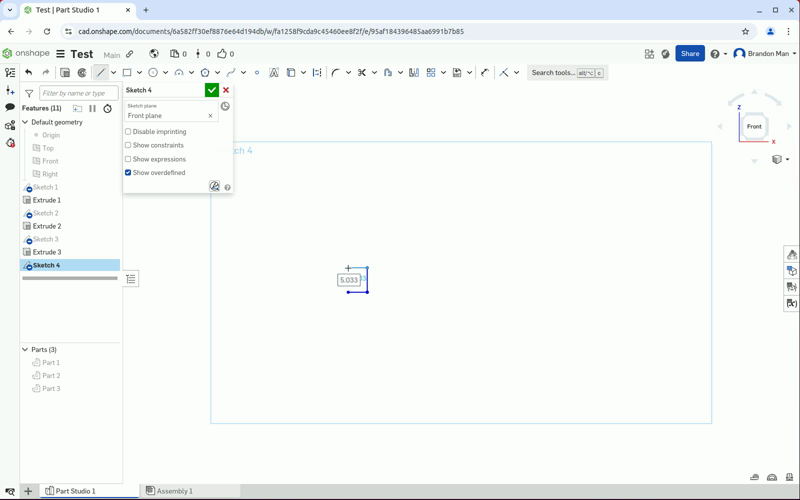
key_up(shift)
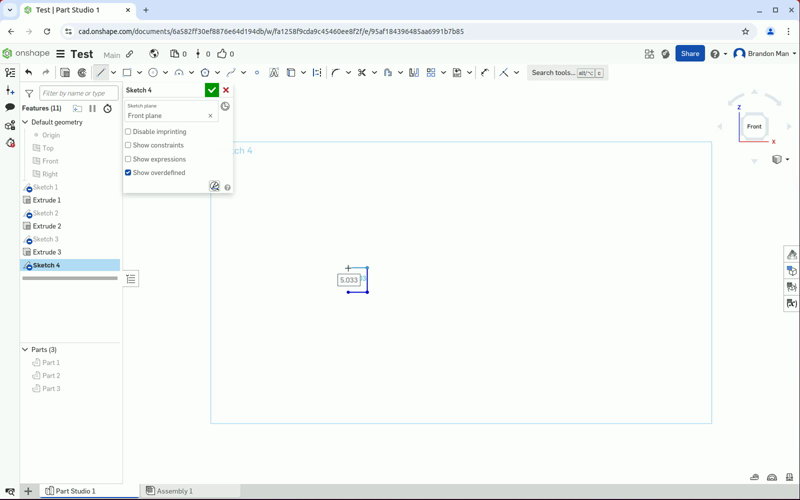
mouse_move(378, 267)
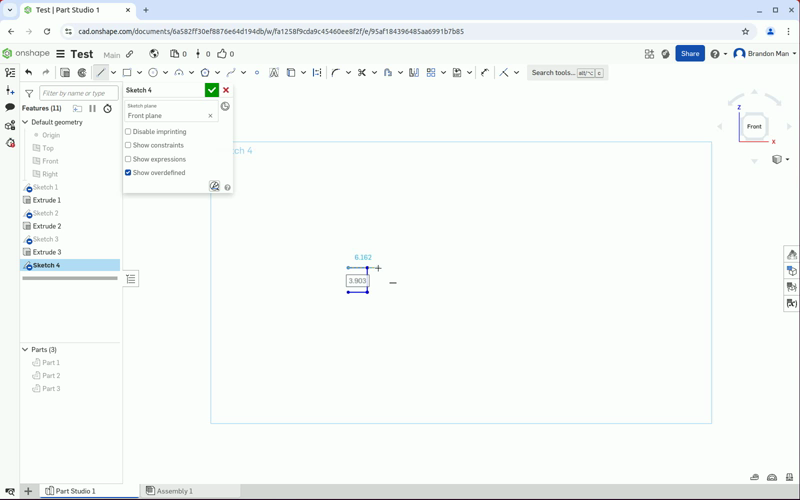
key_down(shift)
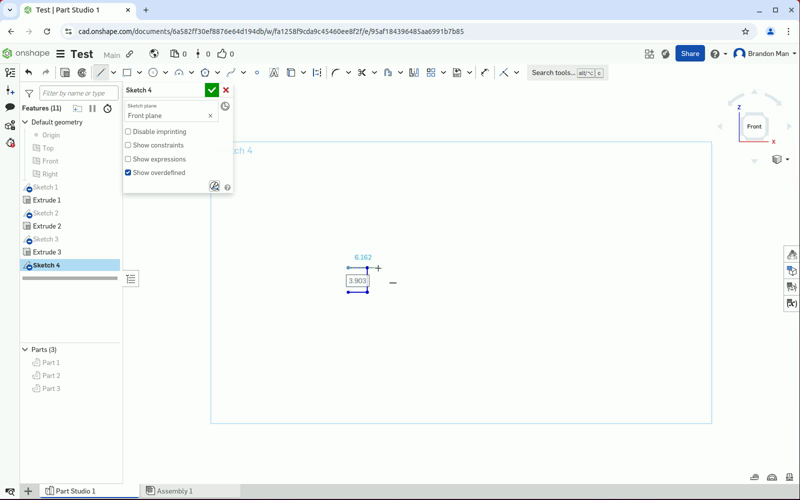
mouse_move(348, 292)
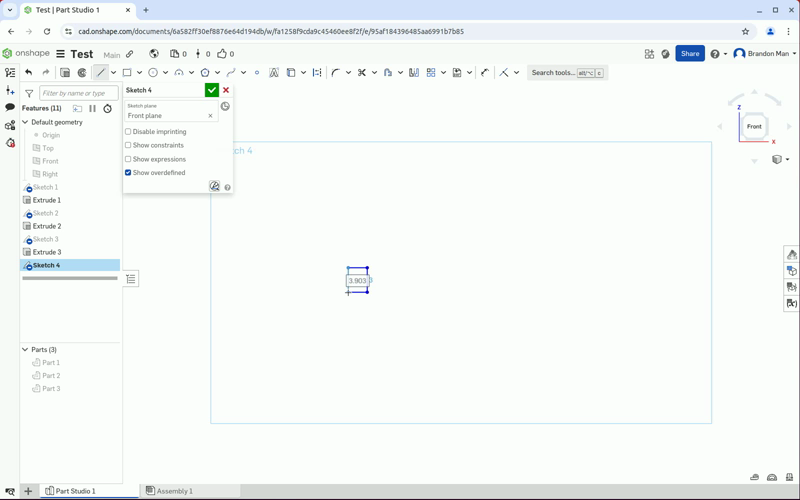
key_up(shift)
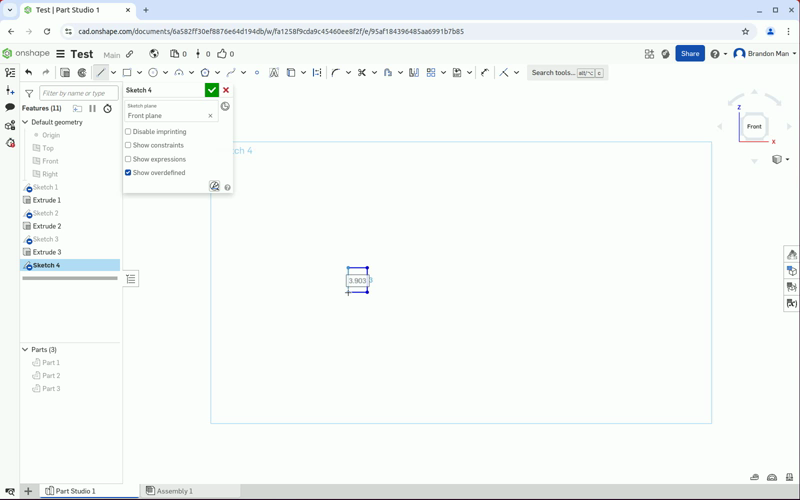
click(348, 292)
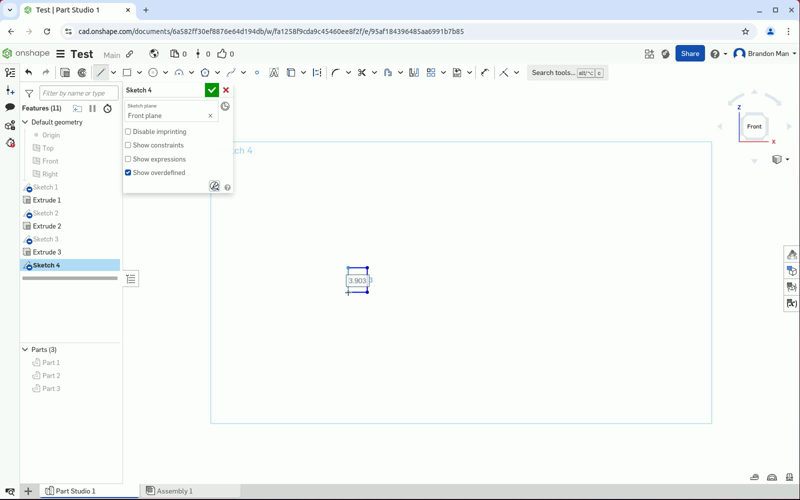
key(esc)
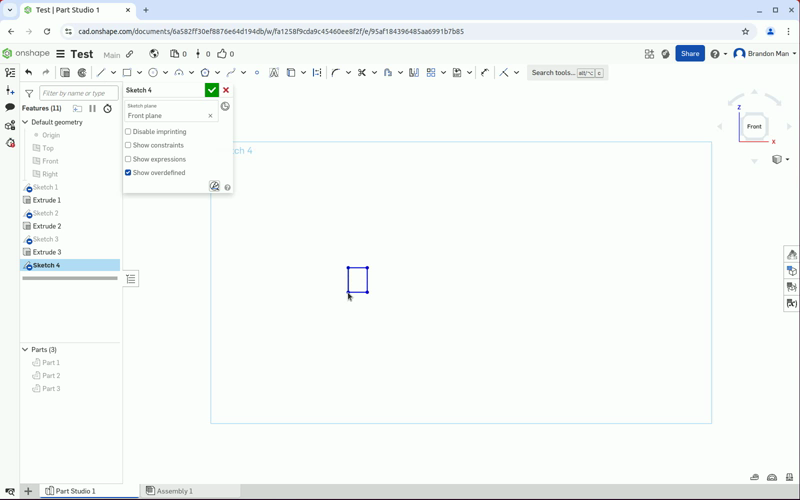
mouse_move(352, 271)
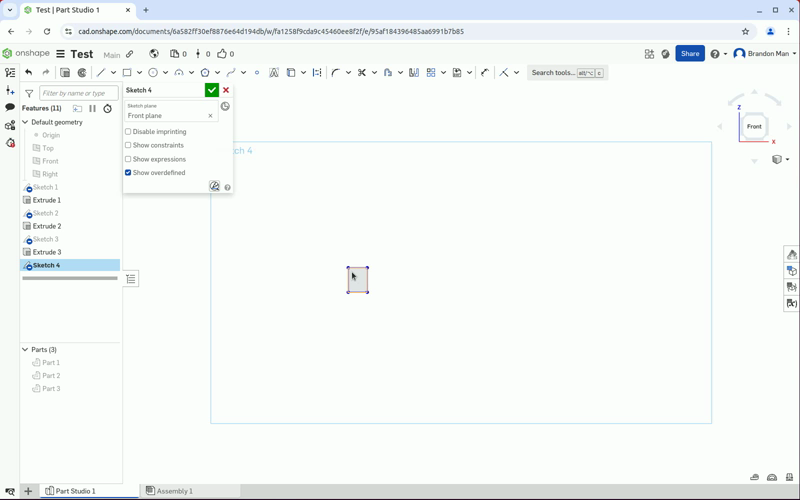
scroll(6)
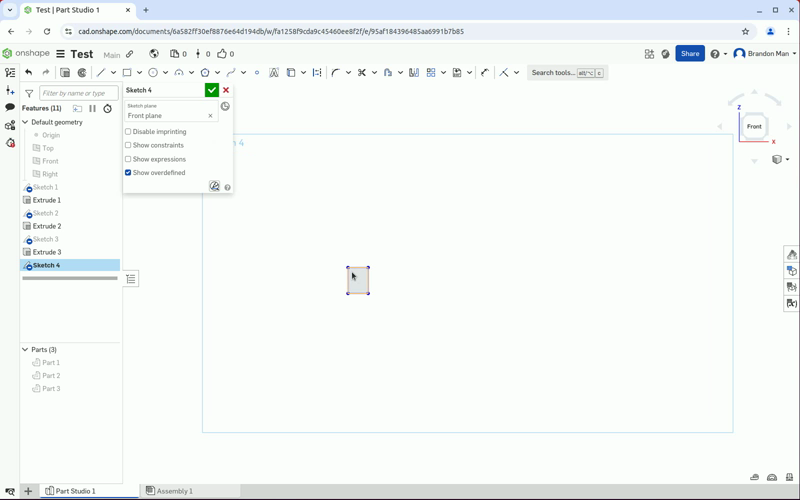
scroll(6)
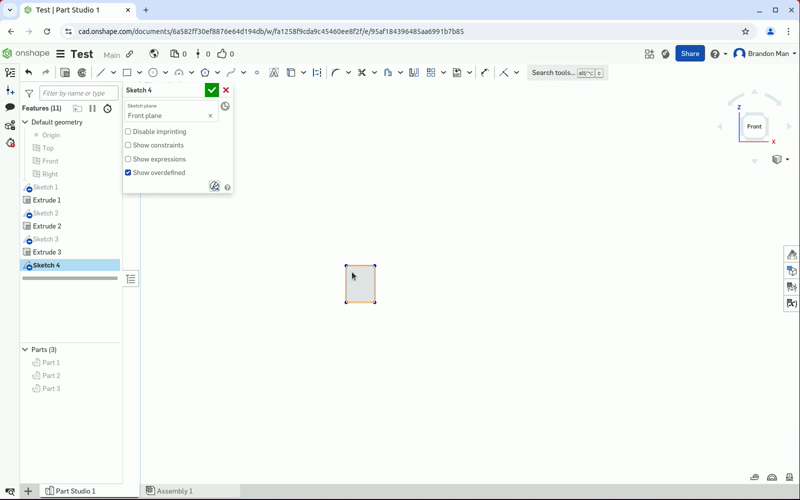
scroll(6)
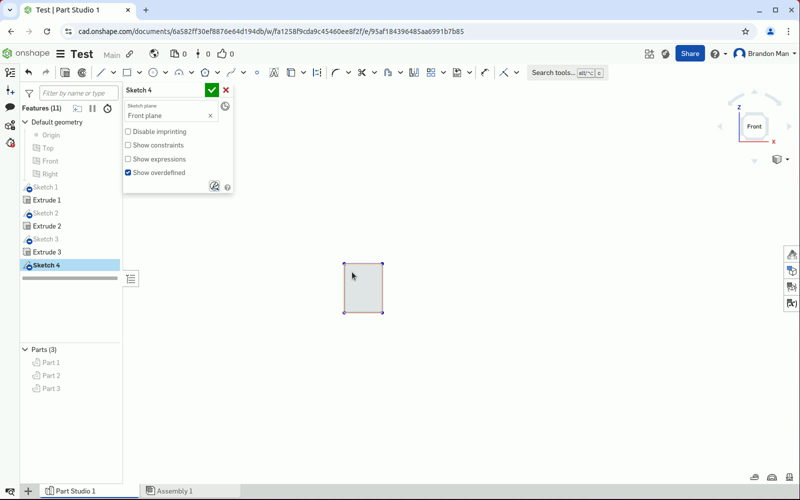
scroll(6)
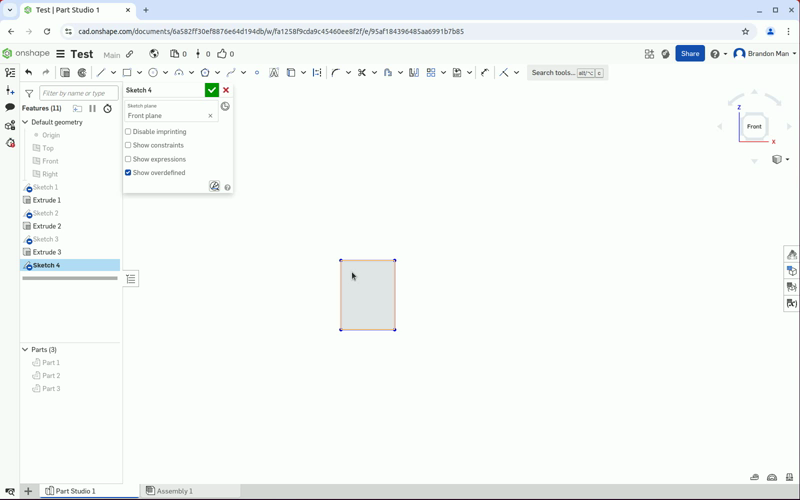
scroll(6)
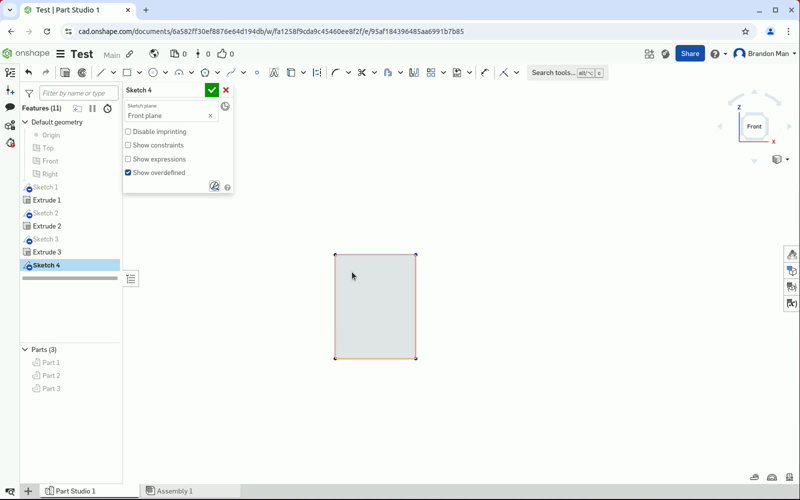
scroll(6)
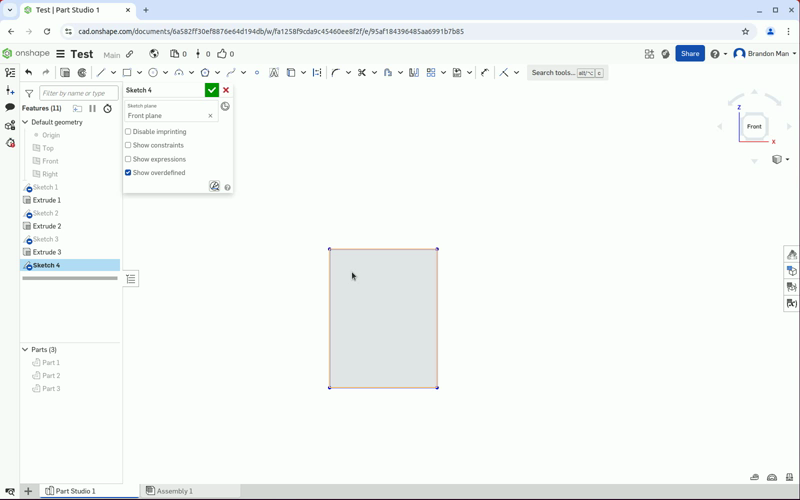
scroll(6)
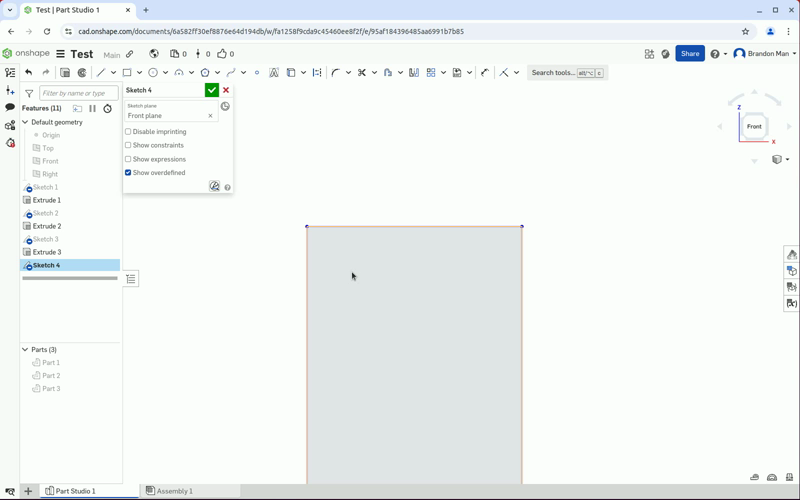
click(352, 271)
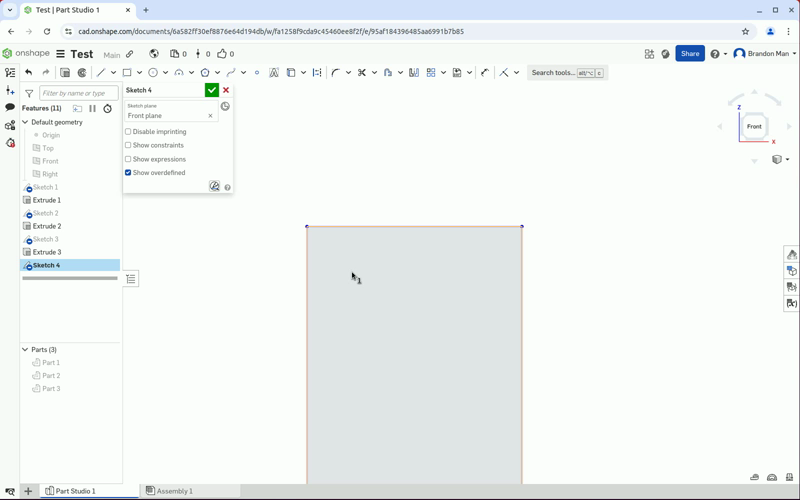
scroll(-6)
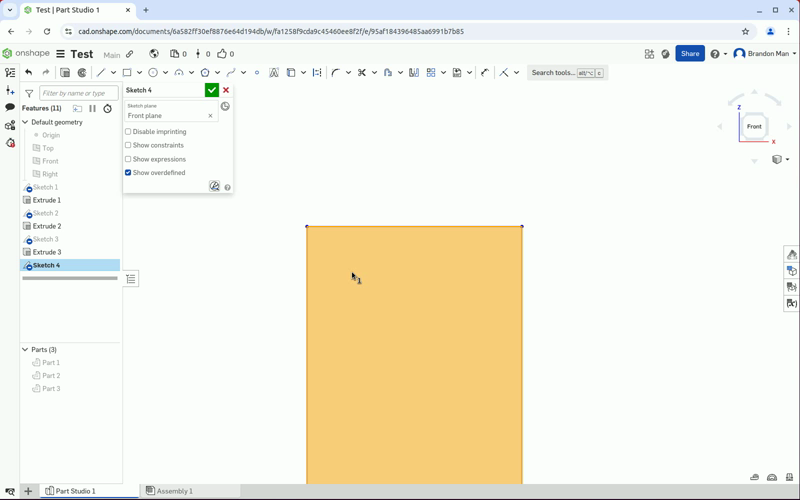
scroll(-6)
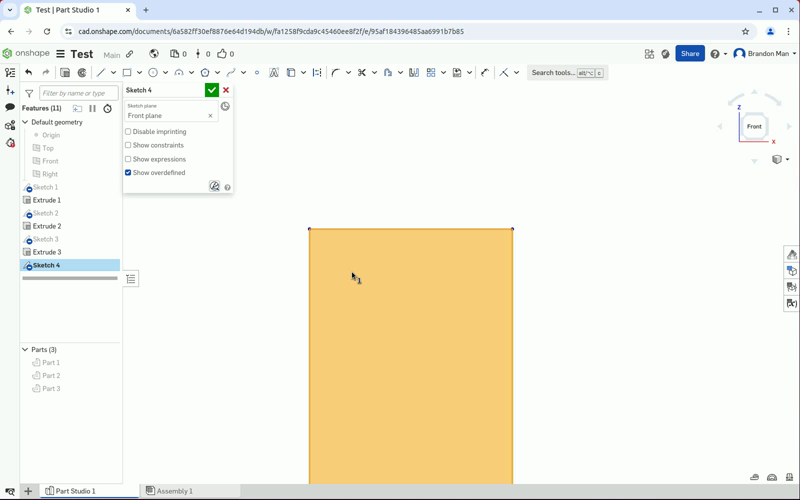
scroll(-6)
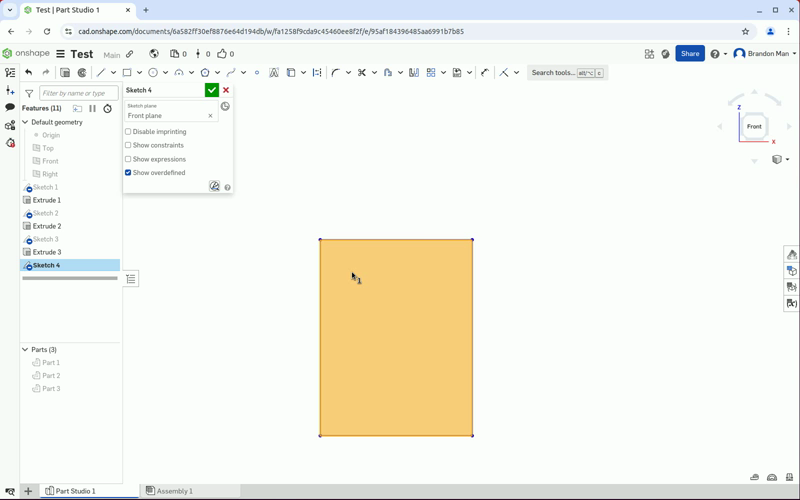
scroll(-6)
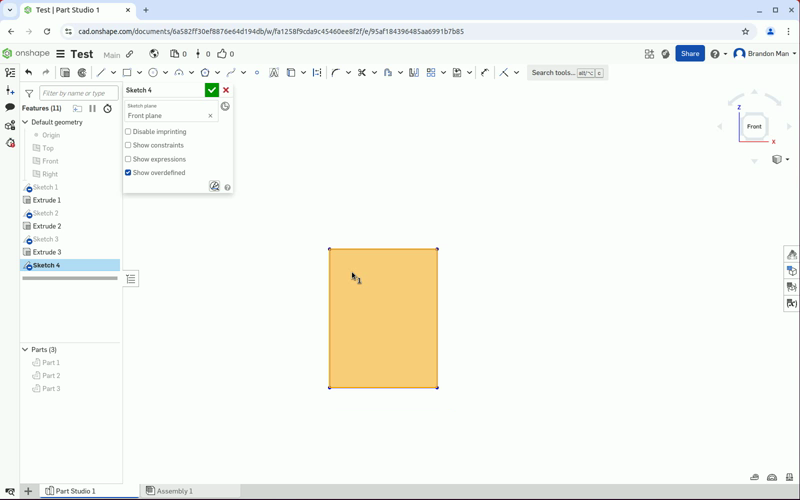
scroll(-6)
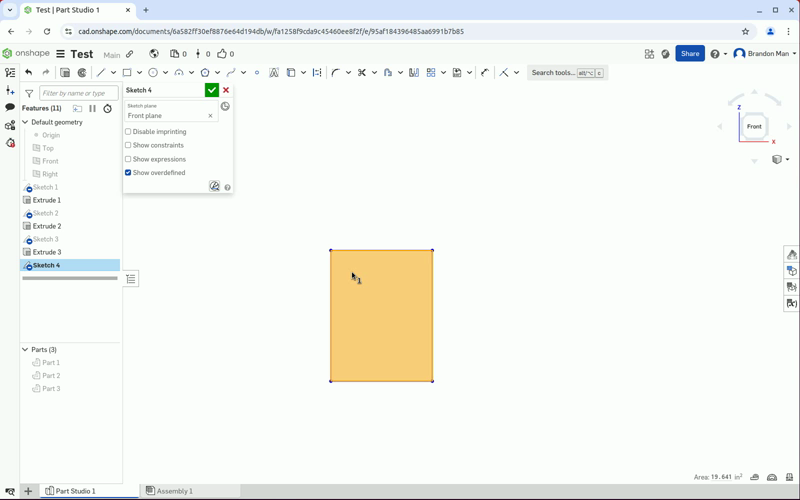
scroll(-6)
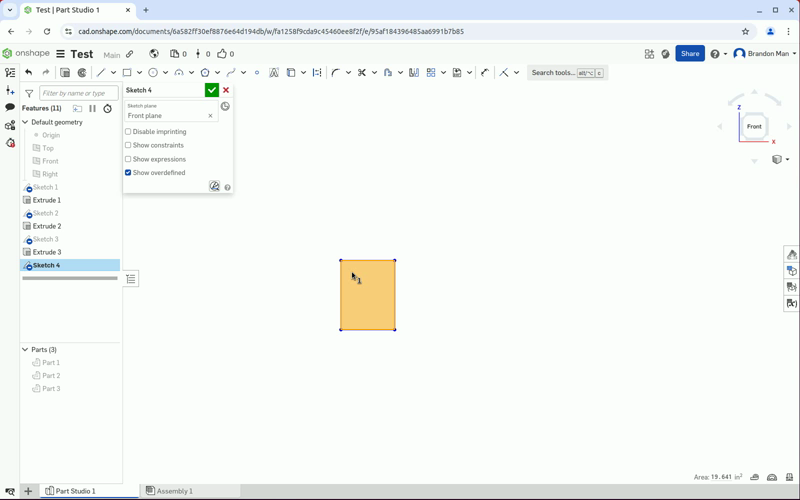
scroll(-6)
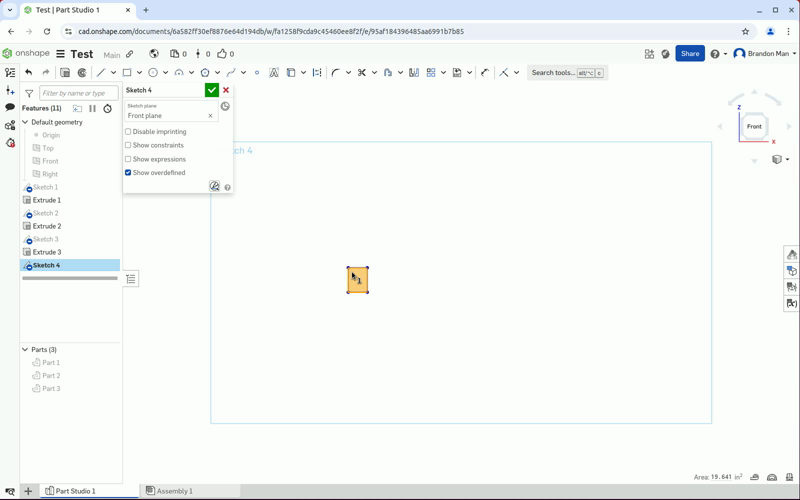
mouse_move(73, 352)
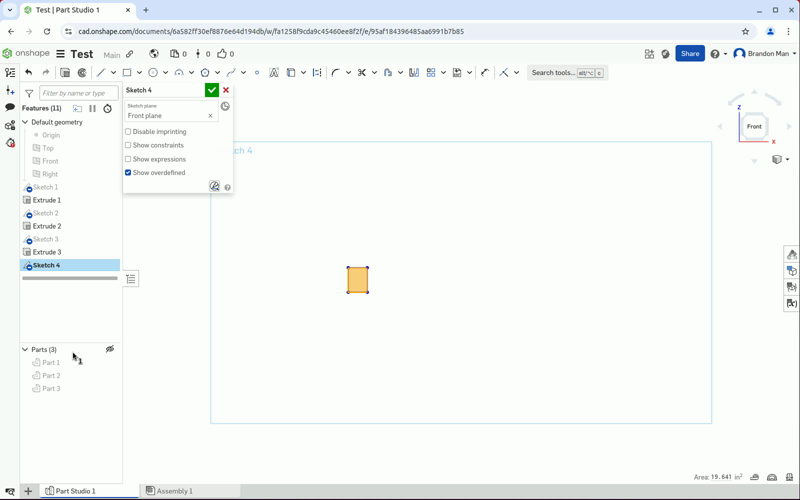
key(shift+y)
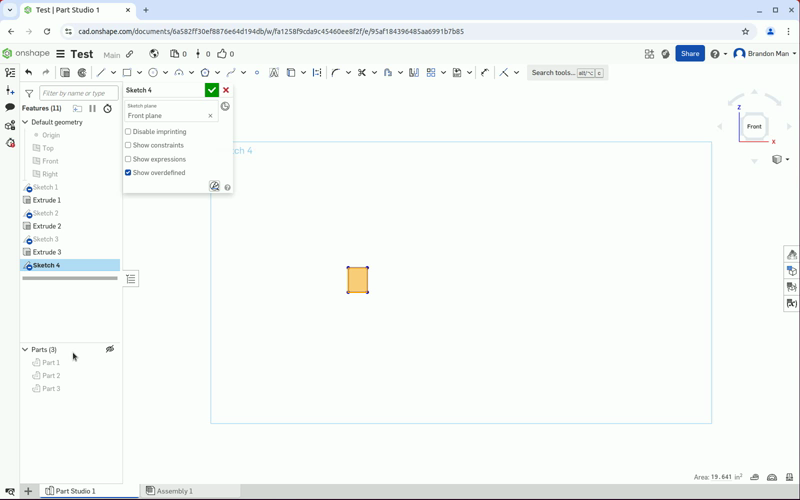
key(shift+e)
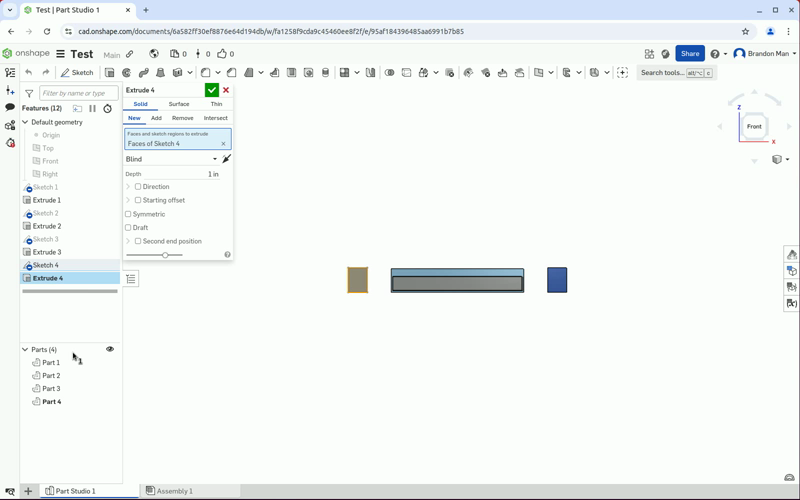
mouse_move(143, 106)
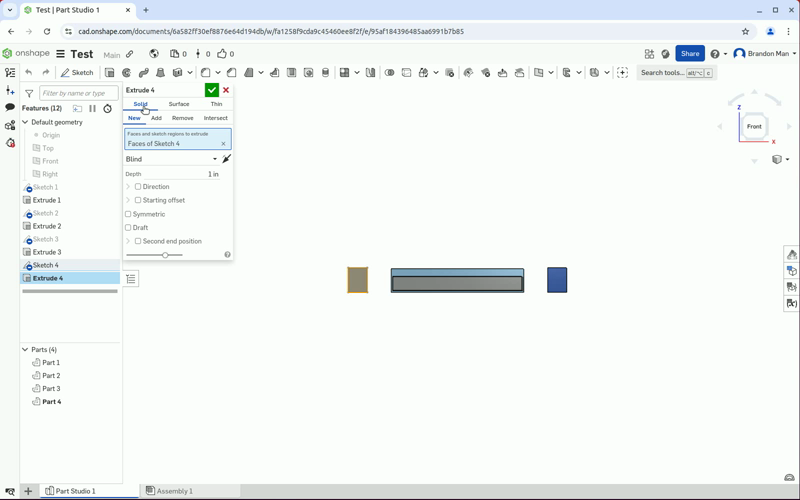
click(143, 106)
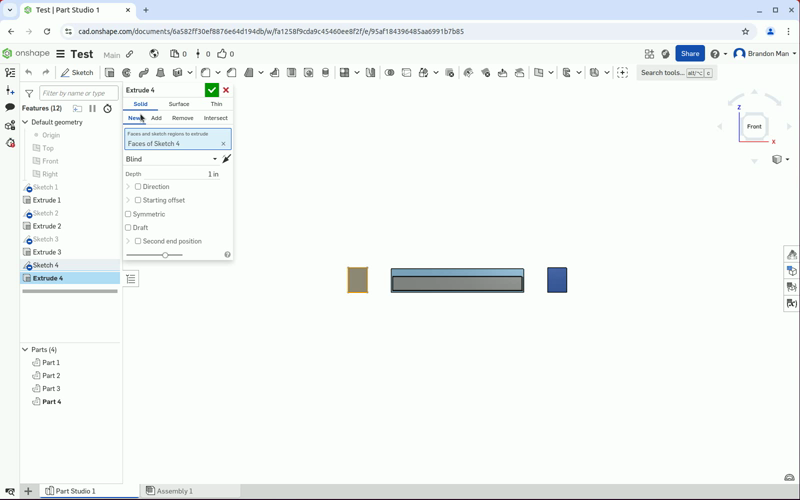
mouse_move(137, 120)
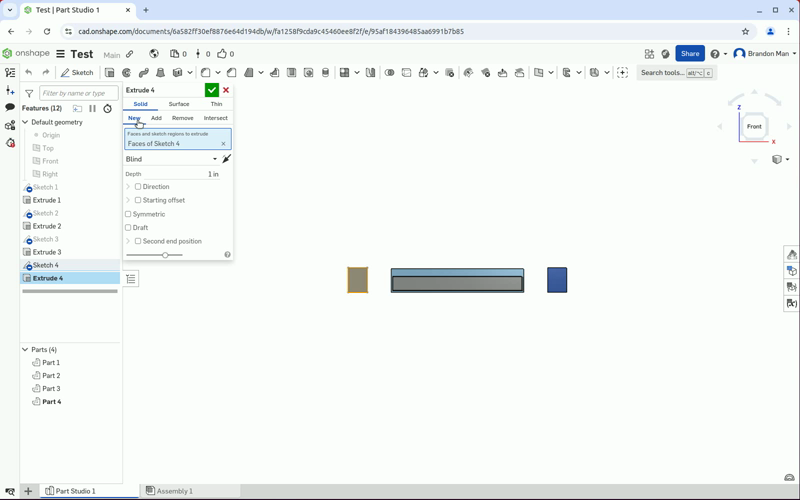
click(137, 120)
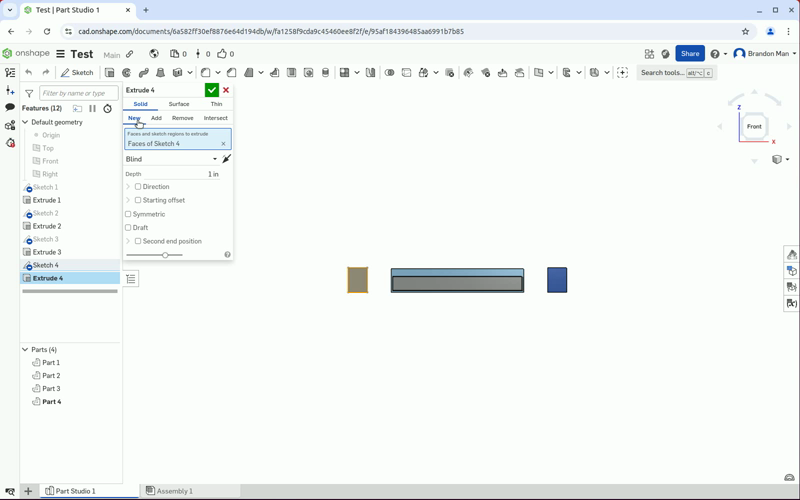
key(tab, 4)
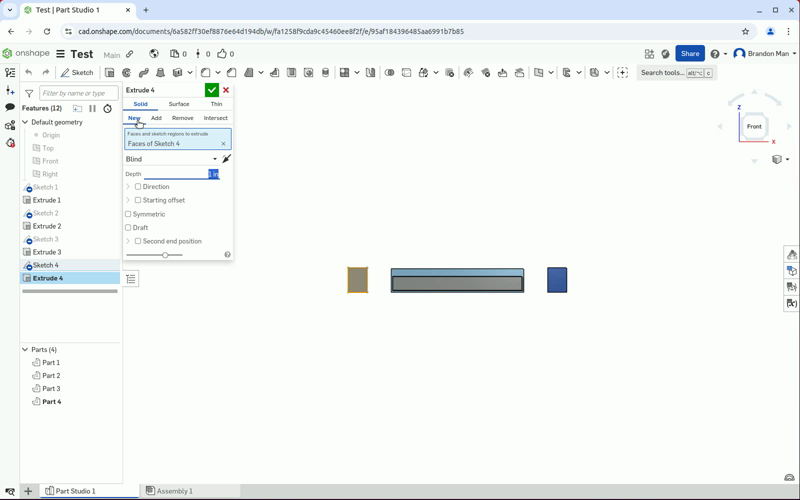
text(0.241)
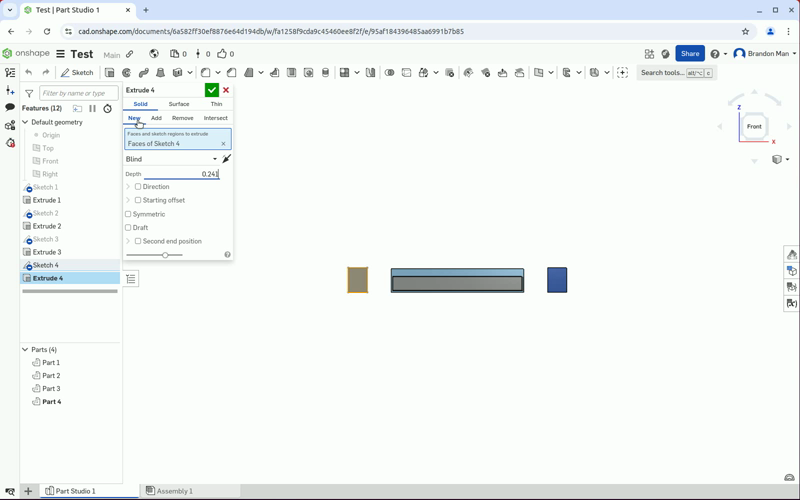
key(enter)
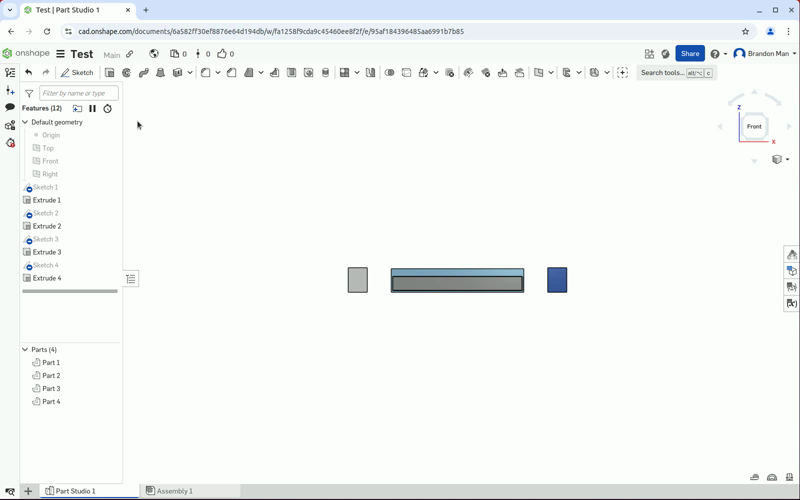
key(shift+h)
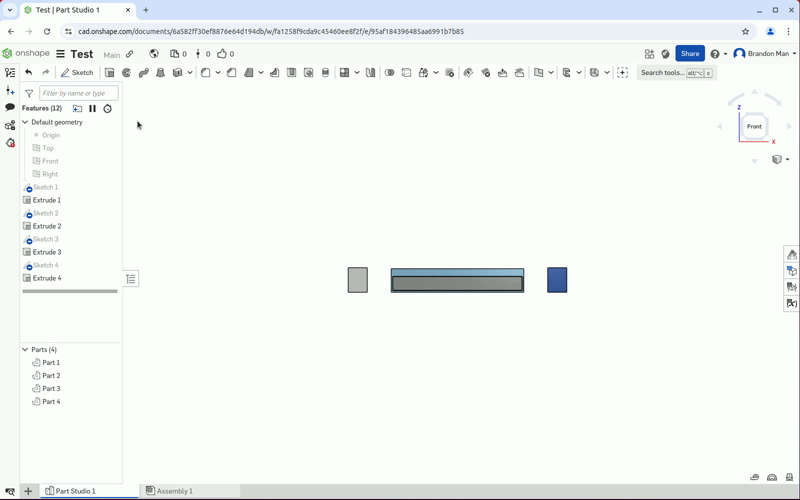
key(shift+h)
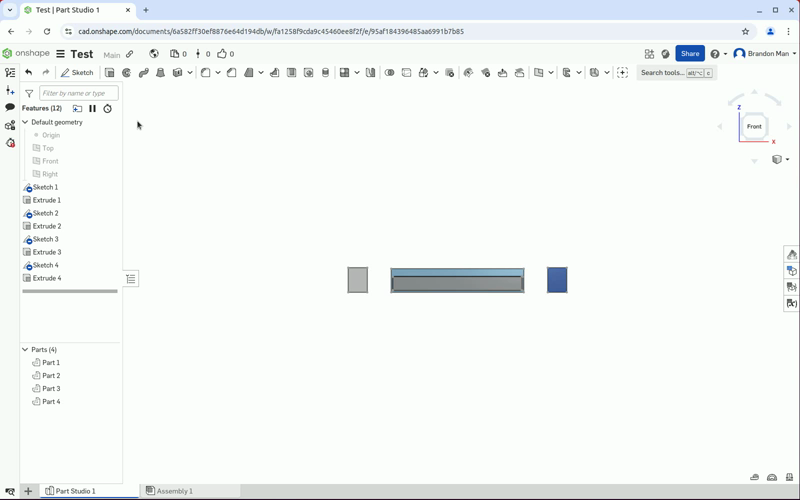
key(shift+7)
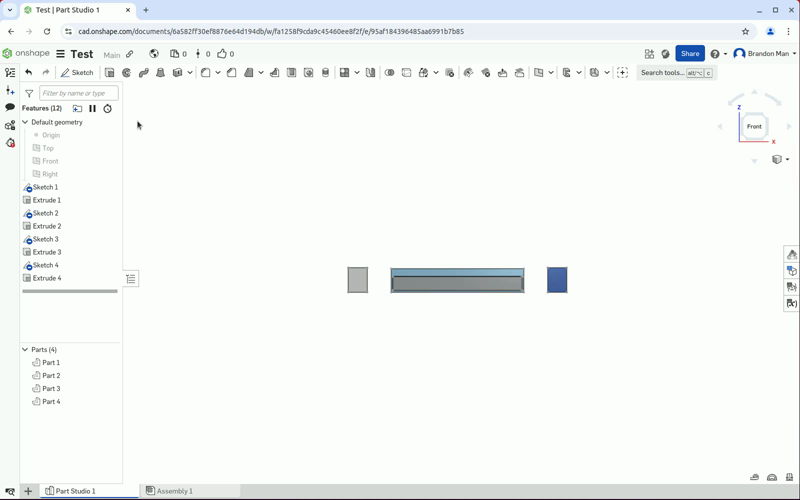
key(left, 2)
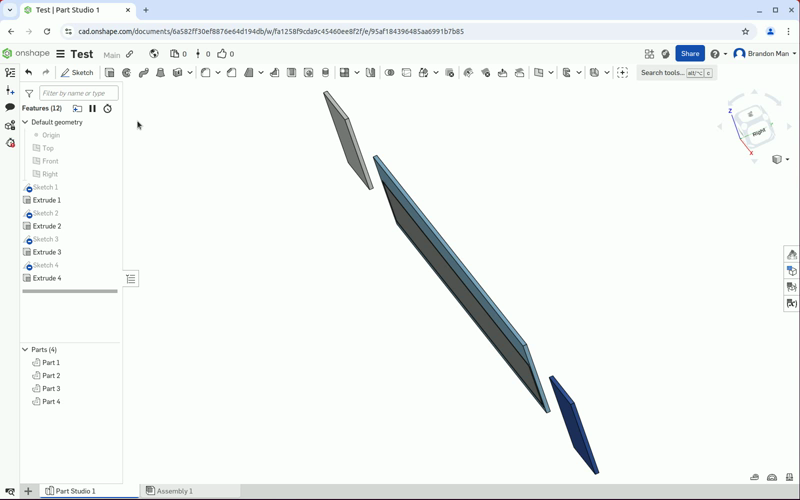
key(down, 2)
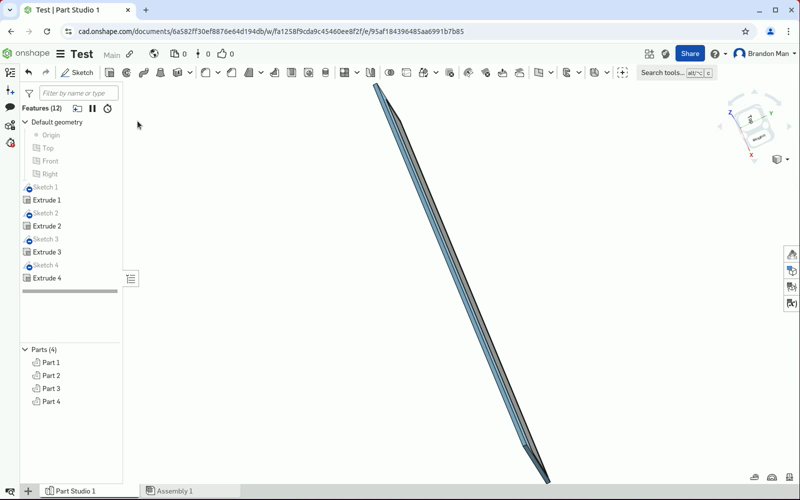
key(up, 2)
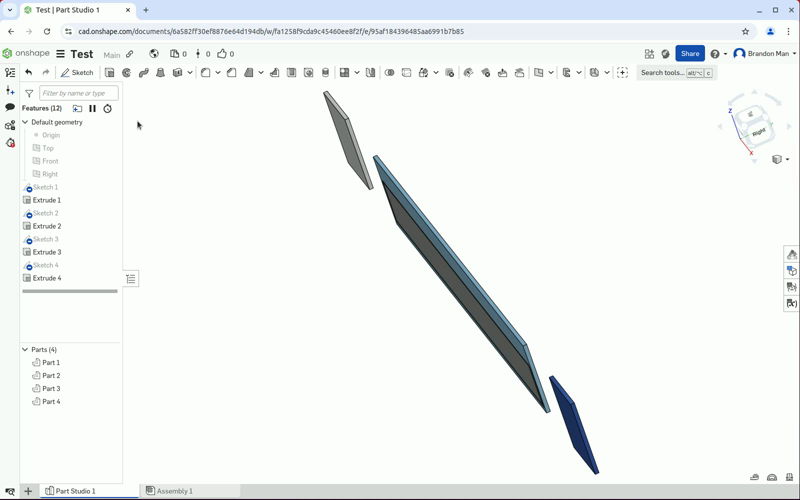
key(right, 2)
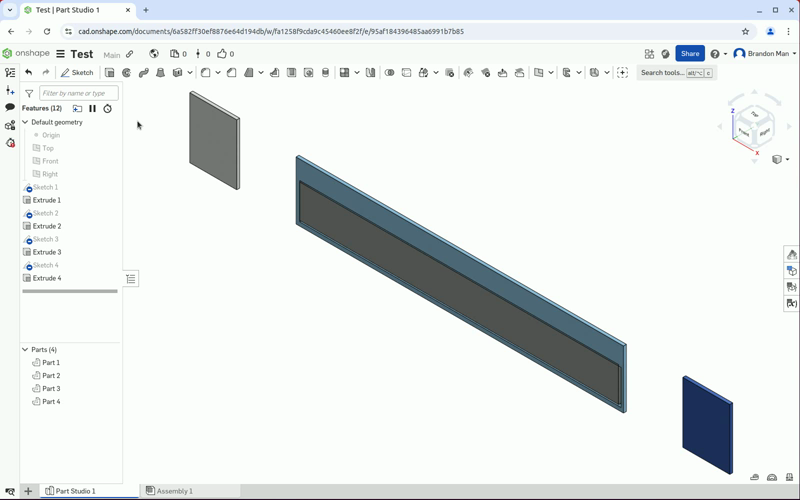
mouse_move(73, 189)
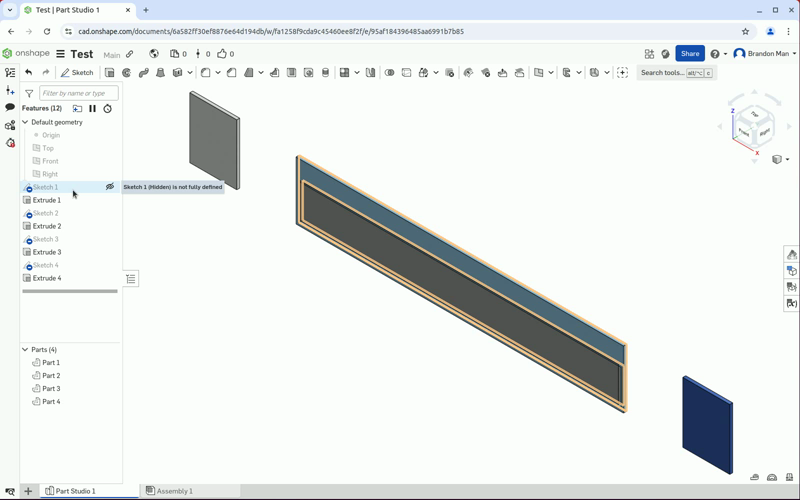
click(73, 189)